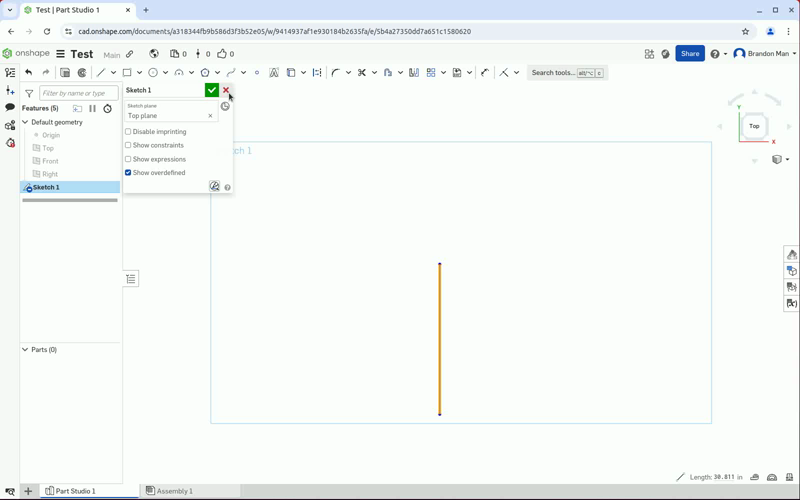
key(shift+h)
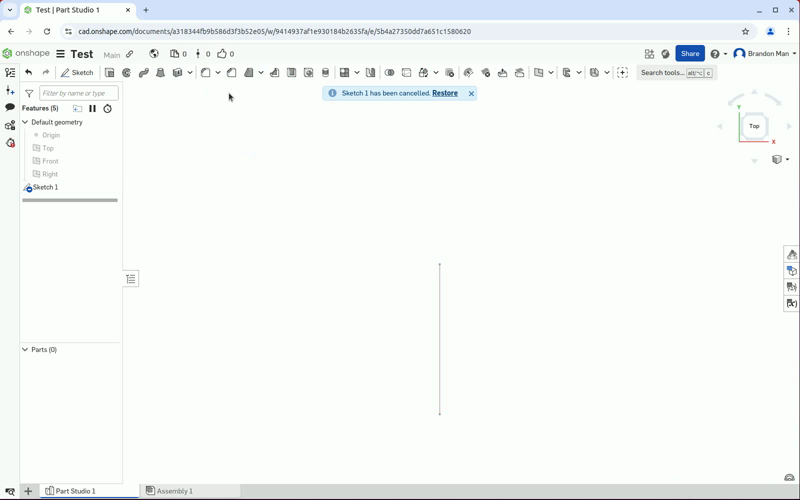
key(shift+s)
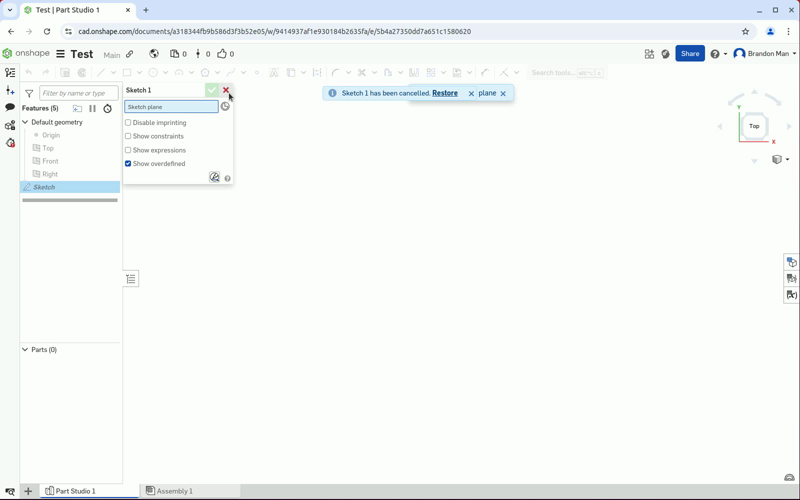
mouse_move(73, 150)
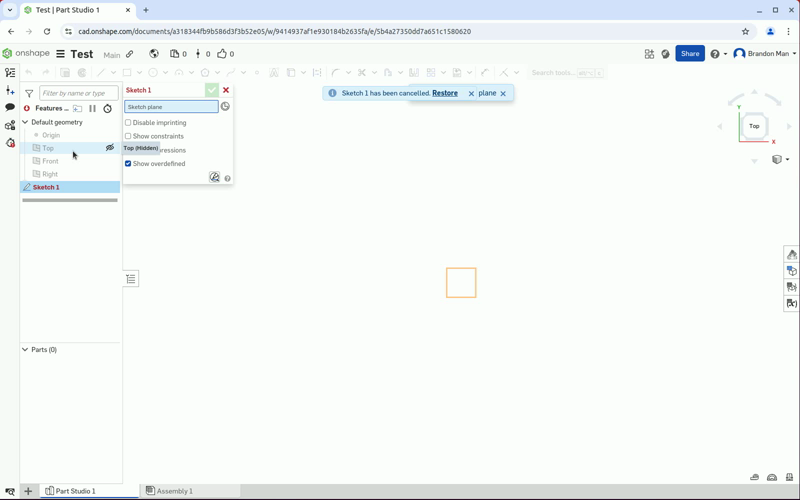
click(73, 150)
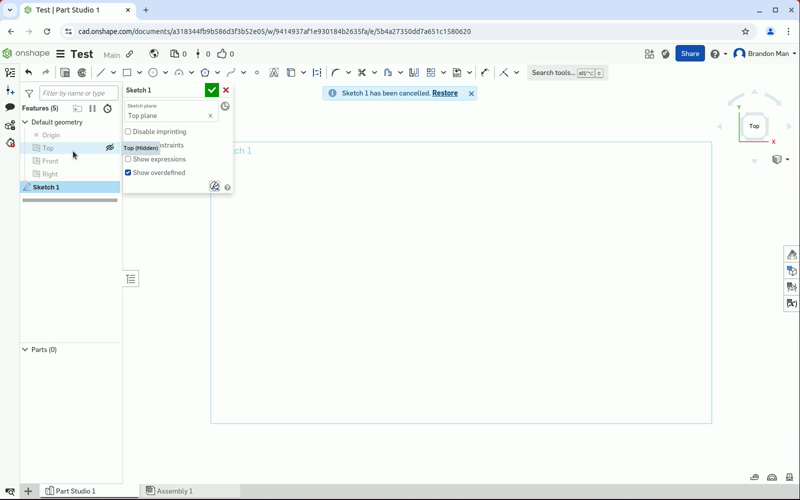
mouse_move(73, 352)
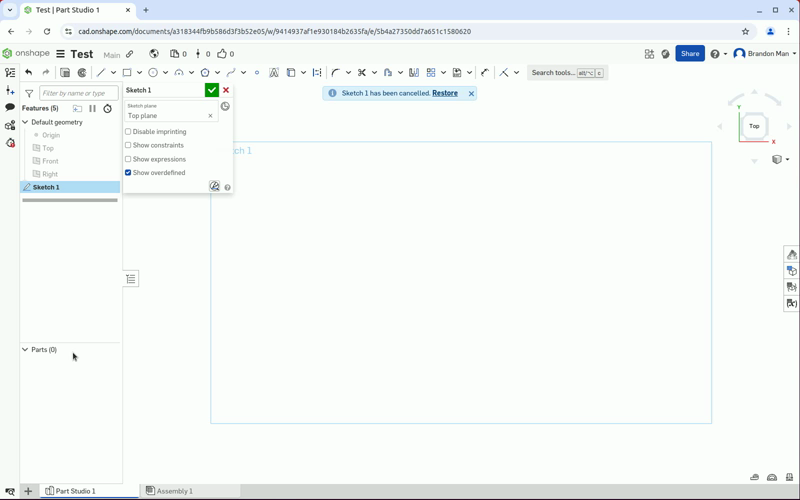
key(y)
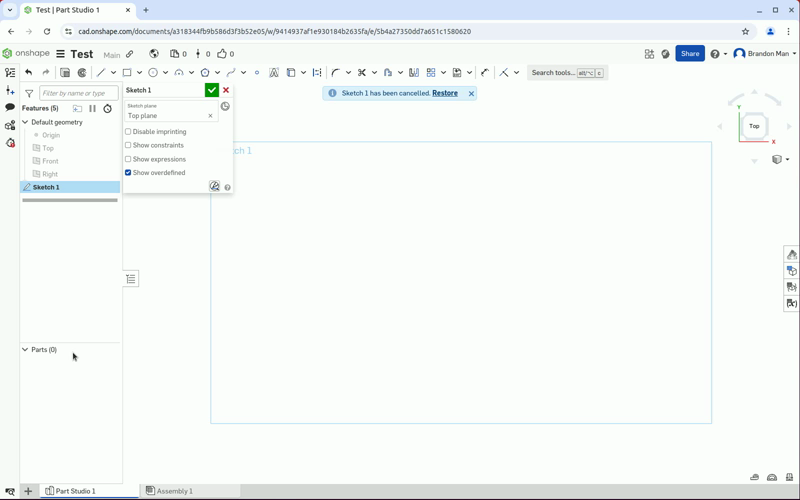
key(c)
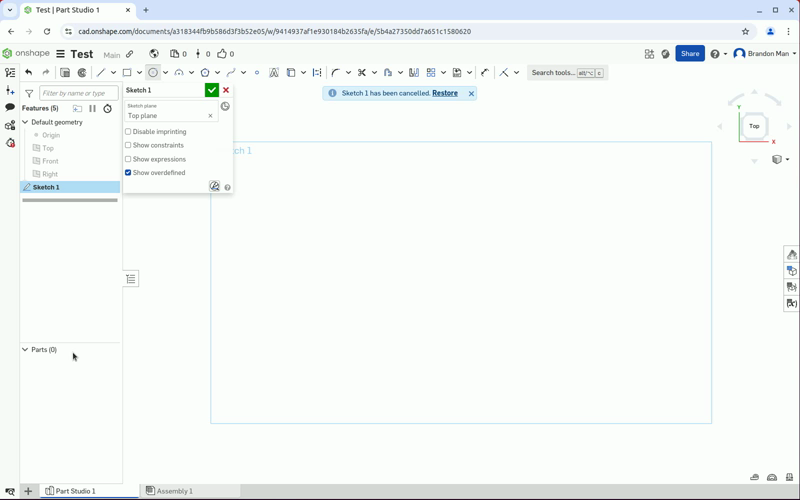
key_down(shift)
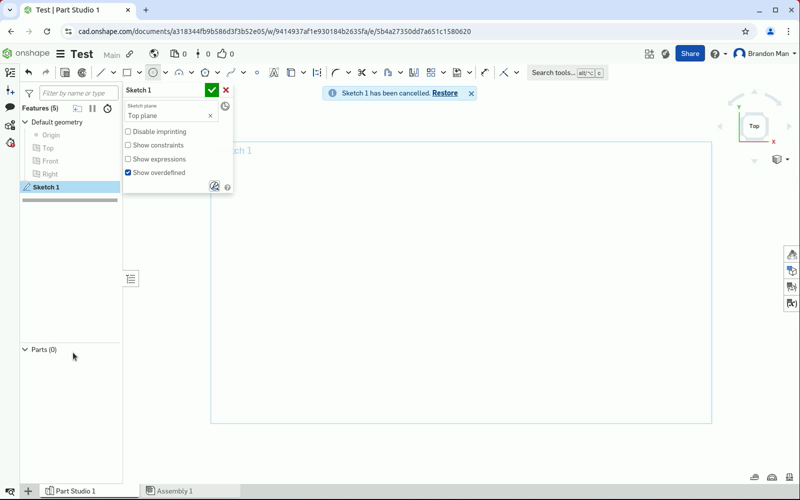
mouse_move(377, 367)
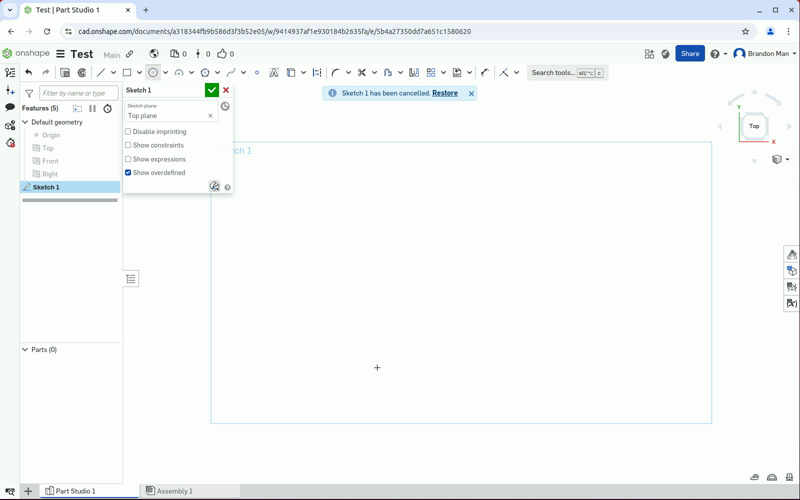
click(377, 367)
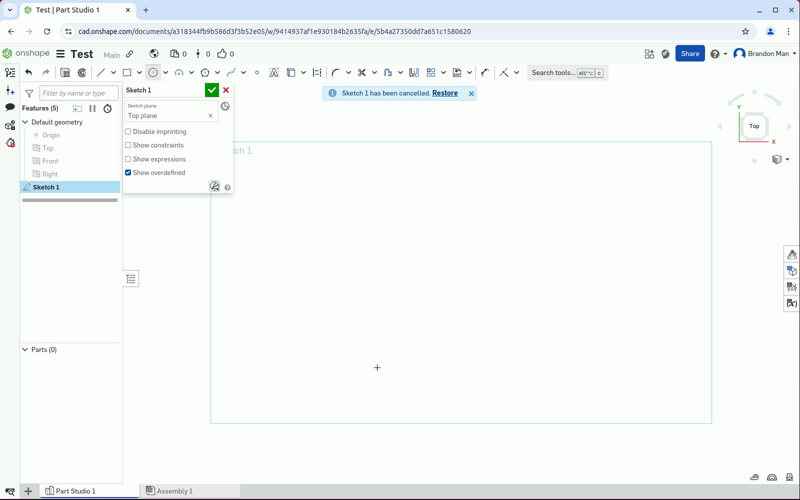
key_up(shift)
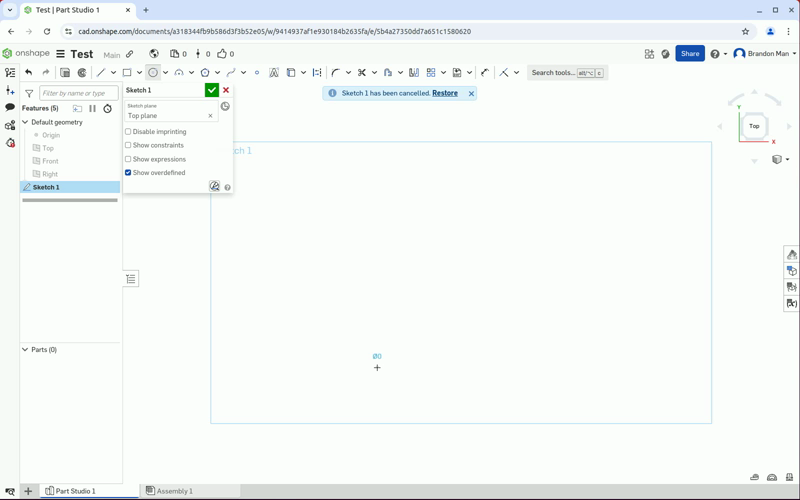
mouse_move(405, 367)
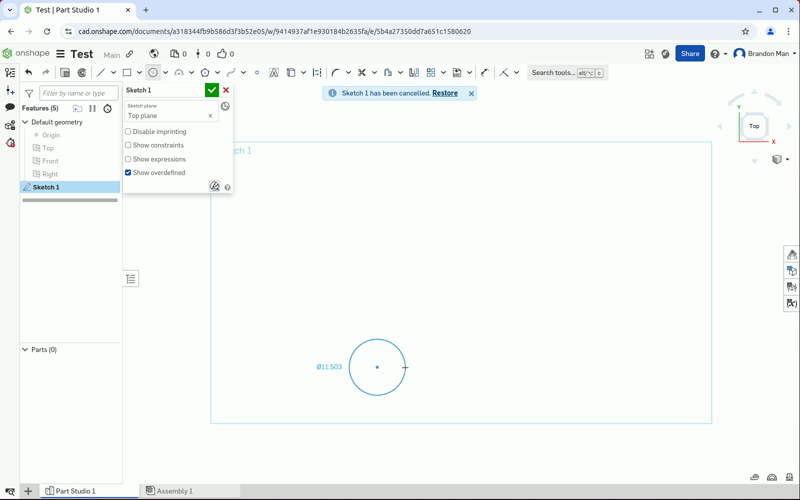
click(405, 367)
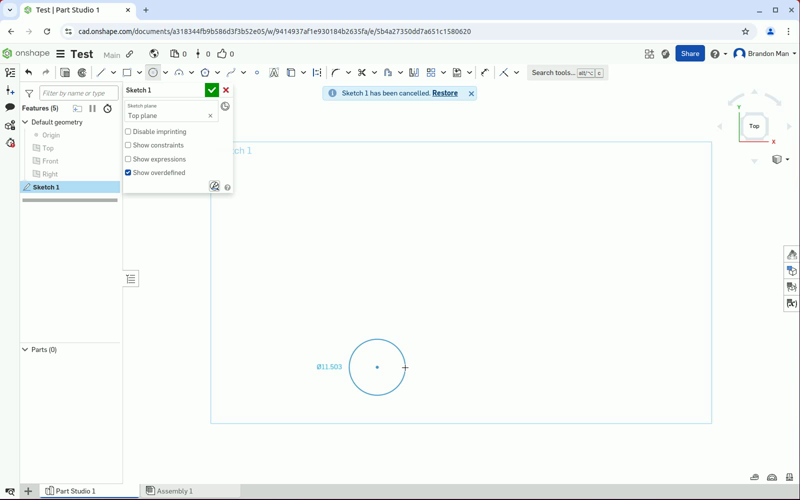
key(esc)
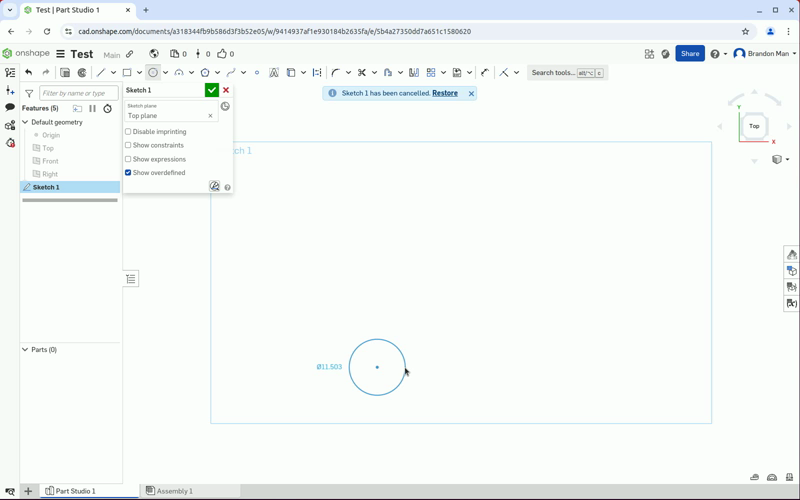
mouse_move(364, 381)
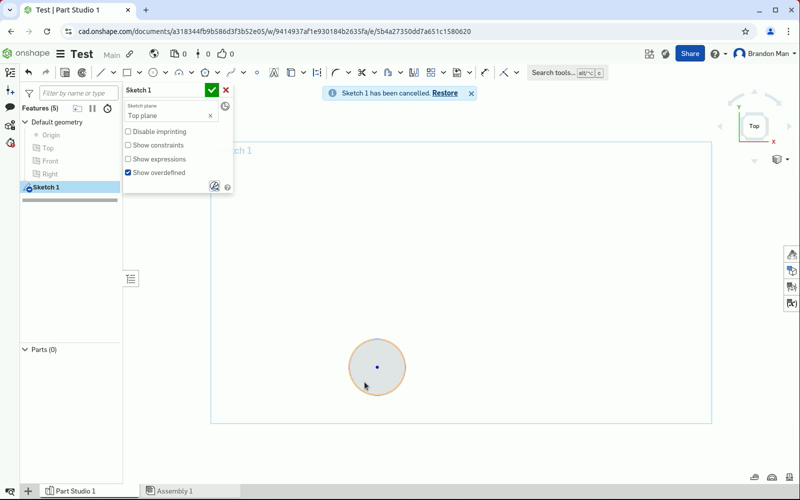
click(364, 381)
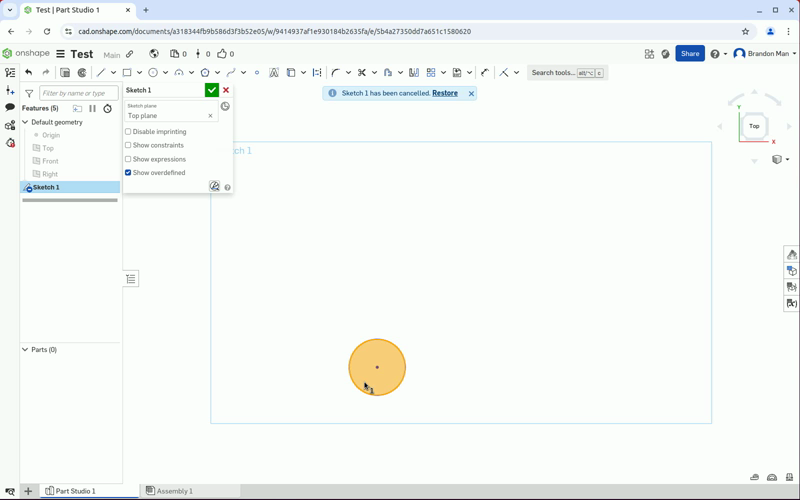
mouse_move(73, 352)
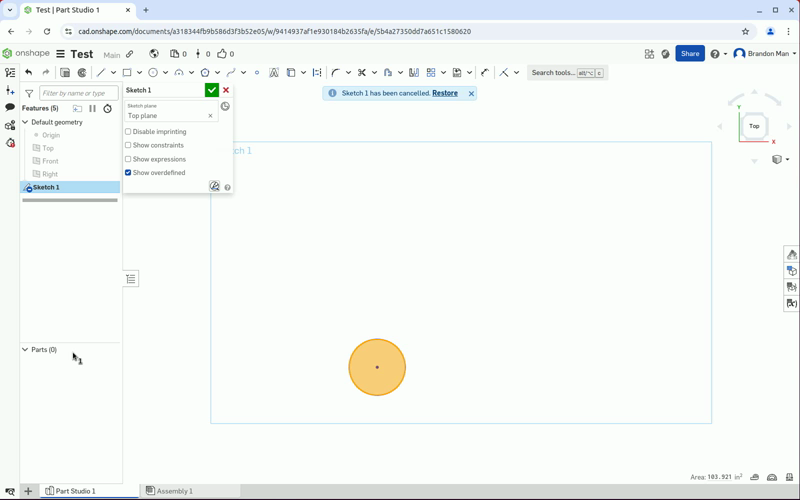
key(shift+y)
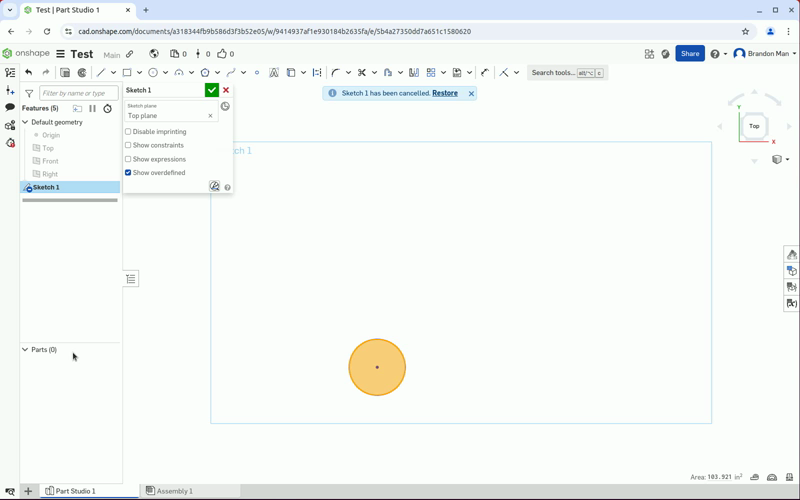
key(shift+e)
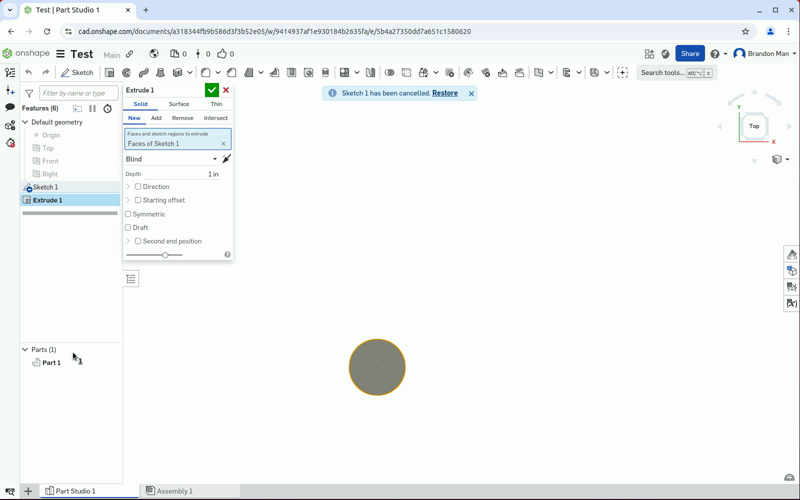
mouse_move(143, 106)
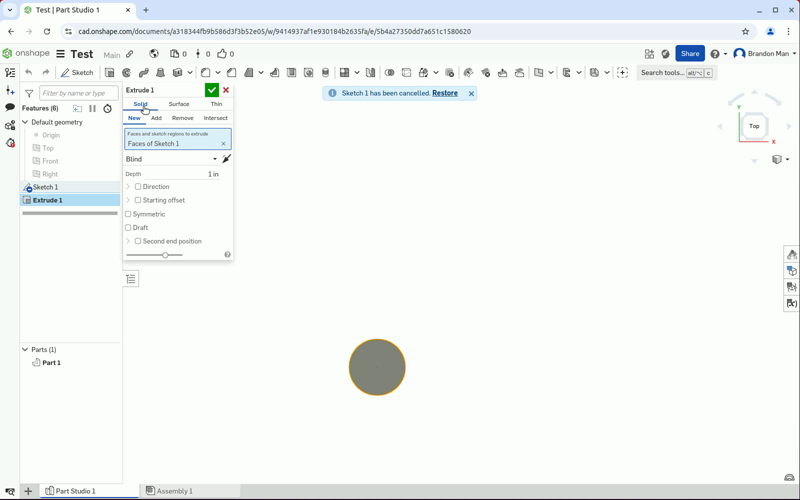
click(143, 106)
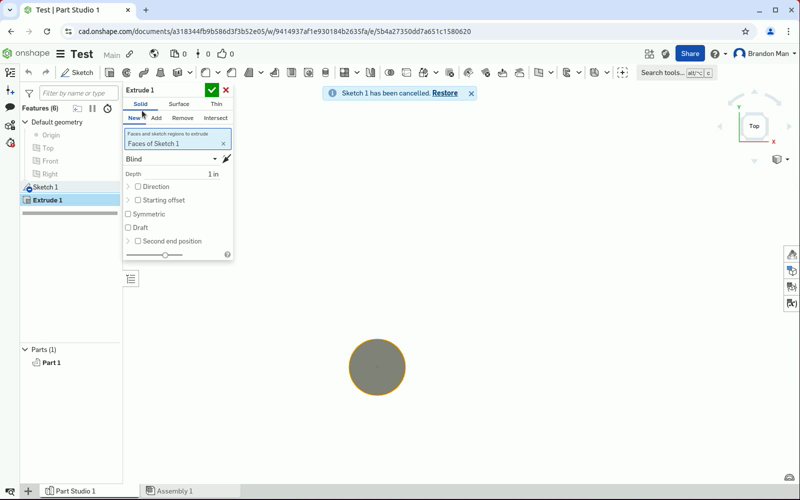
mouse_move(137, 120)
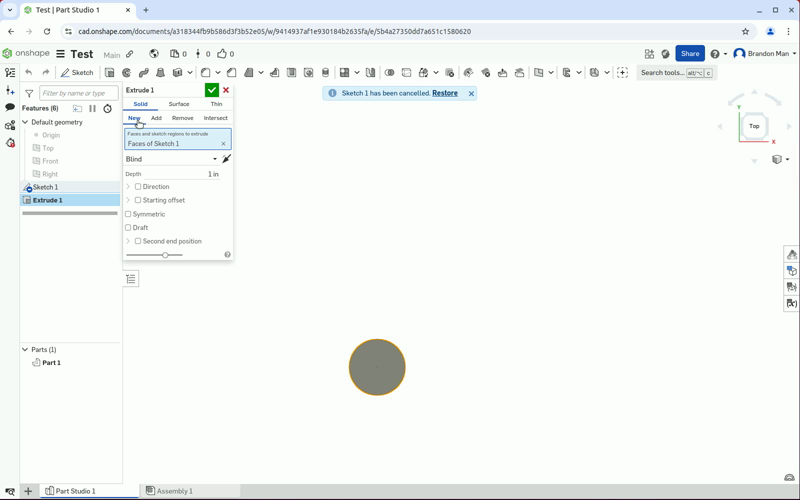
click(137, 120)
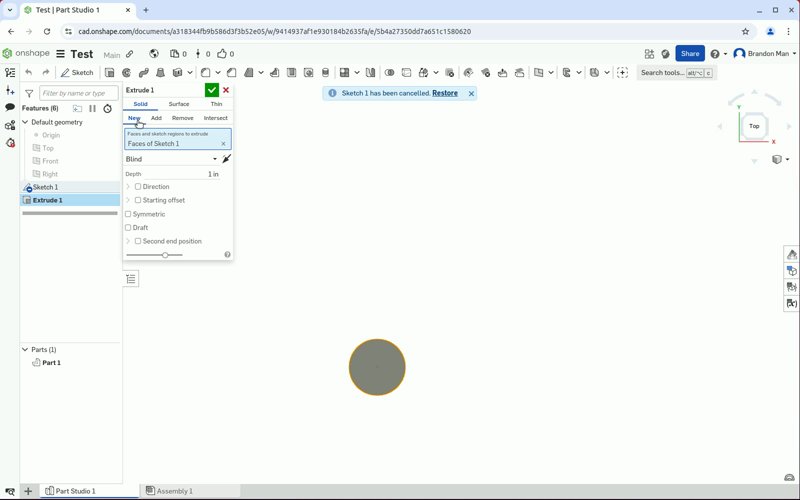
key(tab, 4)
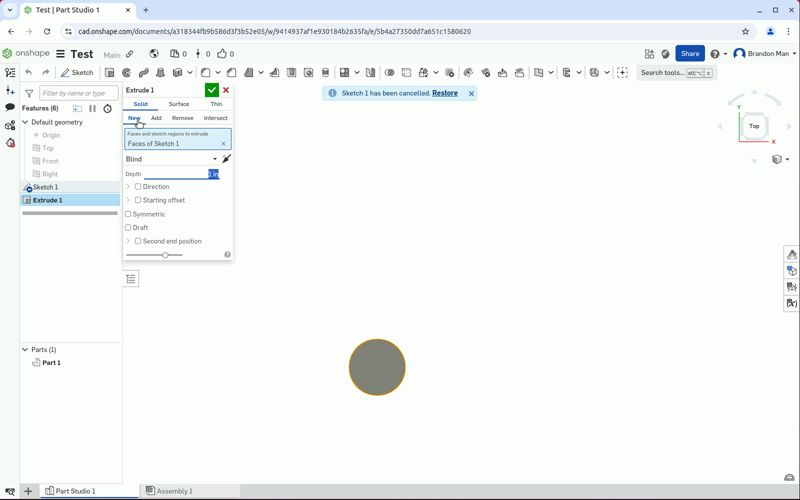
text(5.777)
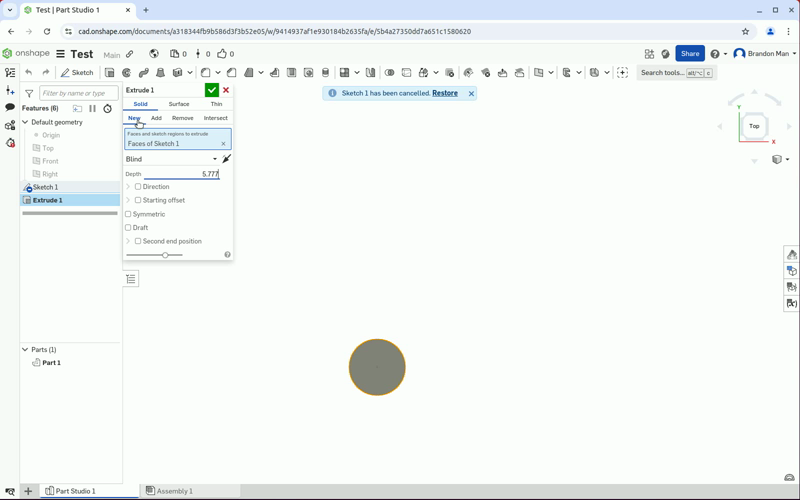
key(enter)
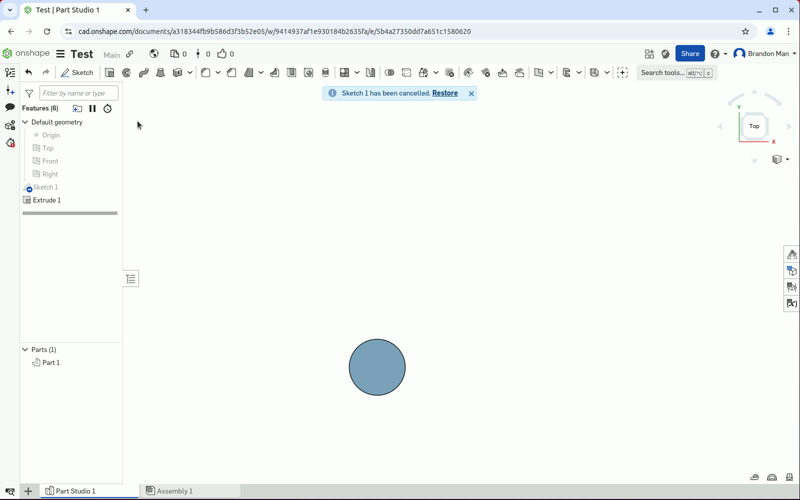
key(shift+h)
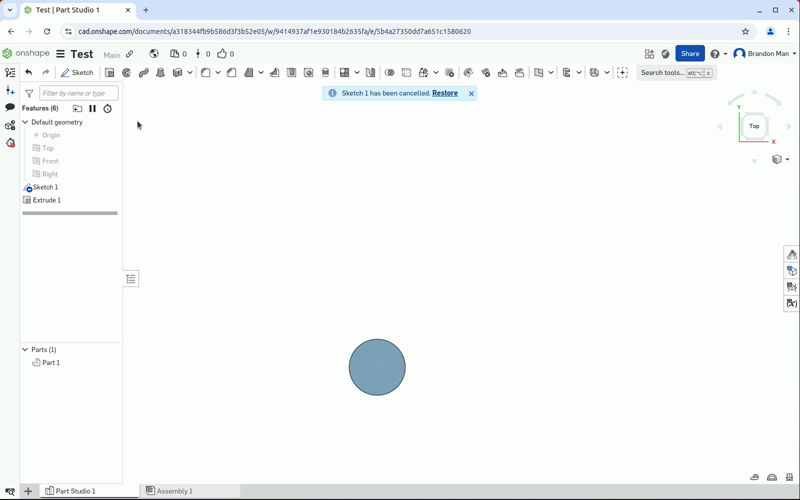
key(shift+h)
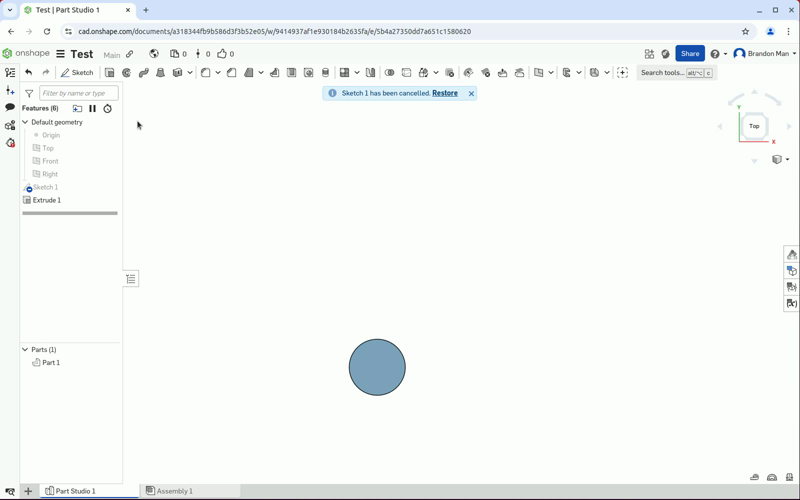
mouse_move(73, 189)
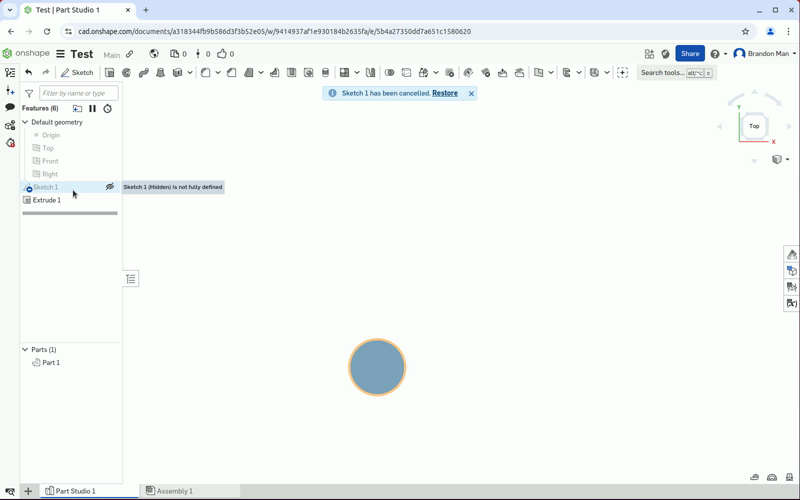
click(73, 189)
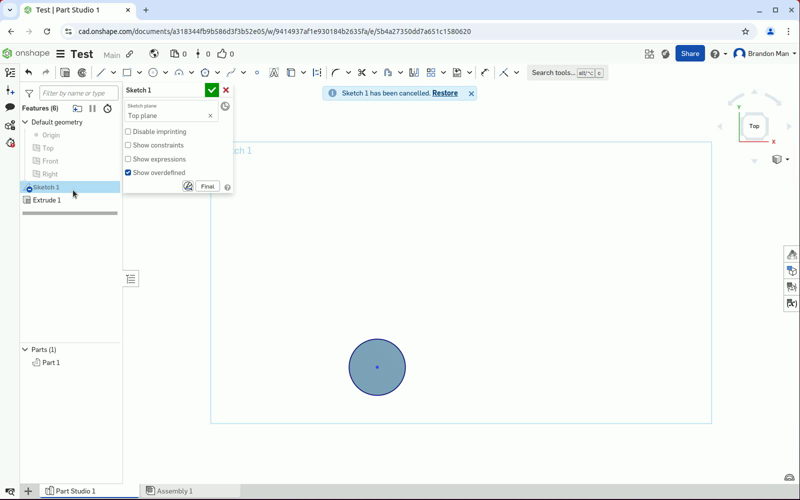
mouse_move(229, 92)
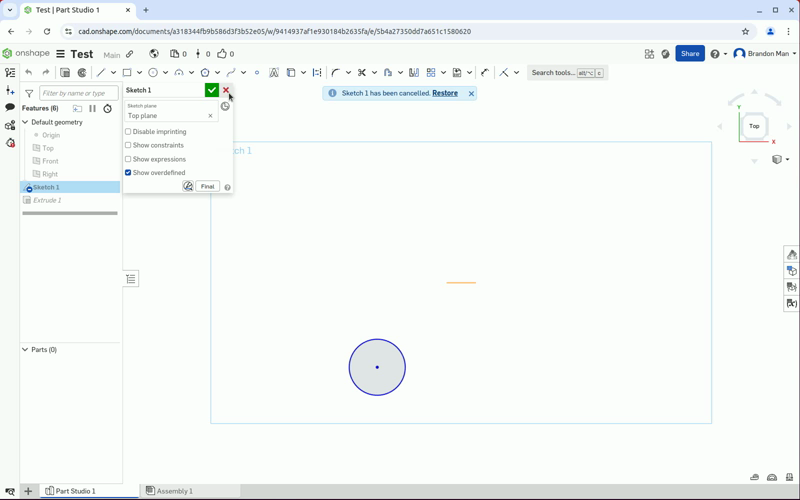
click(229, 92)
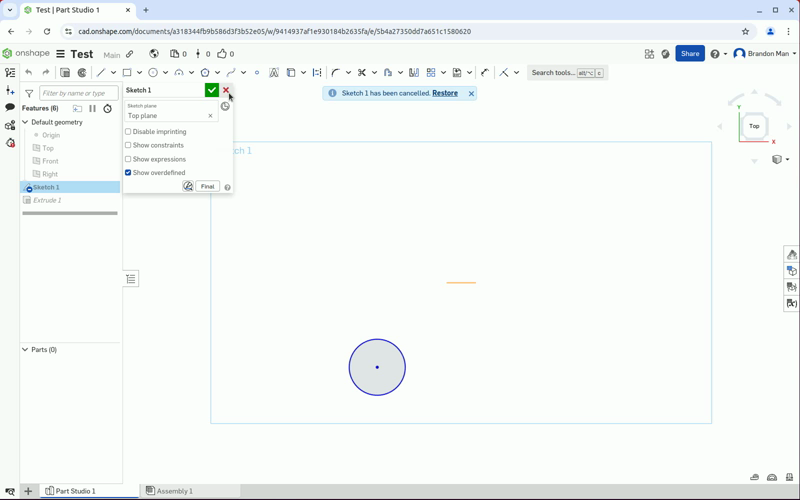
key(shift+s)
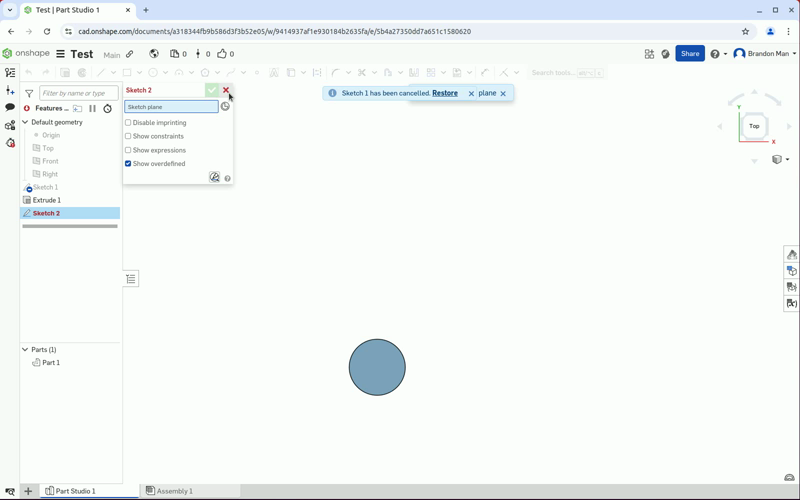
mouse_move(73, 150)
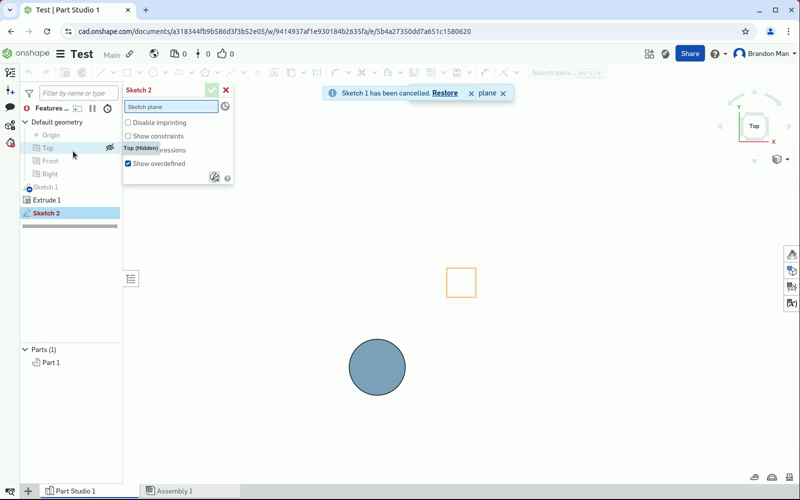
click(73, 150)
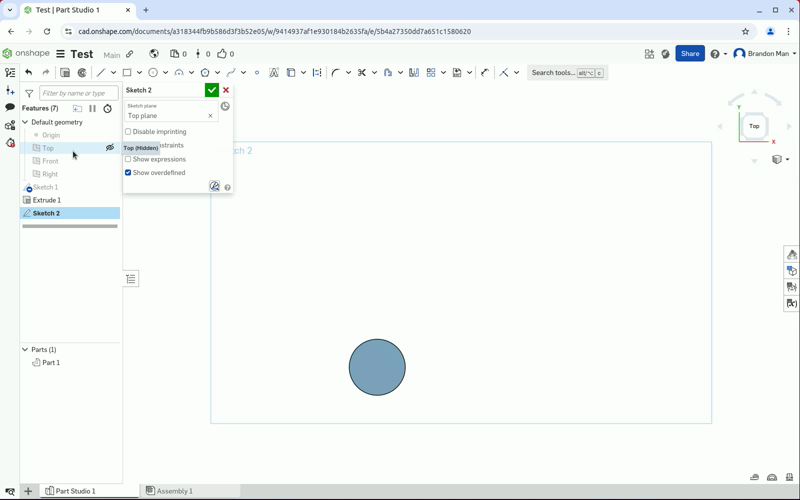
mouse_move(73, 352)
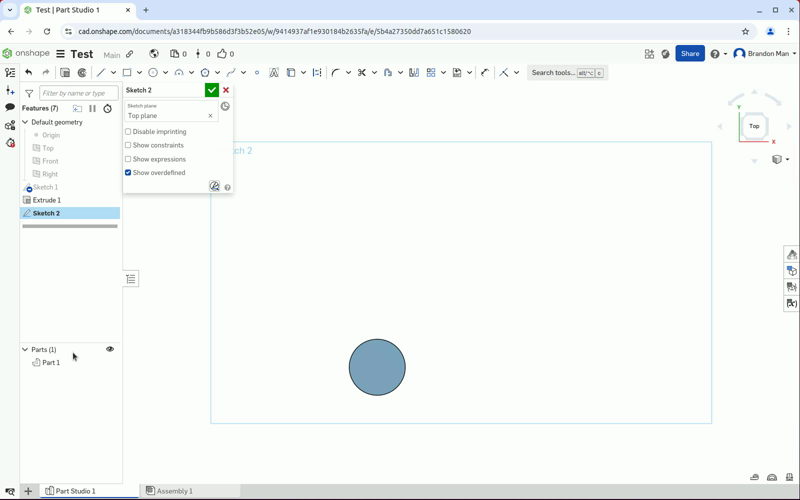
key(y)
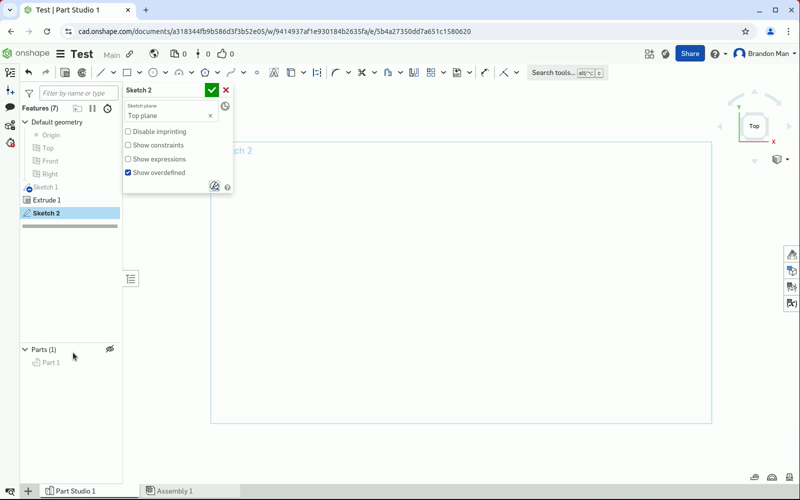
key(c)
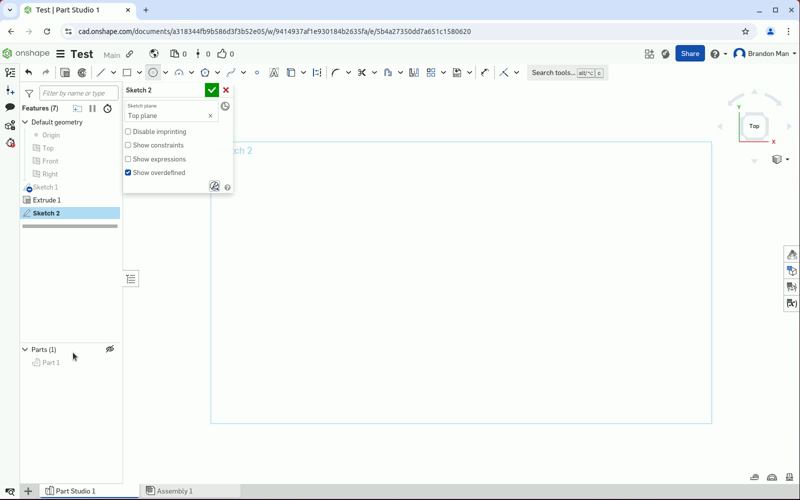
key_down(shift)
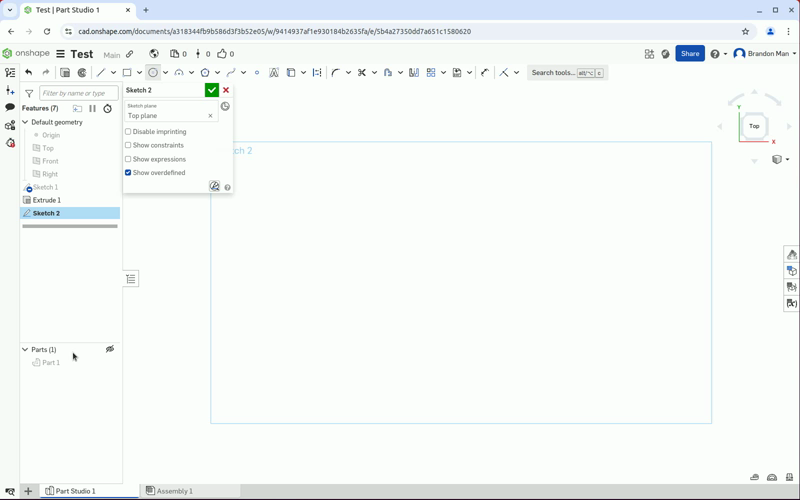
mouse_move(377, 282)
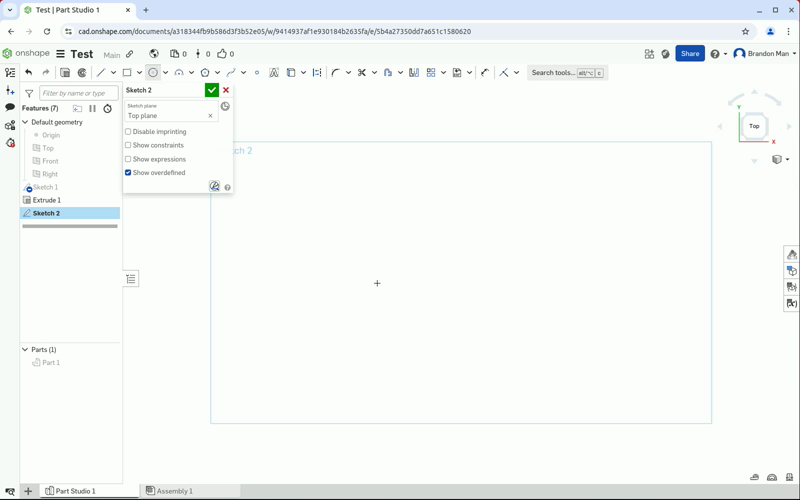
click(377, 282)
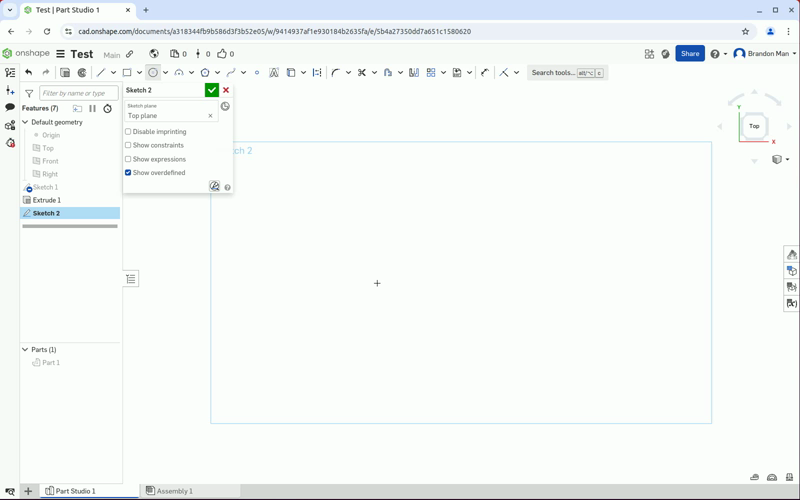
key_up(shift)
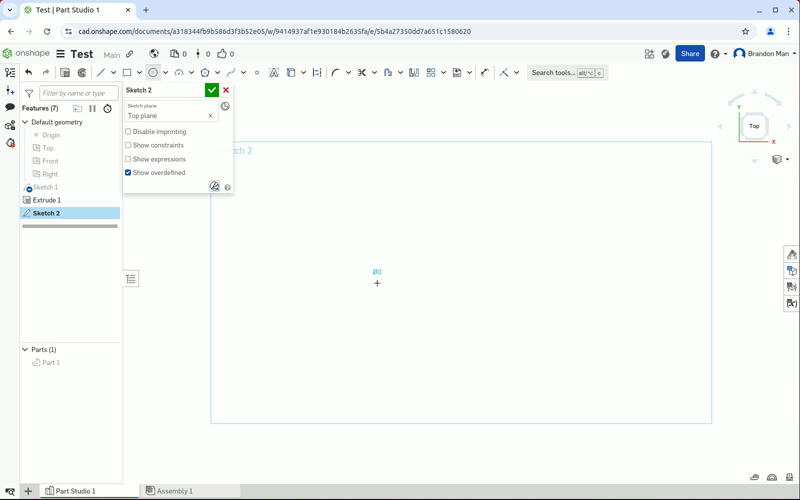
mouse_move(405, 282)
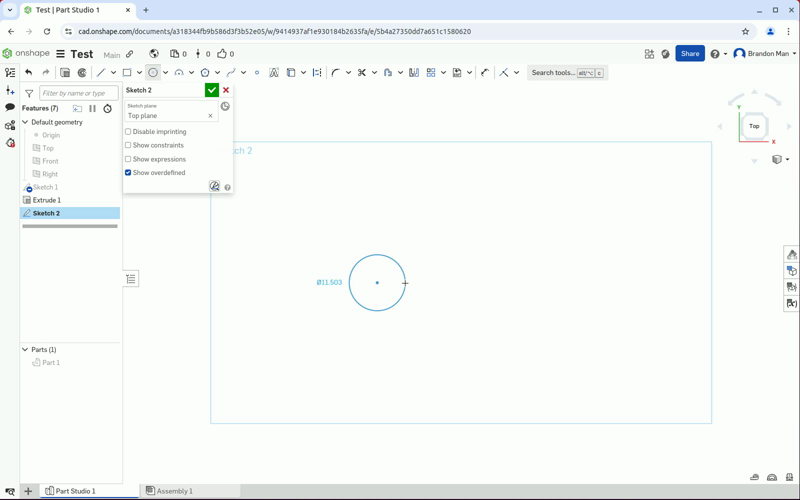
click(405, 282)
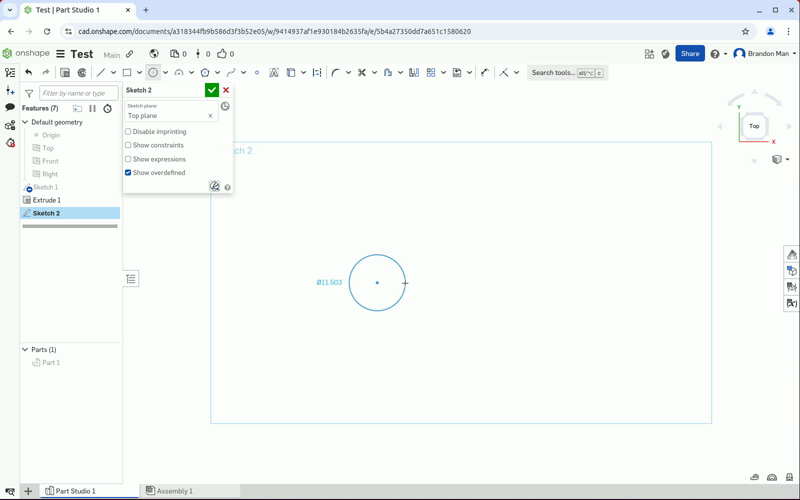
key(esc)
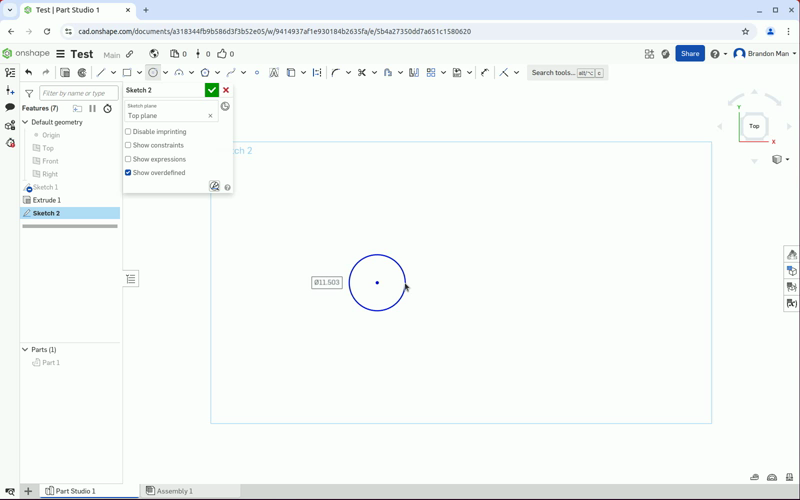
mouse_move(386, 301)
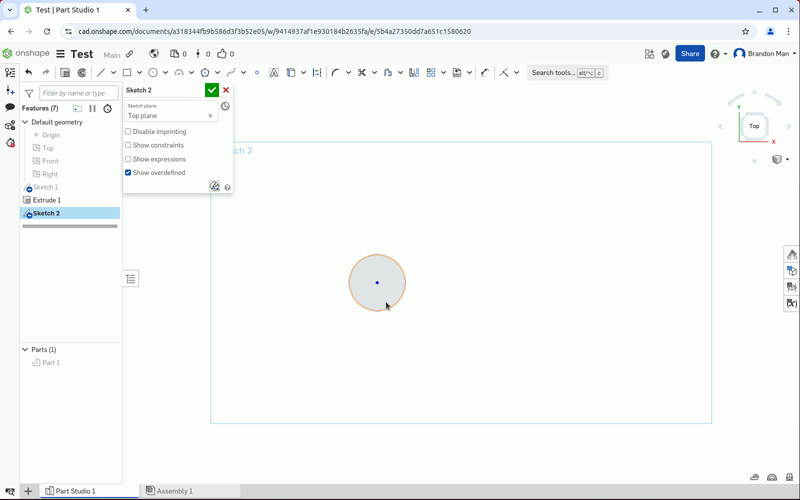
click(386, 301)
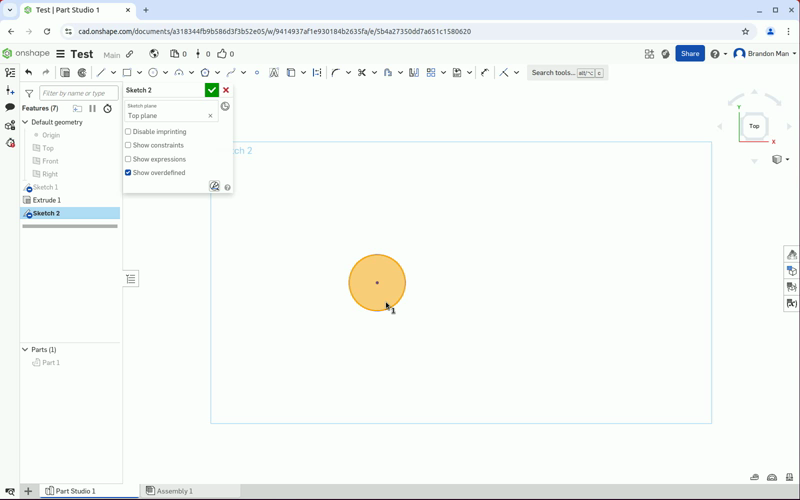
mouse_move(73, 352)
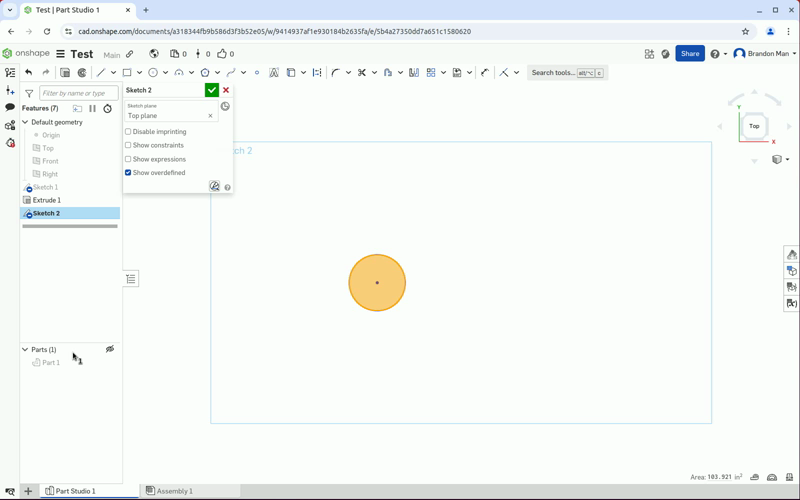
key(shift+y)
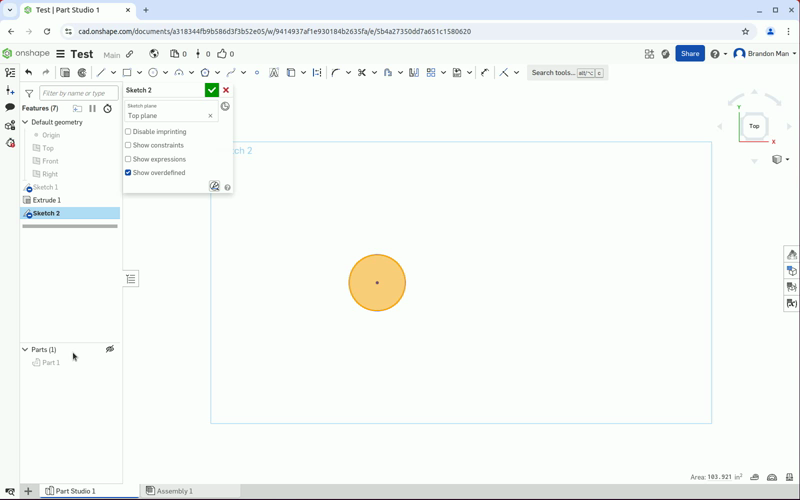
key(shift+e)
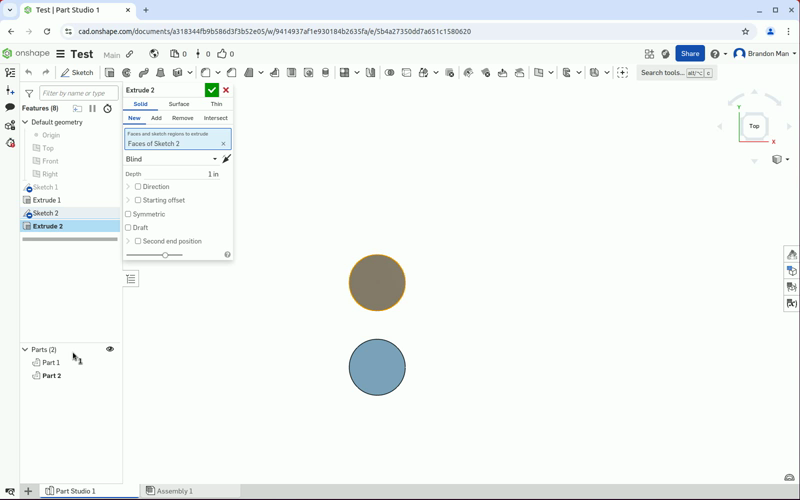
mouse_move(143, 106)
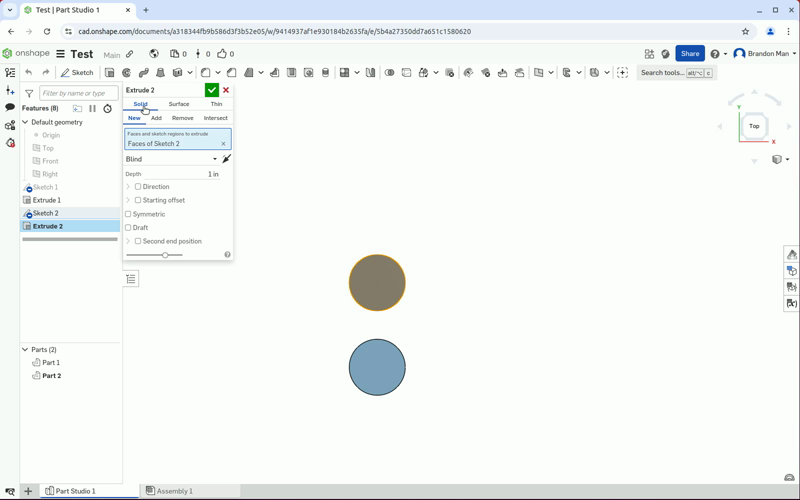
click(143, 106)
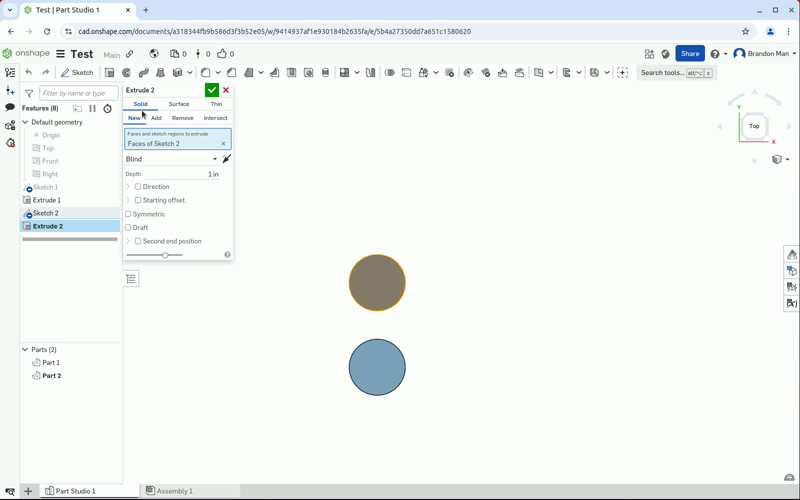
mouse_move(137, 120)
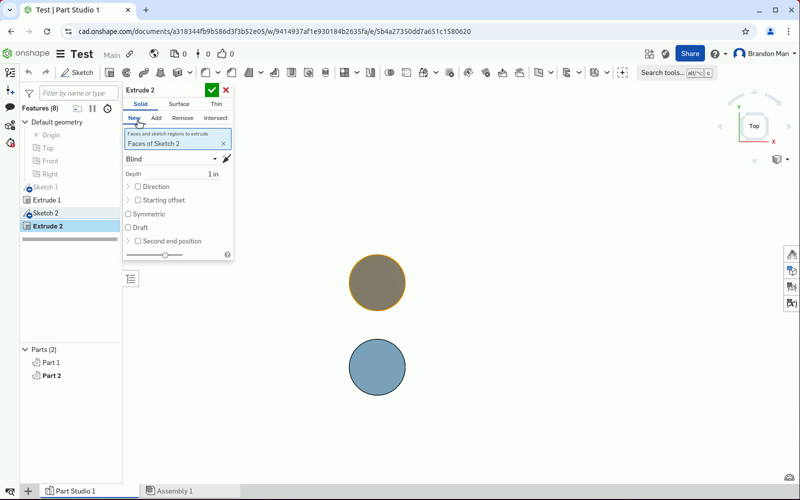
click(137, 120)
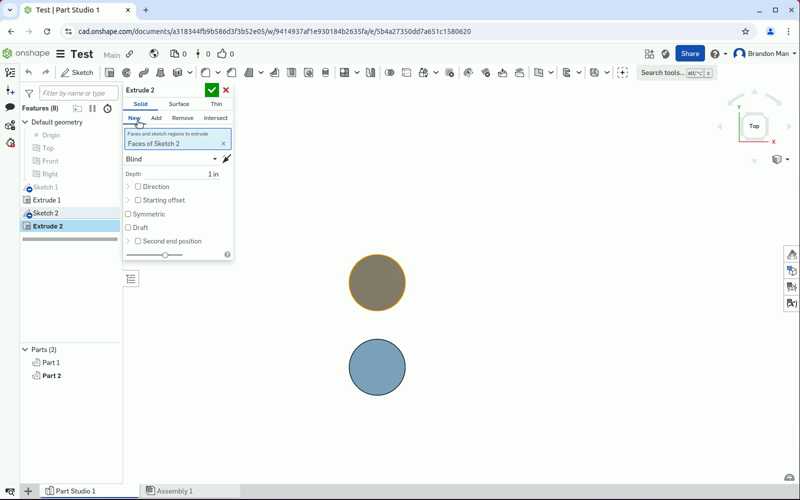
key(tab, 4)
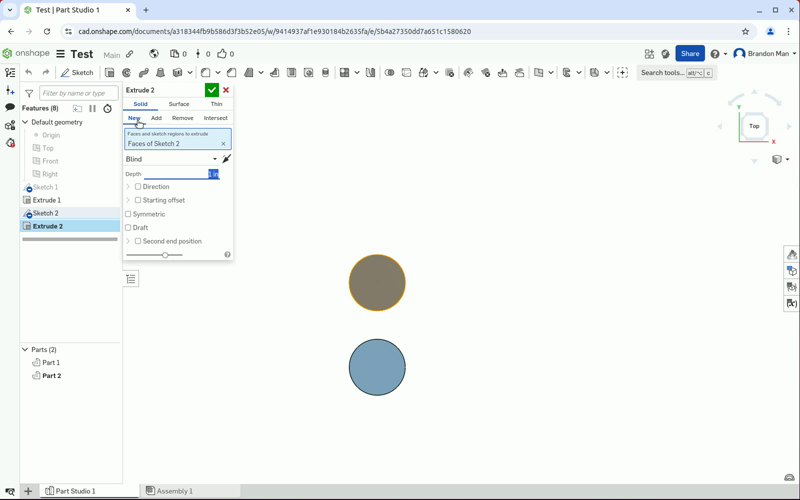
text(5.777)
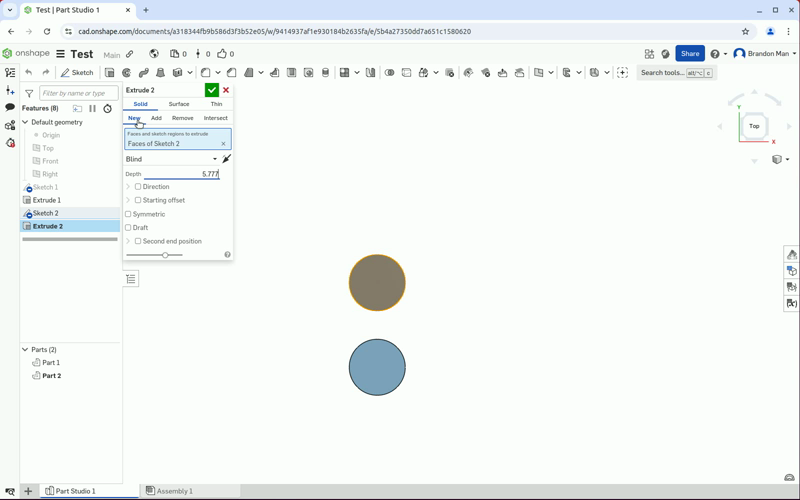
key(enter)
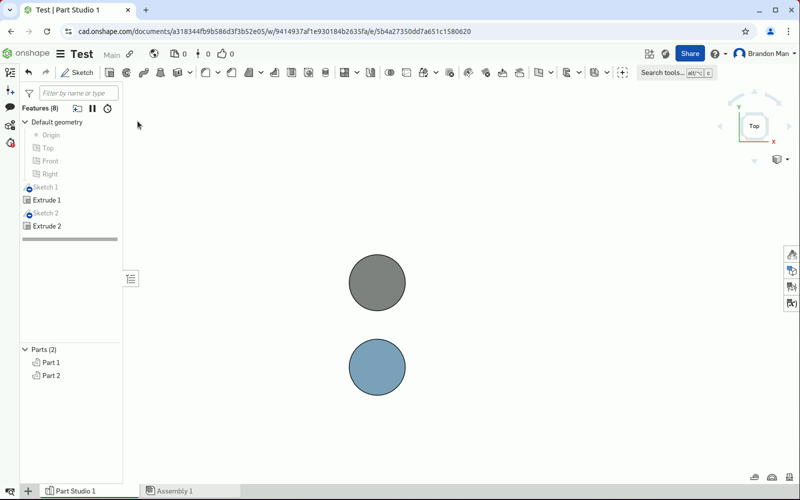
key(shift+h)
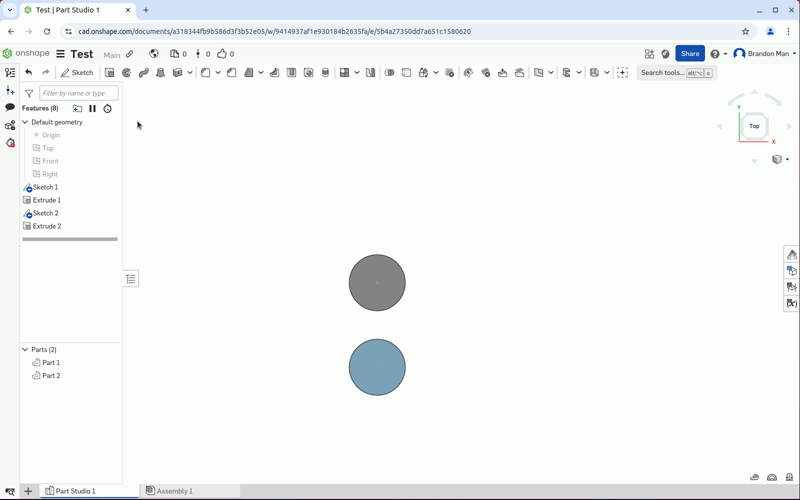
key(shift+h)
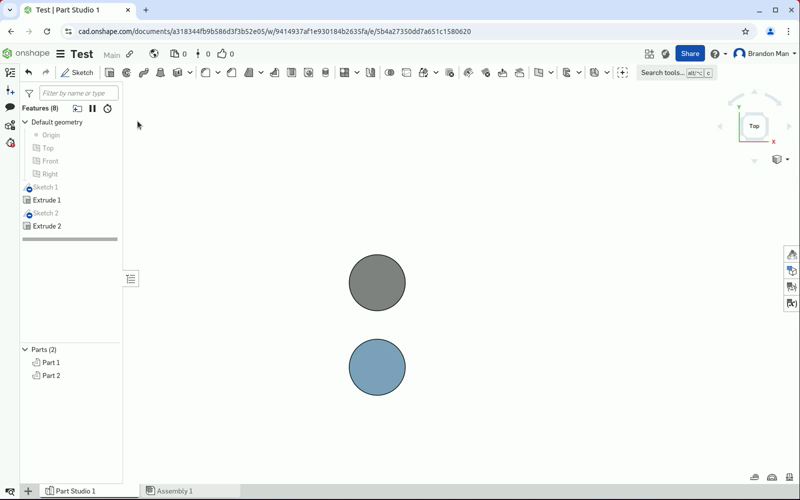
mouse_move(73, 189)
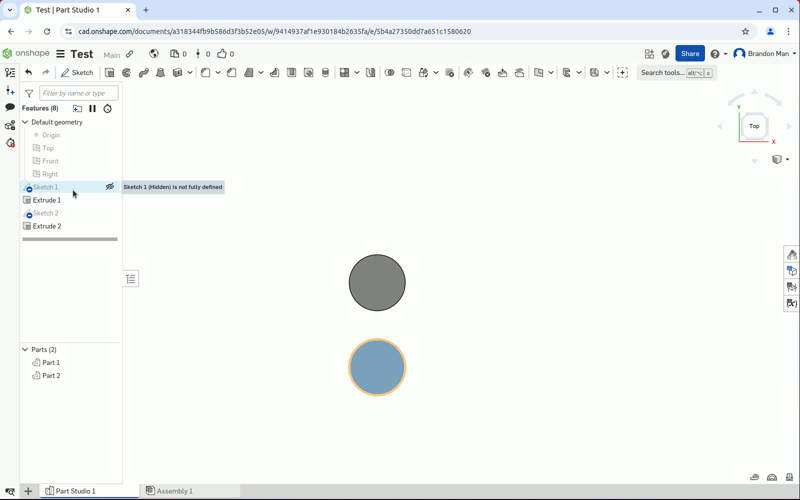
click(73, 189)
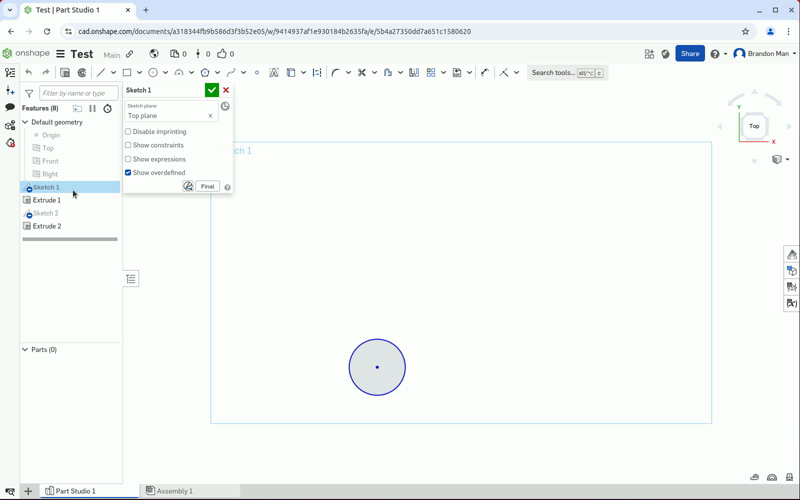
mouse_move(229, 92)
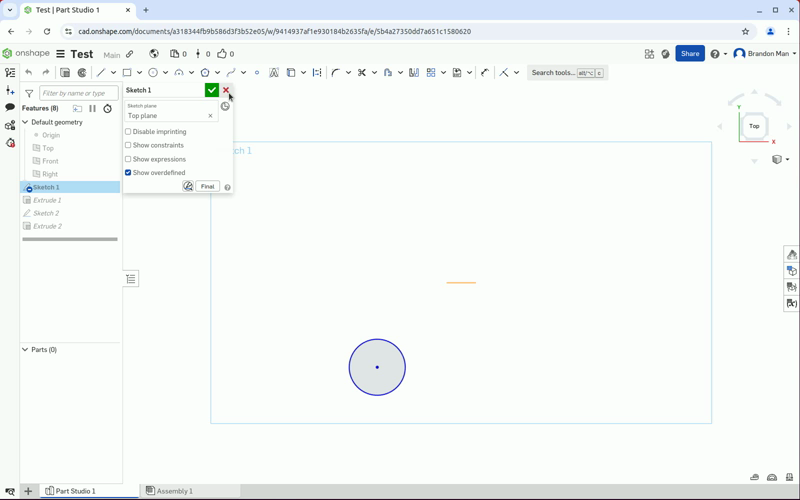
click(229, 92)
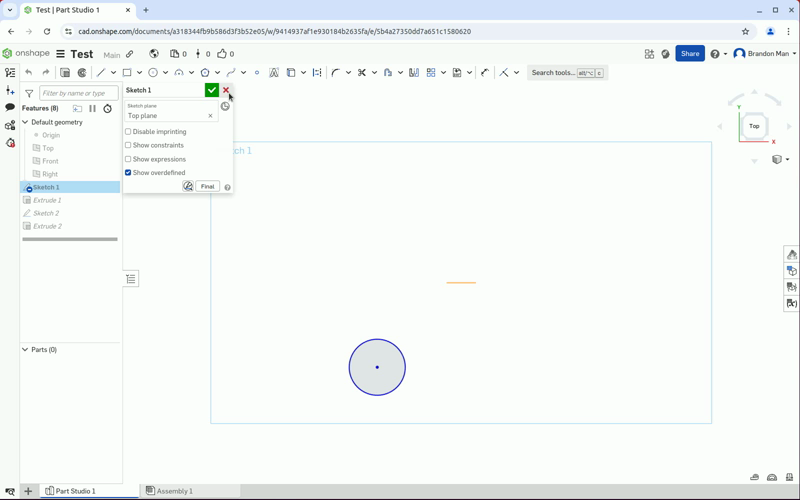
key(shift+s)
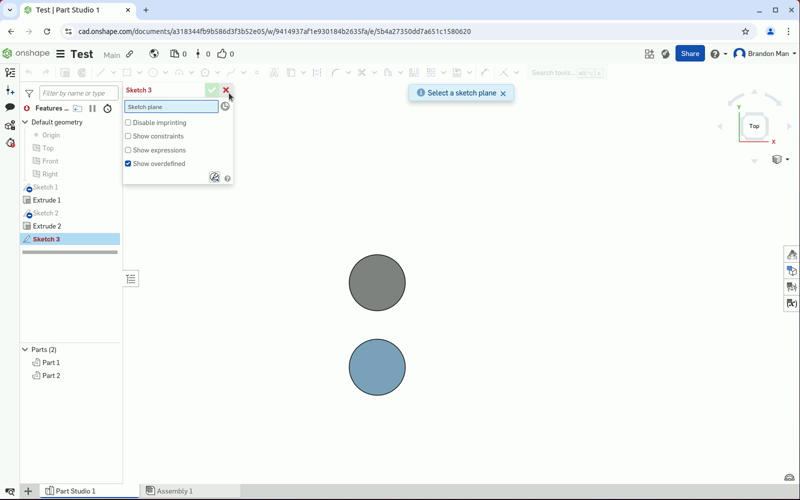
mouse_move(73, 150)
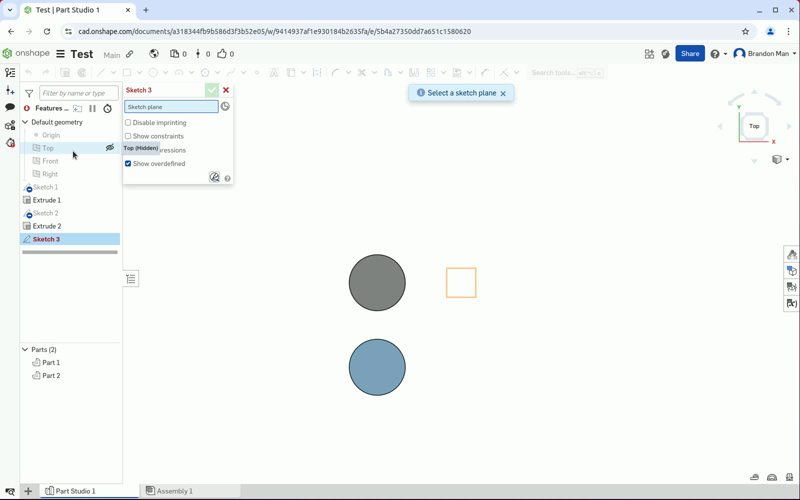
click(73, 150)
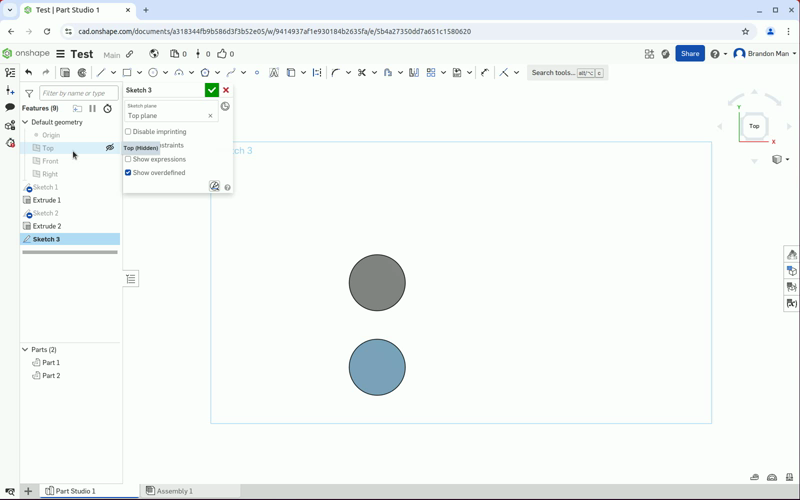
mouse_move(73, 352)
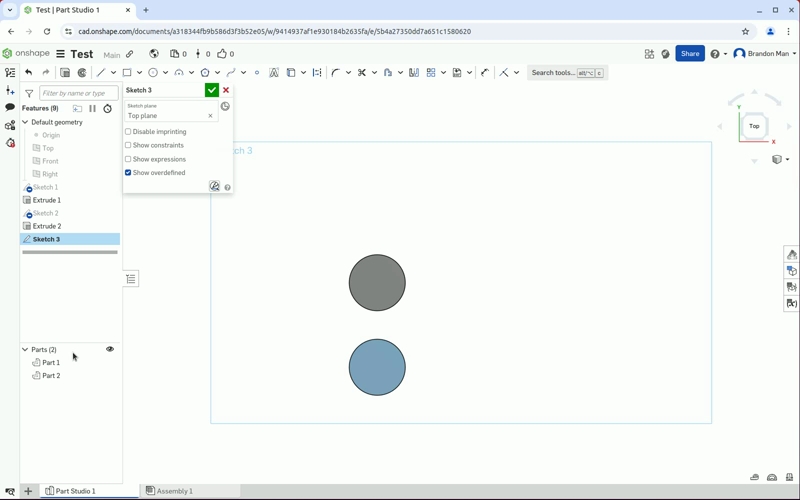
key(y)
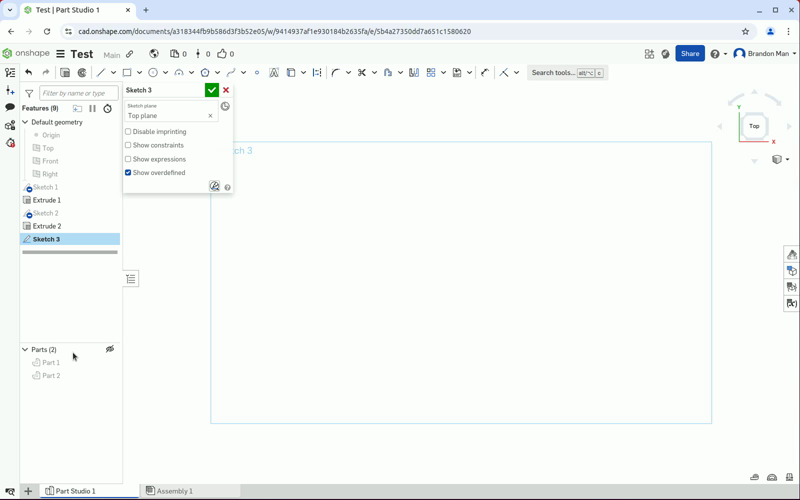
key(c)
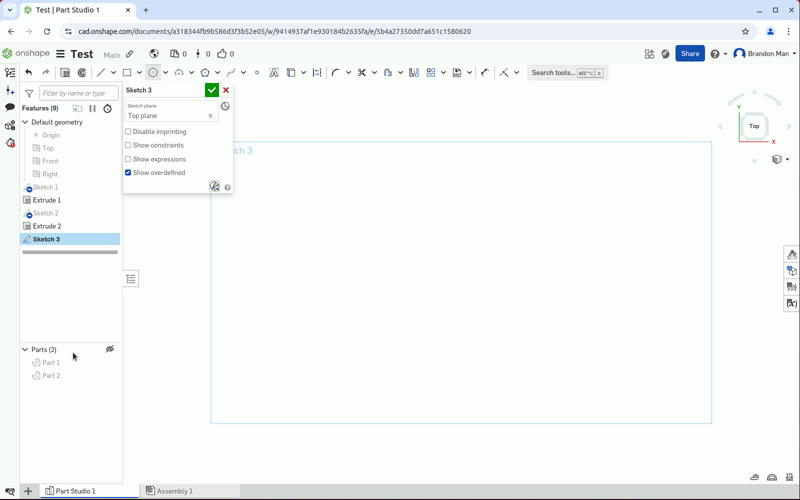
key_down(shift)
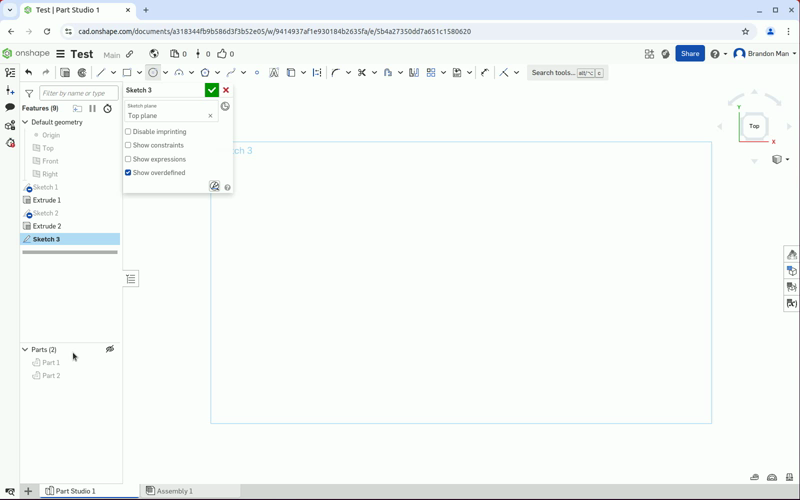
mouse_move(377, 198)
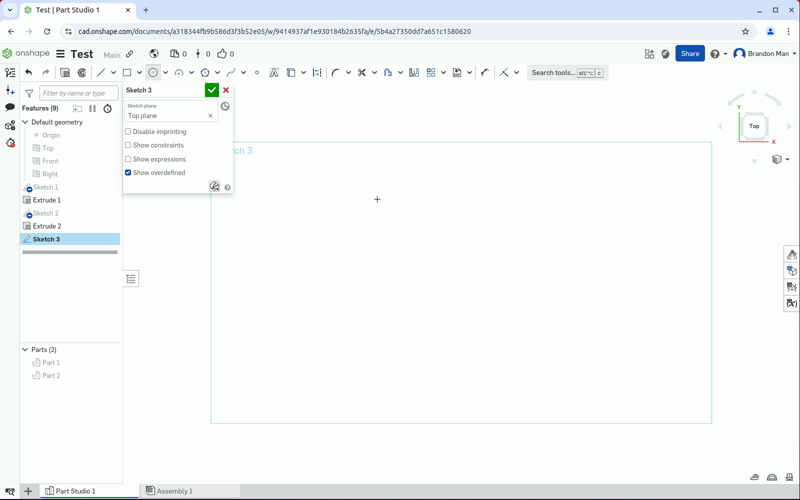
click(377, 198)
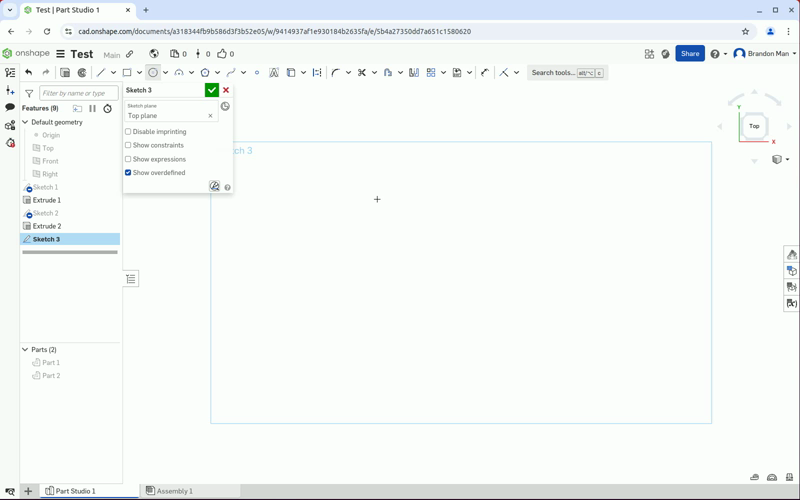
key_up(shift)
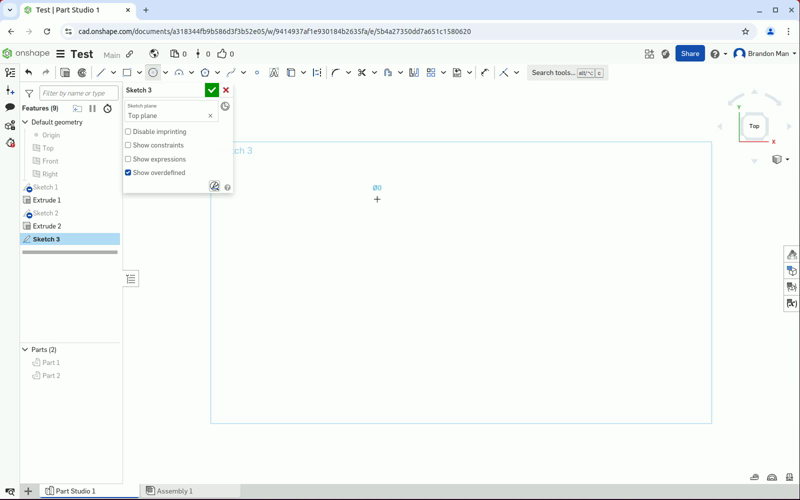
mouse_move(405, 198)
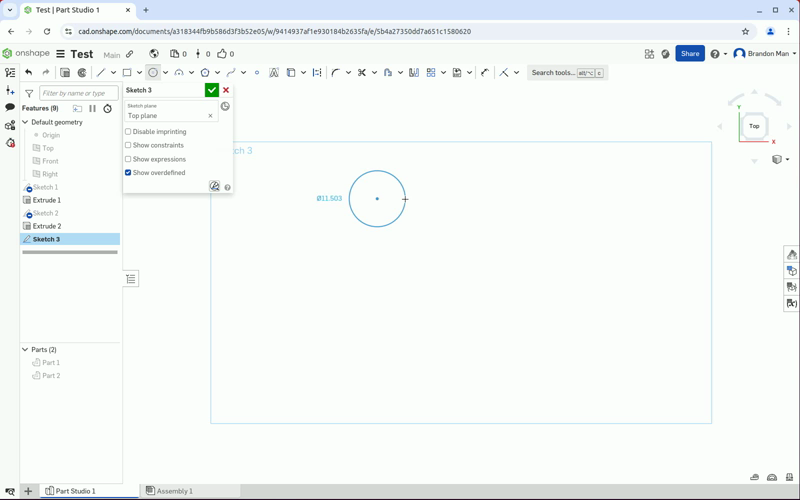
click(405, 198)
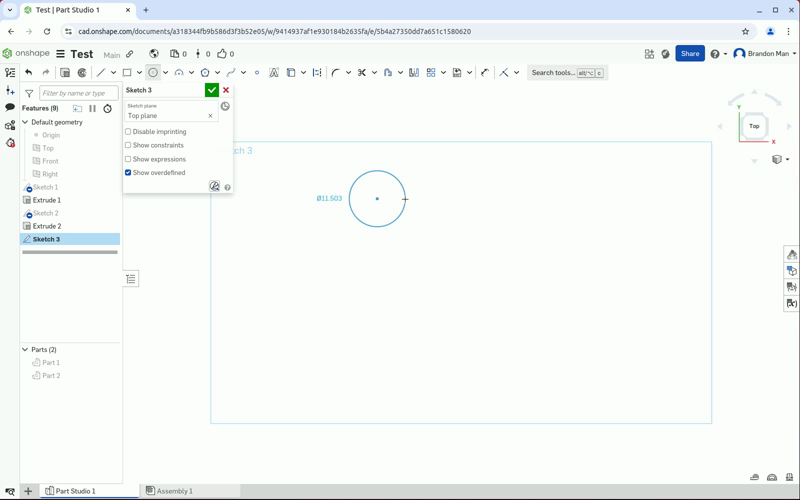
key(esc)
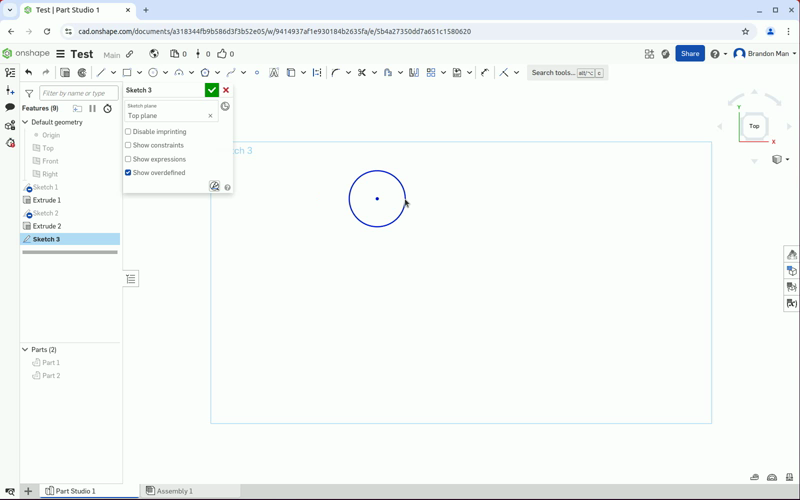
mouse_move(389, 202)
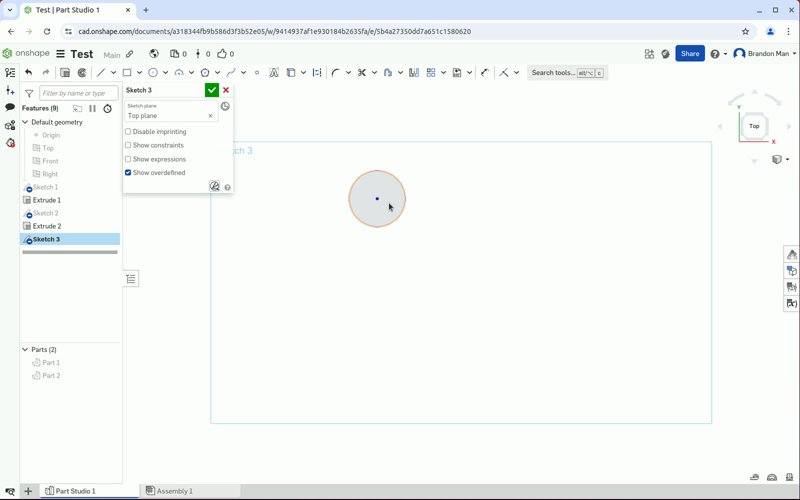
click(389, 202)
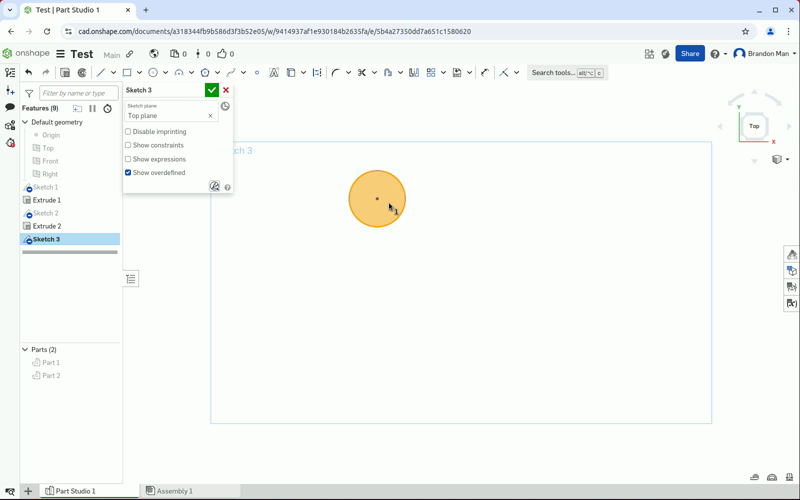
mouse_move(73, 352)
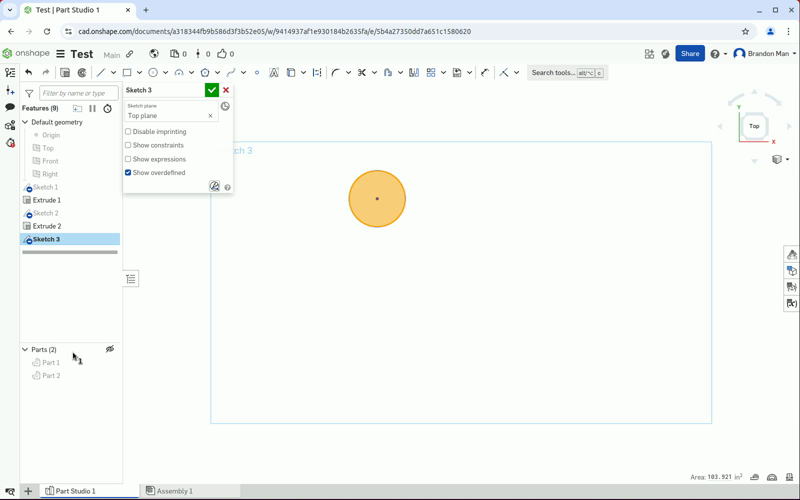
key(shift+y)
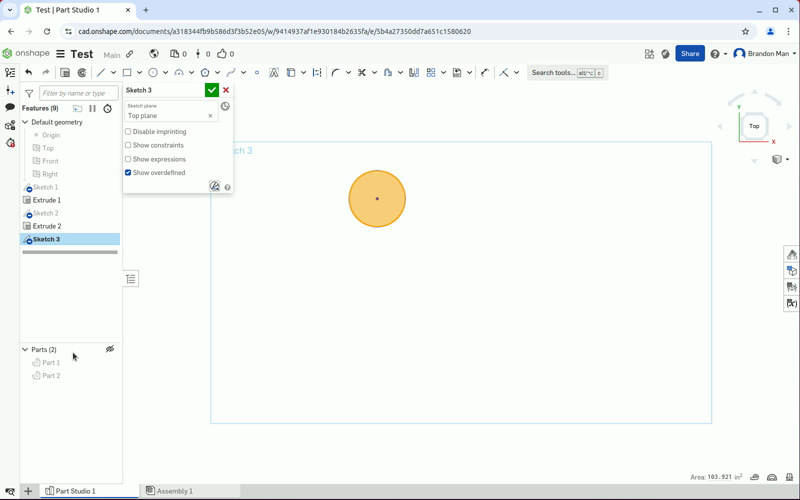
key(shift+e)
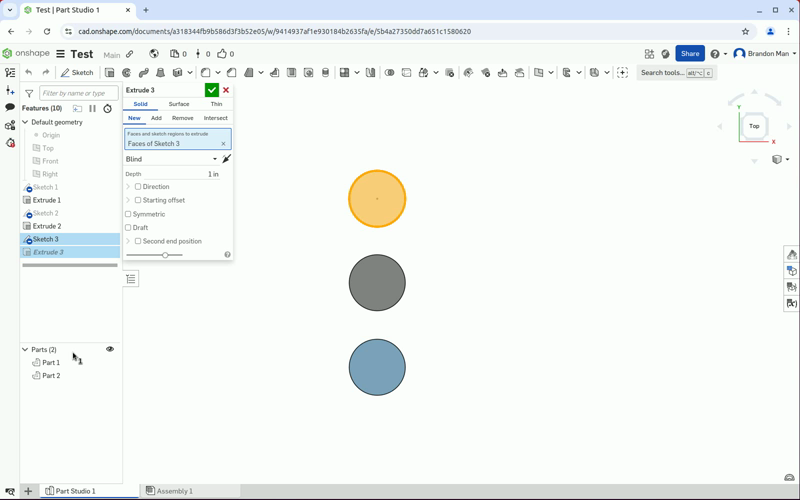
mouse_move(143, 106)
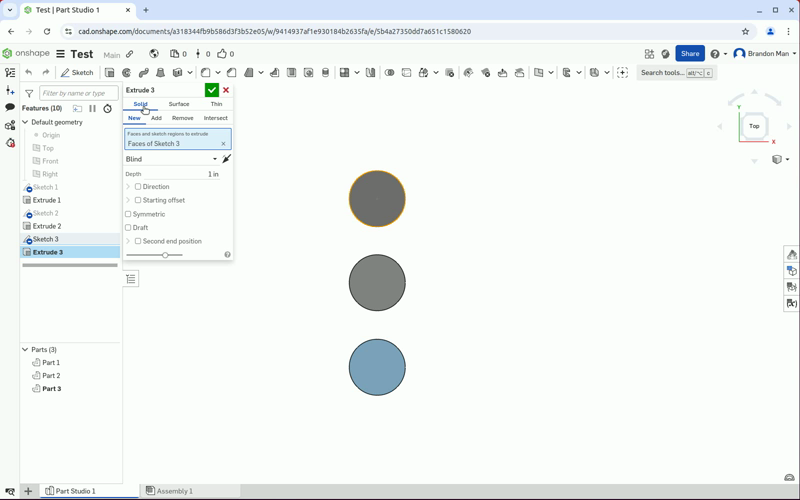
click(143, 106)
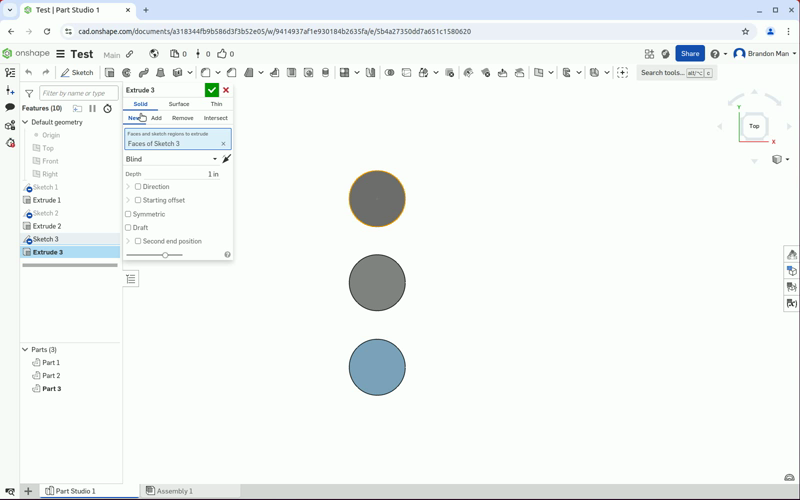
mouse_move(137, 120)
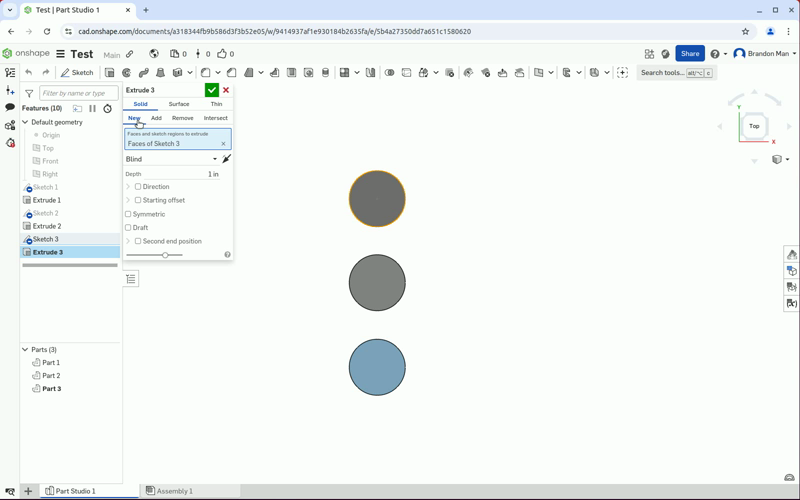
click(137, 120)
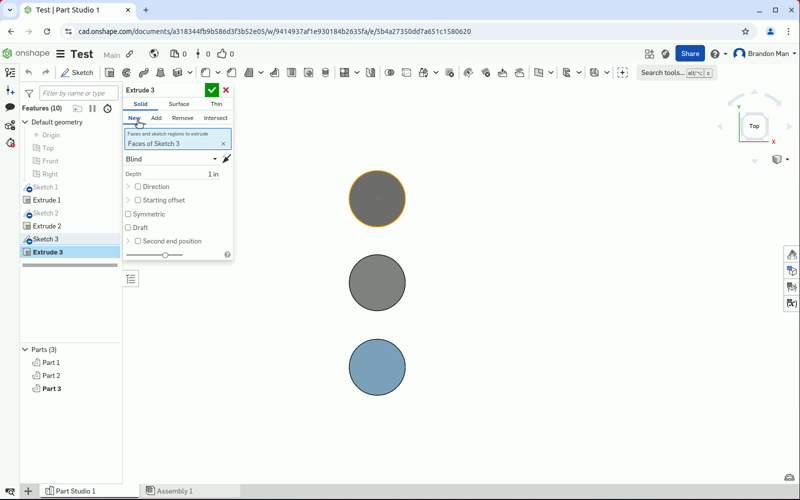
key(tab, 4)
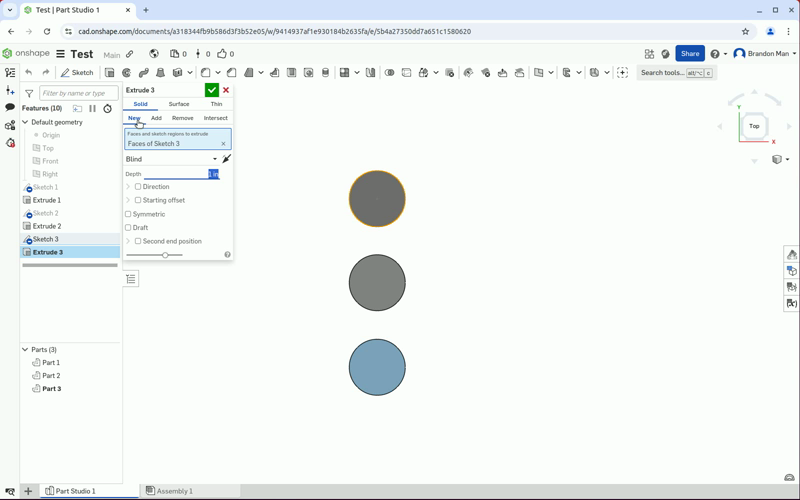
text(5.777)
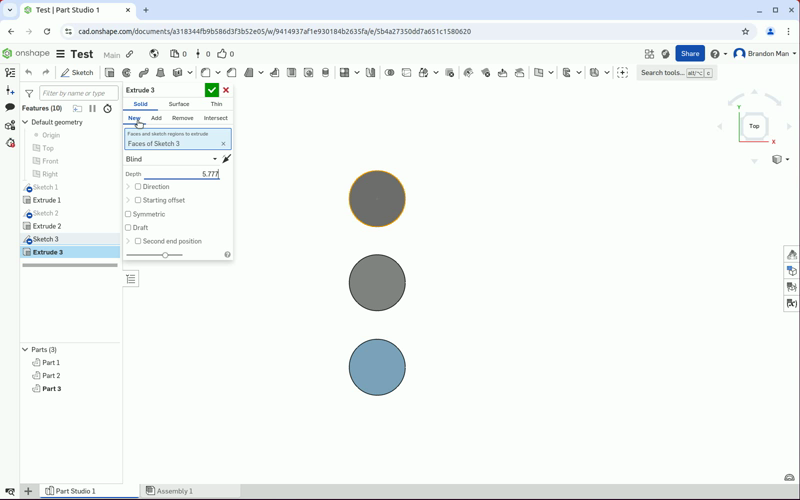
key(enter)
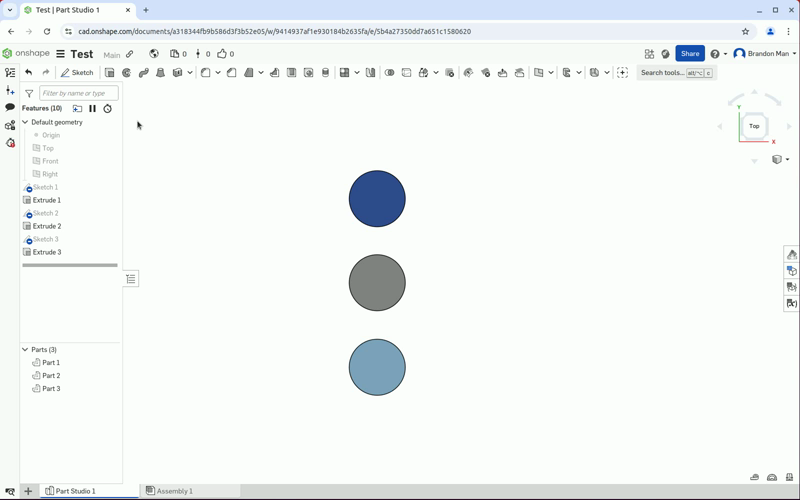
key(shift+h)
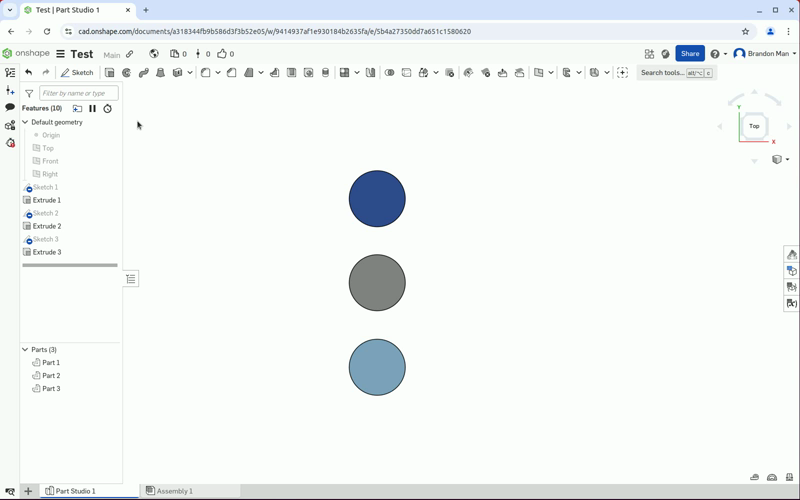
key(shift+h)
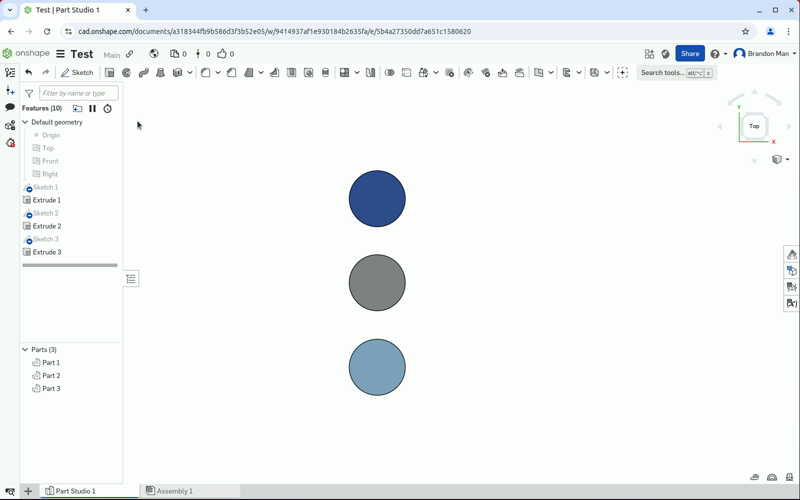
mouse_move(73, 189)
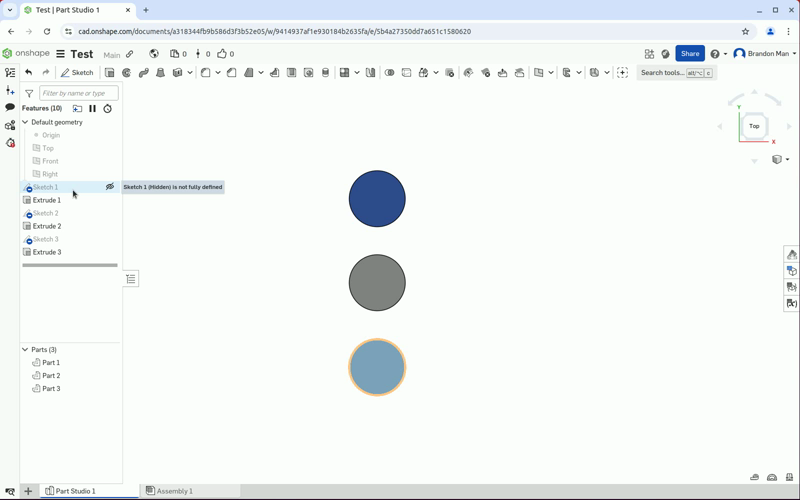
click(73, 189)
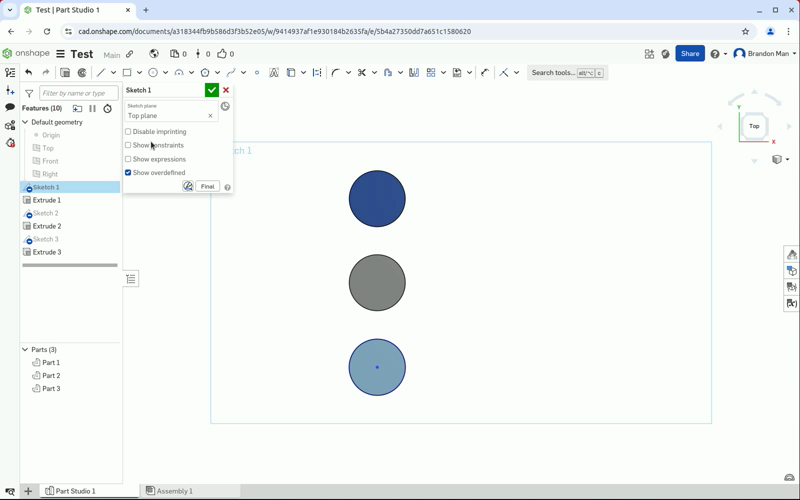
mouse_move(229, 92)
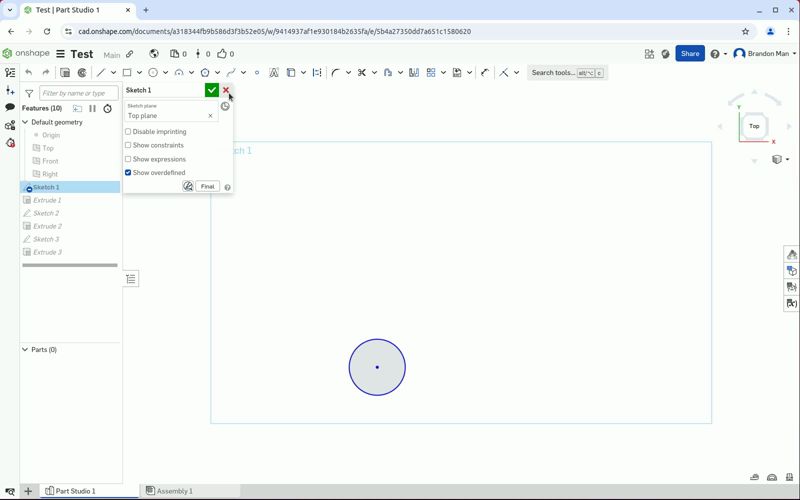
click(229, 92)
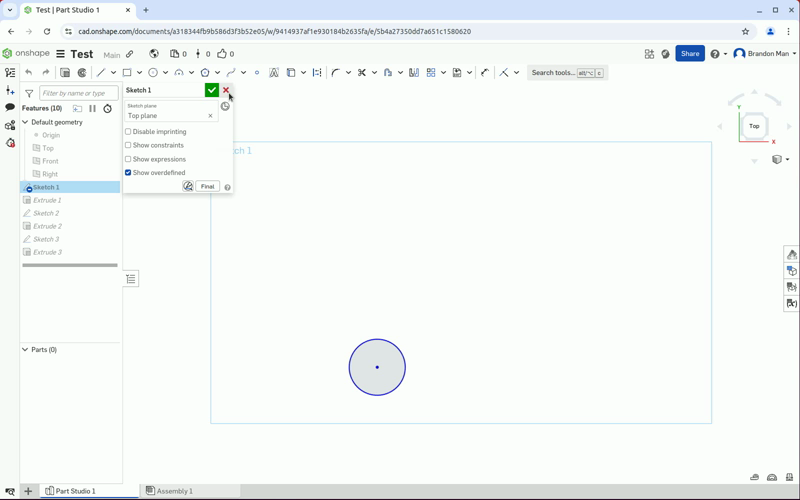
key(shift+s)
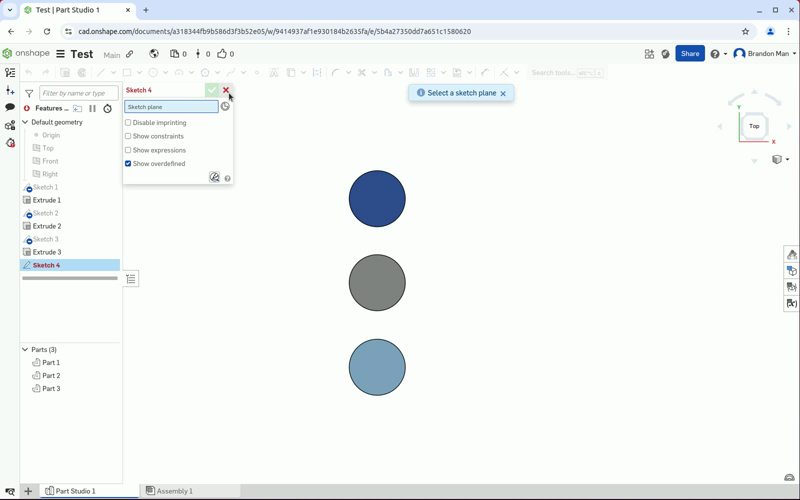
mouse_move(73, 150)
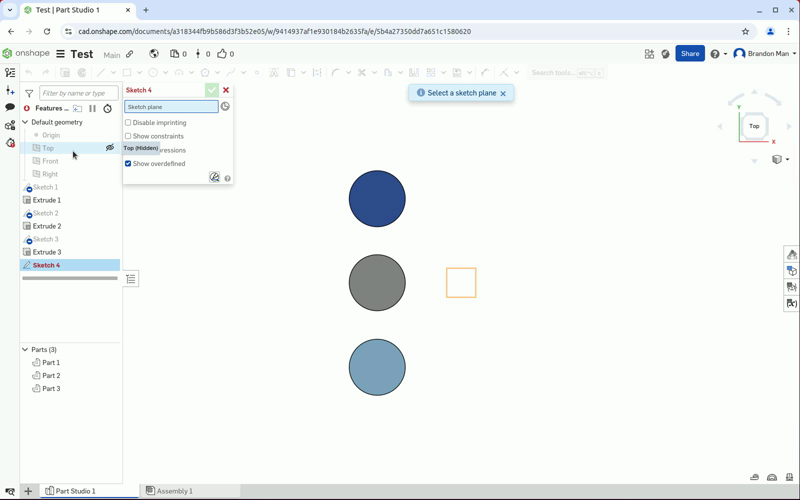
click(73, 150)
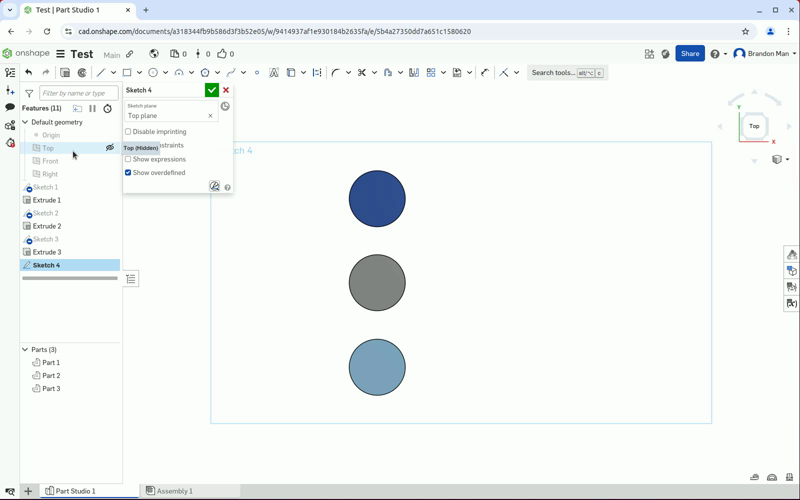
mouse_move(73, 352)
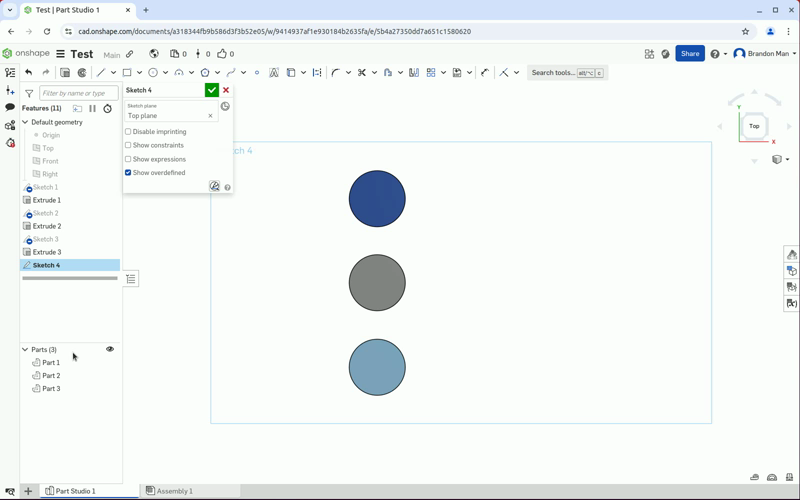
key(y)
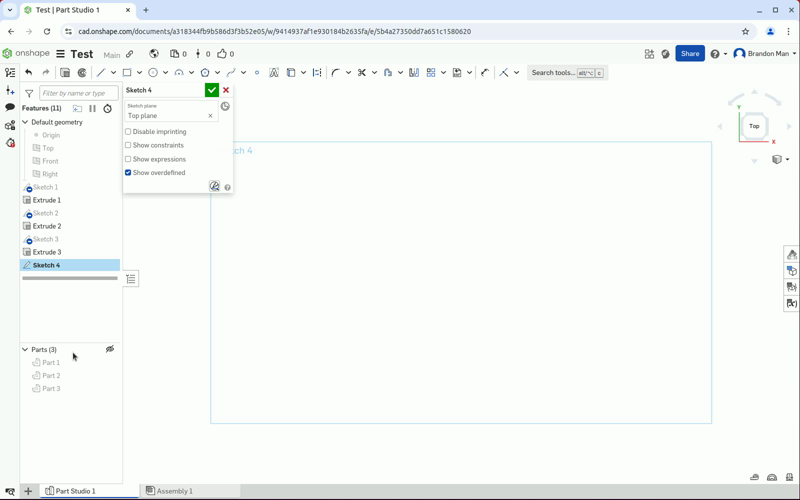
key(c)
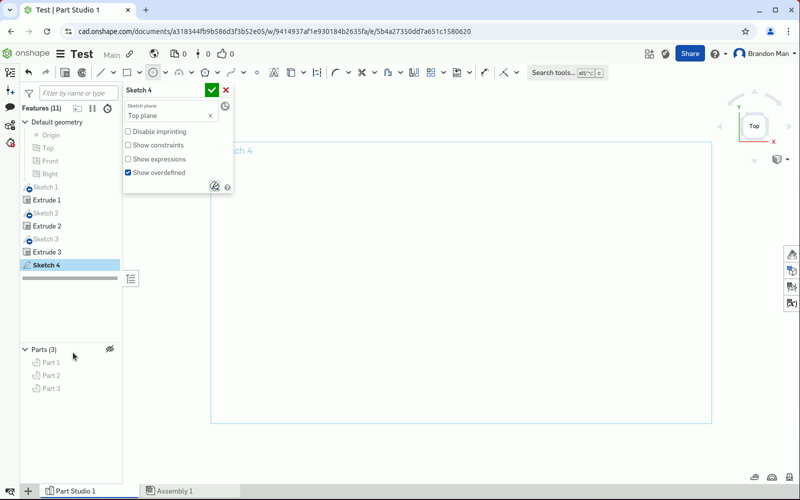
key_down(shift)
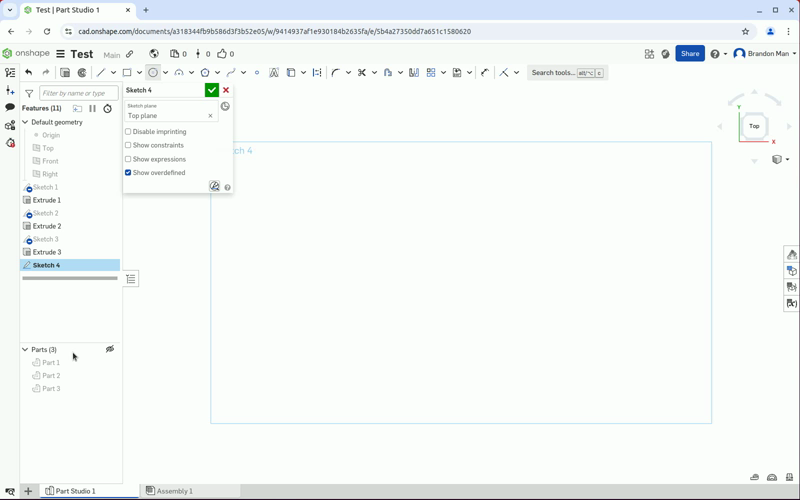
mouse_move(461, 367)
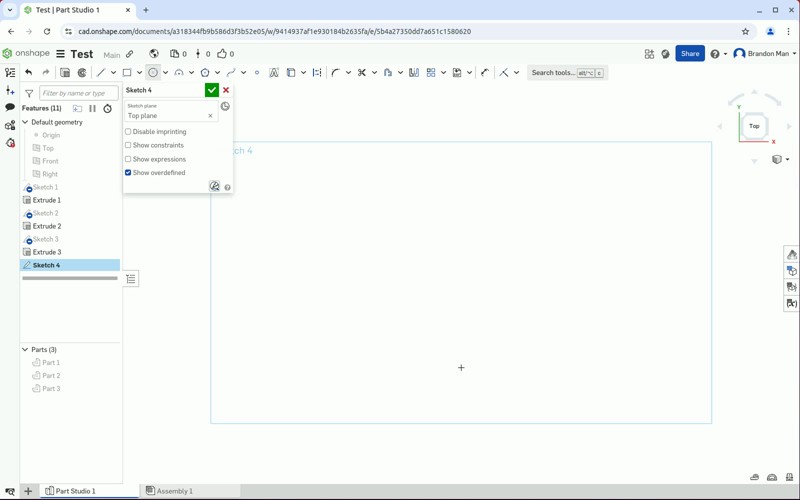
click(461, 367)
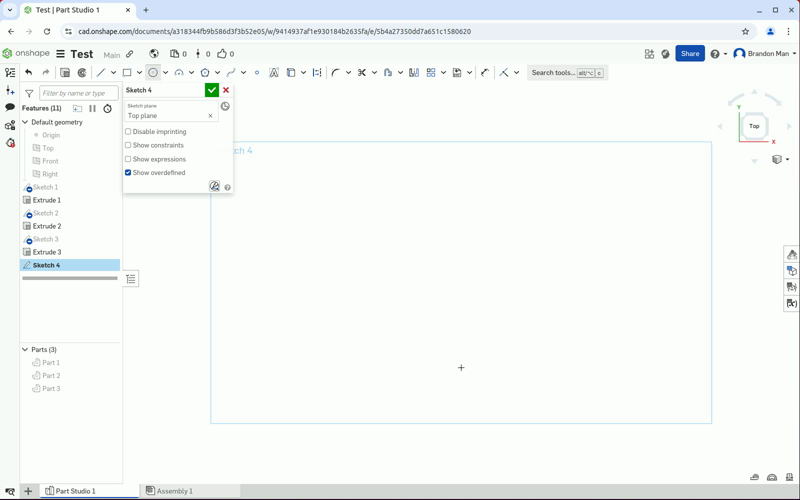
key_up(shift)
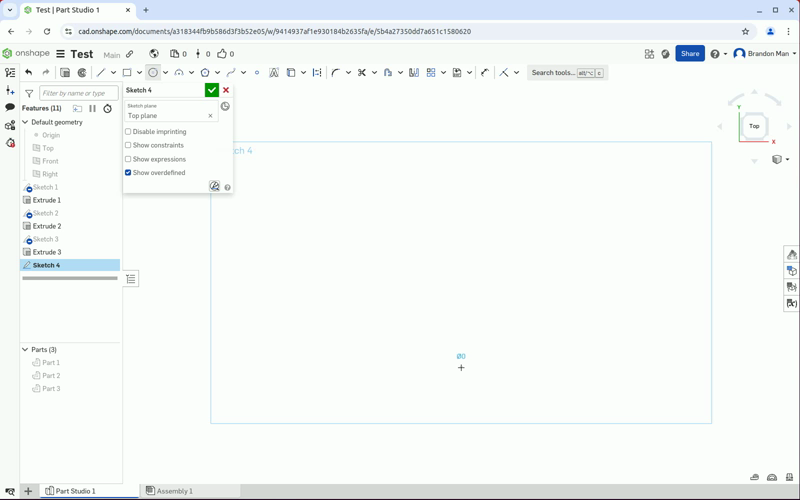
mouse_move(490, 367)
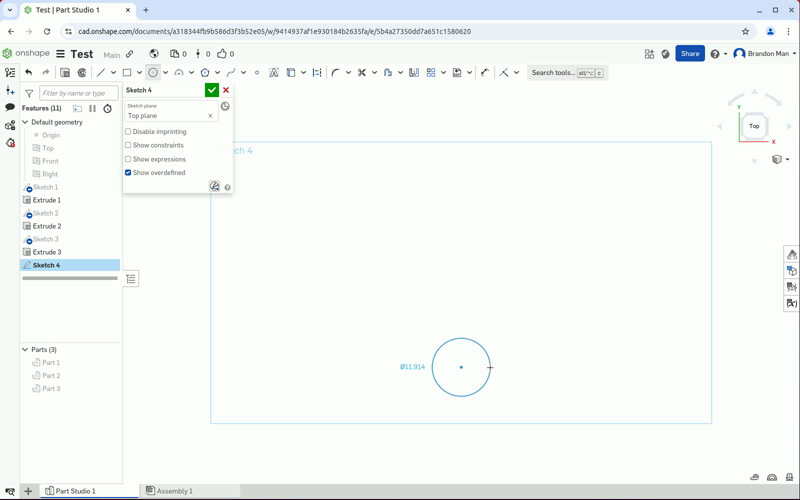
click(490, 367)
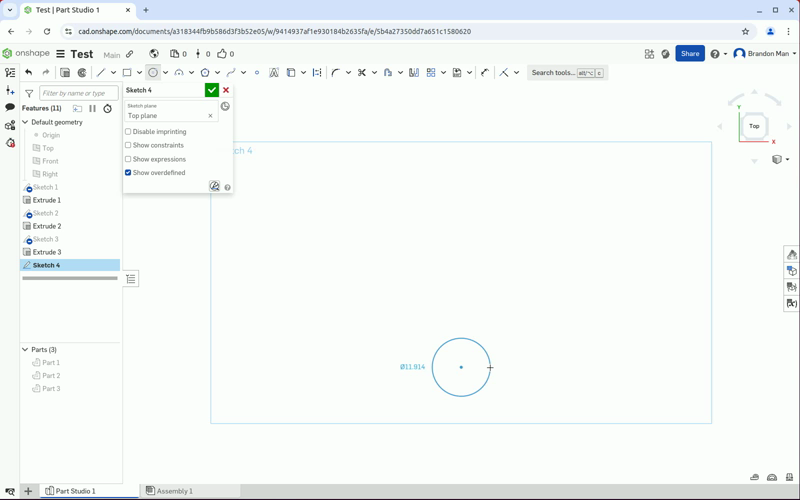
key(esc)
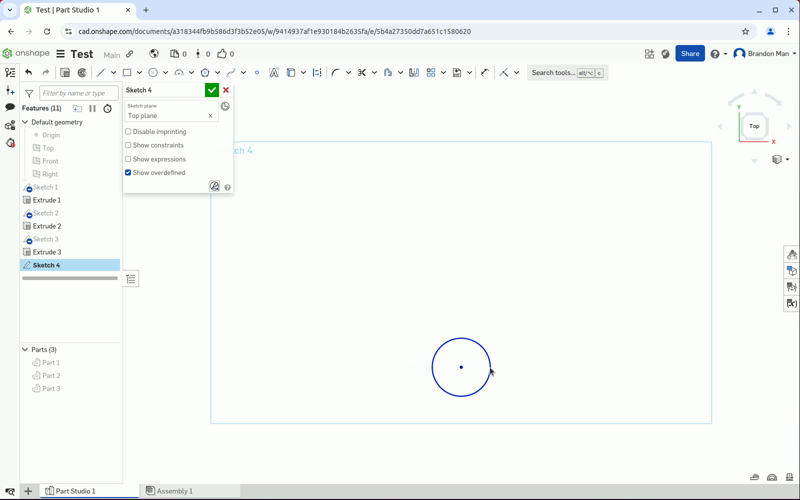
mouse_move(465, 345)
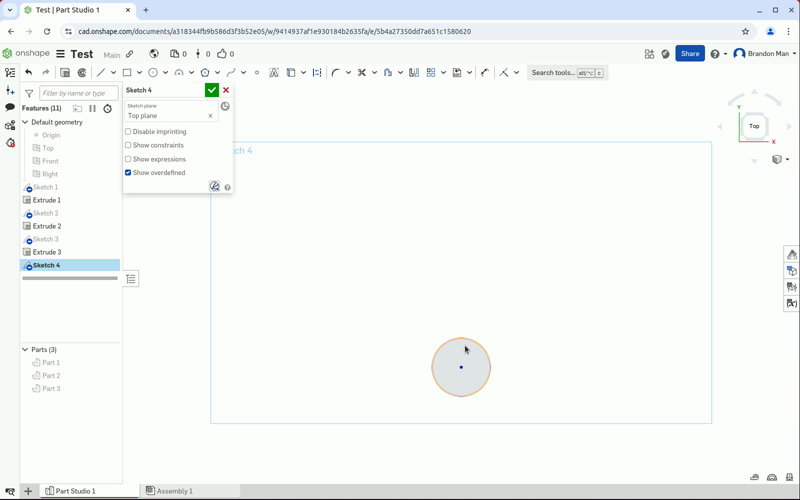
click(465, 345)
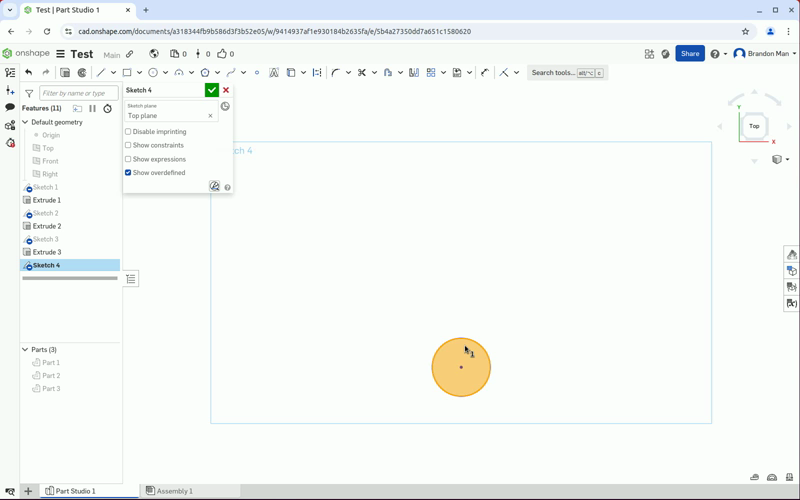
mouse_move(73, 352)
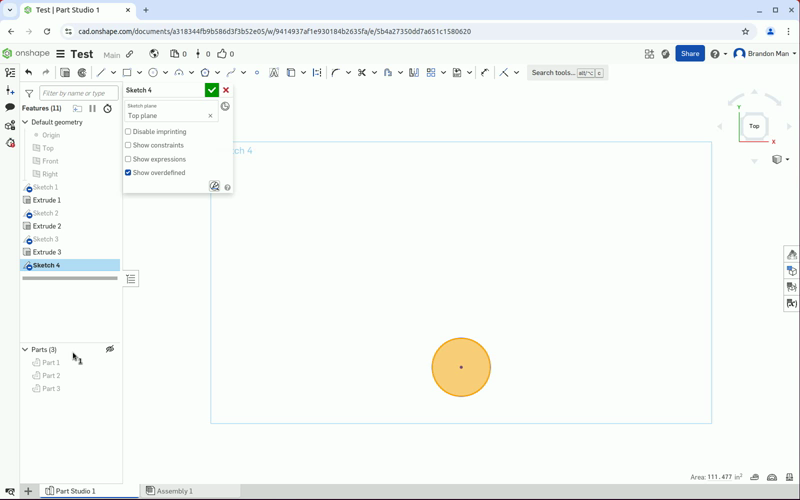
key(shift+y)
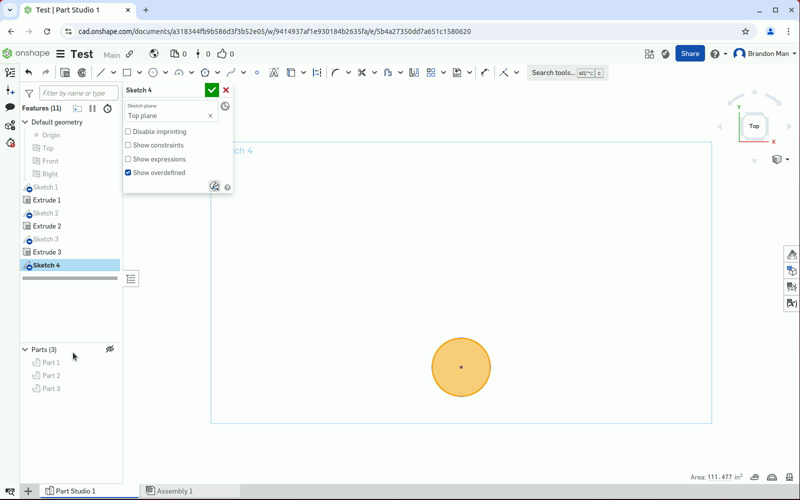
key(shift+e)
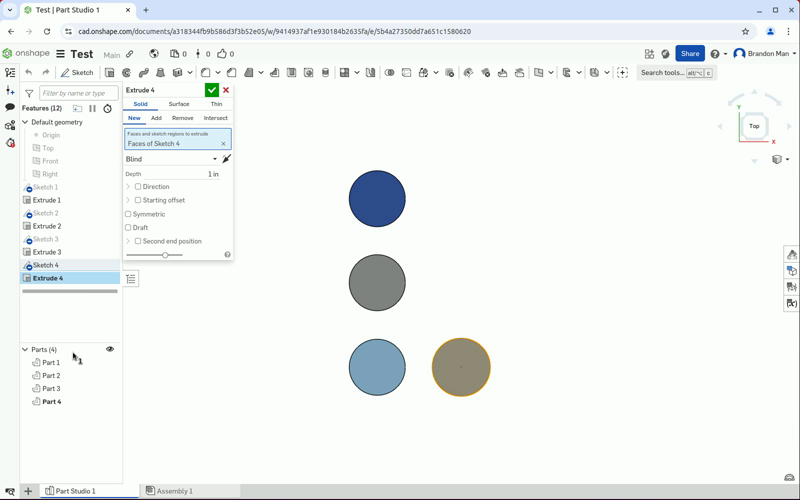
mouse_move(143, 106)
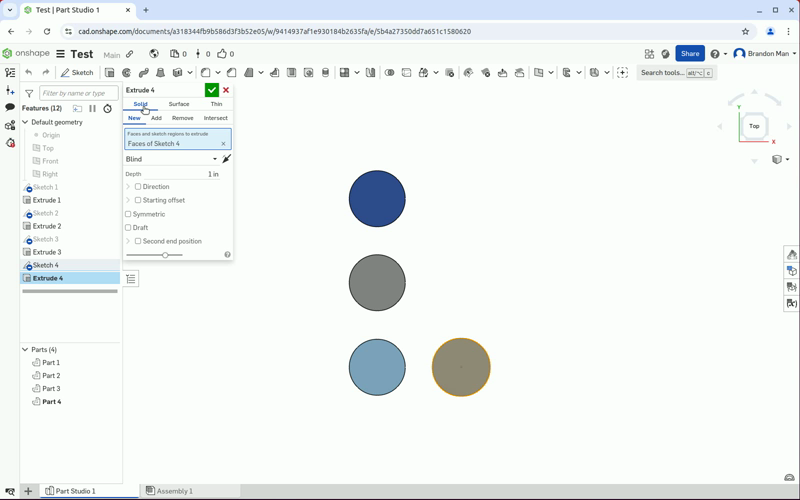
click(143, 106)
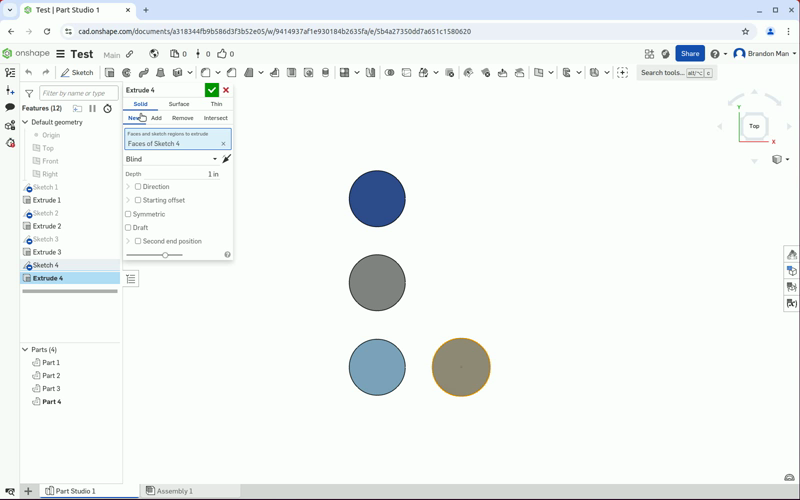
mouse_move(137, 120)
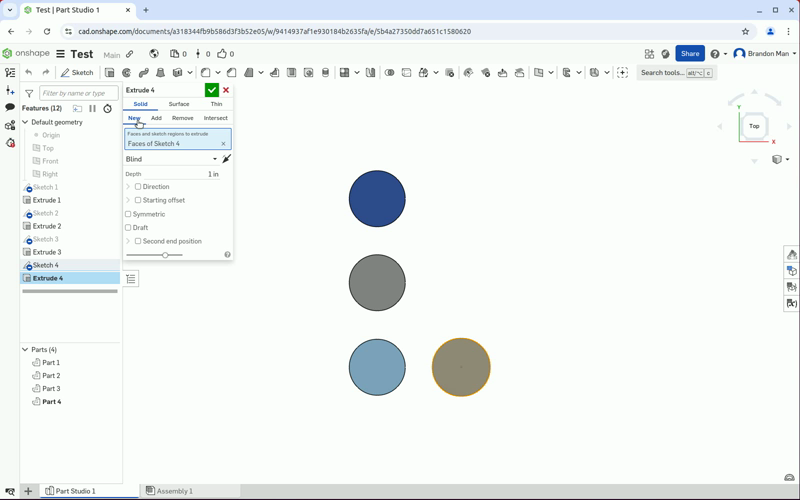
click(137, 120)
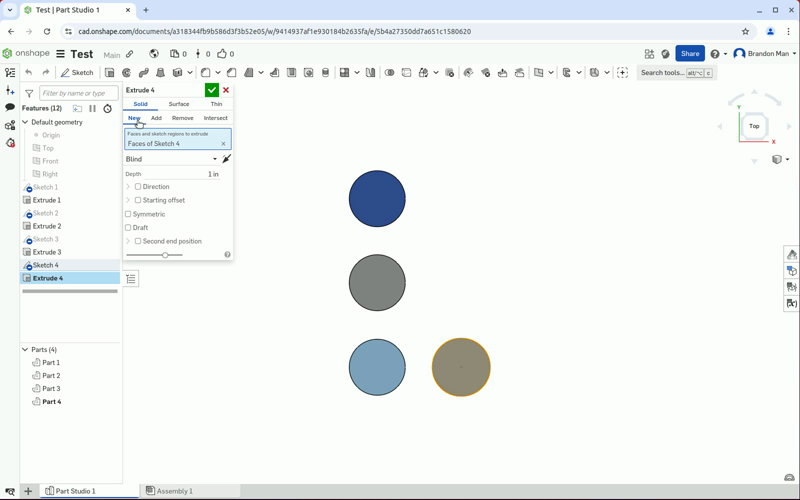
key(tab, 4)
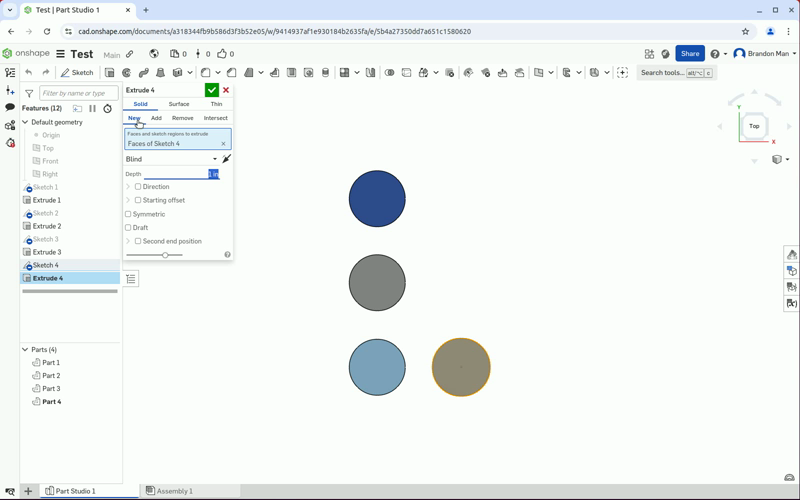
text(5.777)
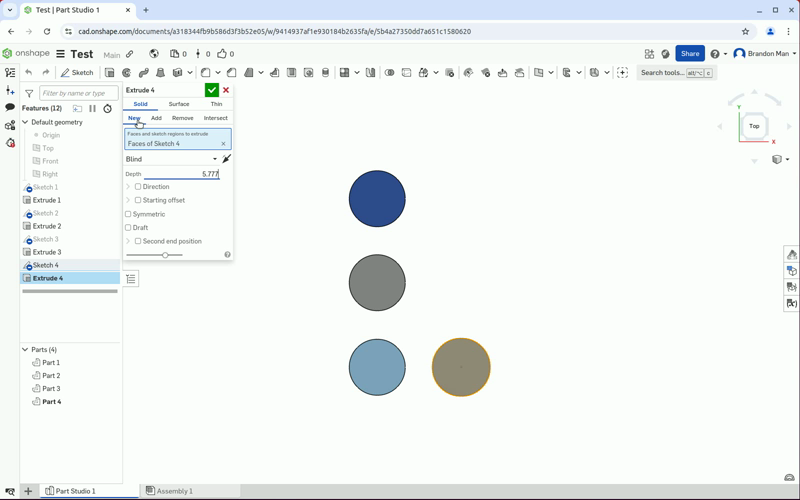
key(enter)
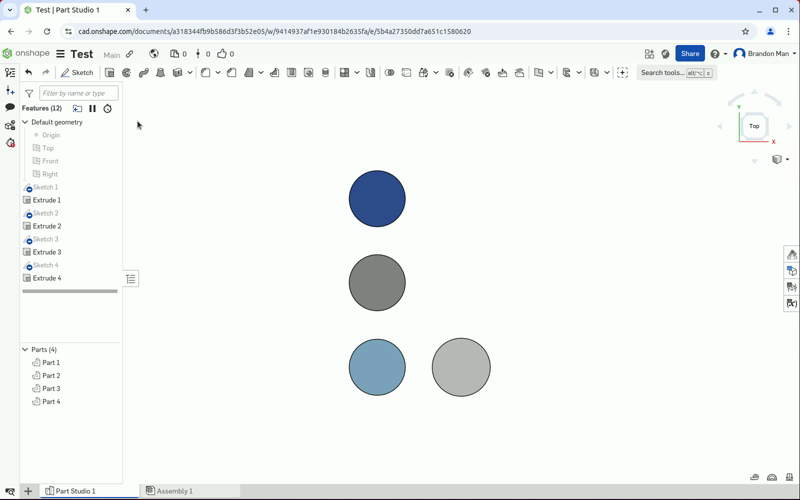
key(shift+h)
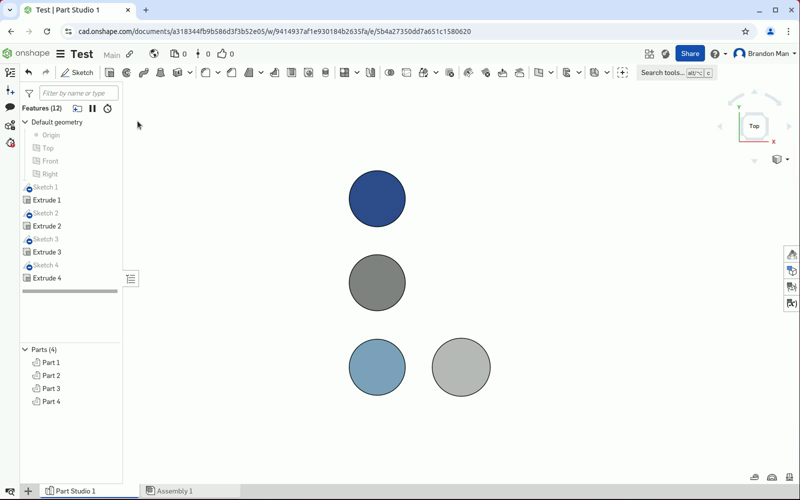
key(shift+h)
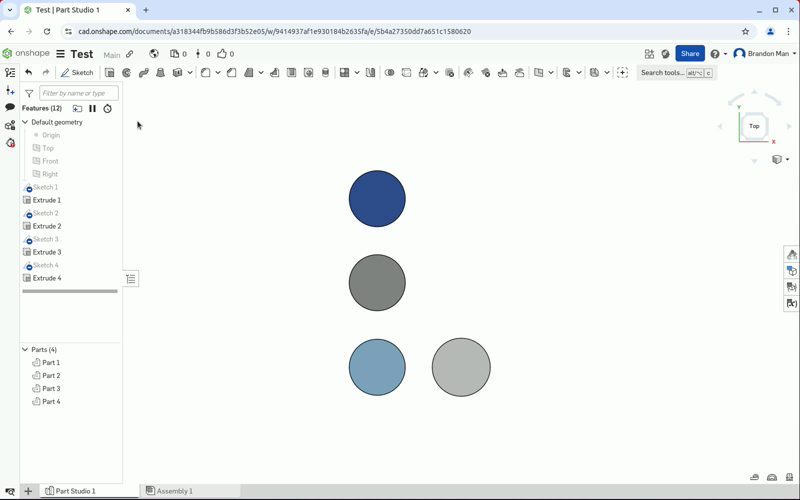
mouse_move(73, 189)
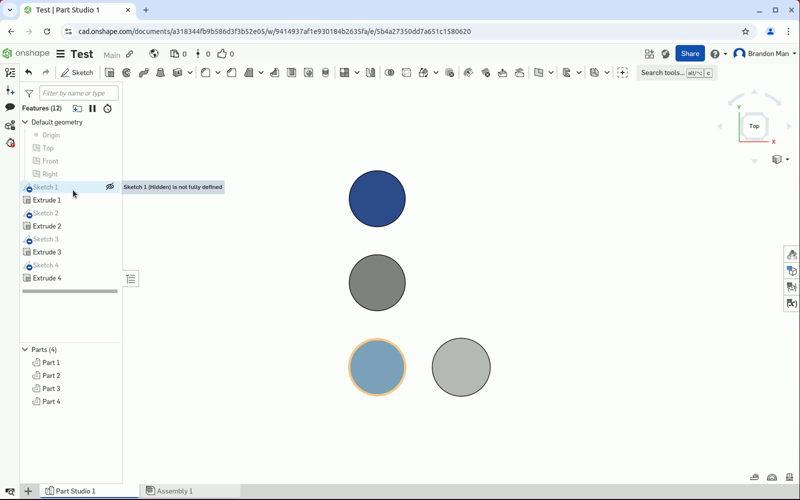
click(73, 189)
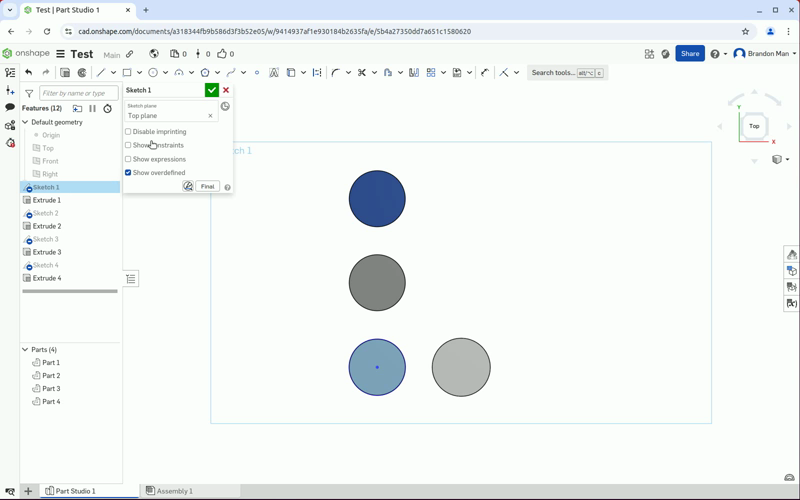
mouse_move(229, 92)
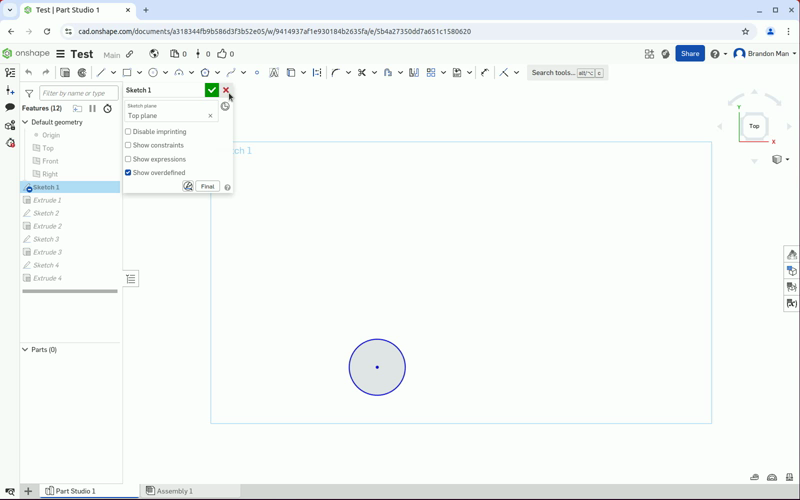
click(229, 92)
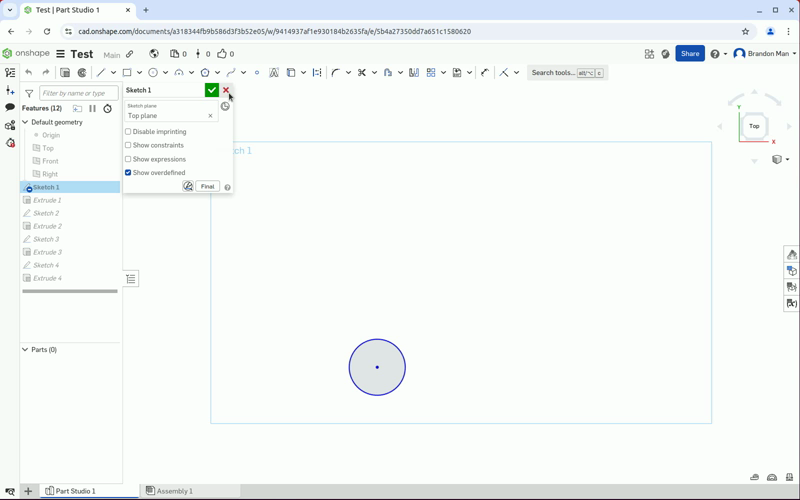
key(shift+s)
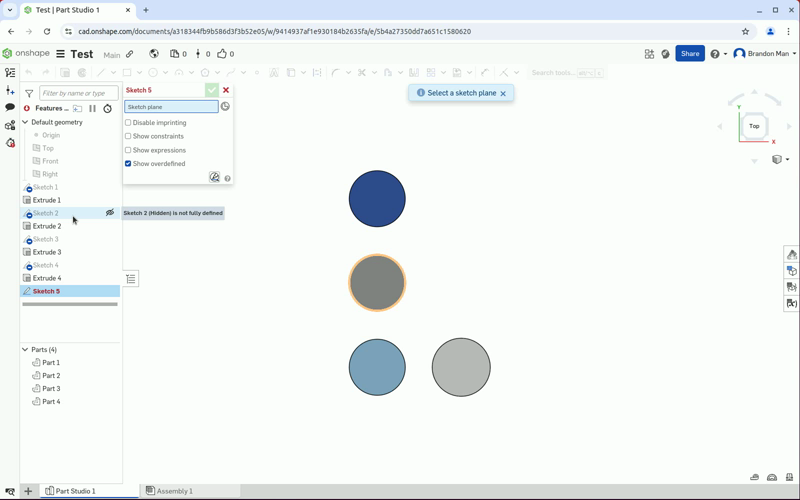
scroll(3)
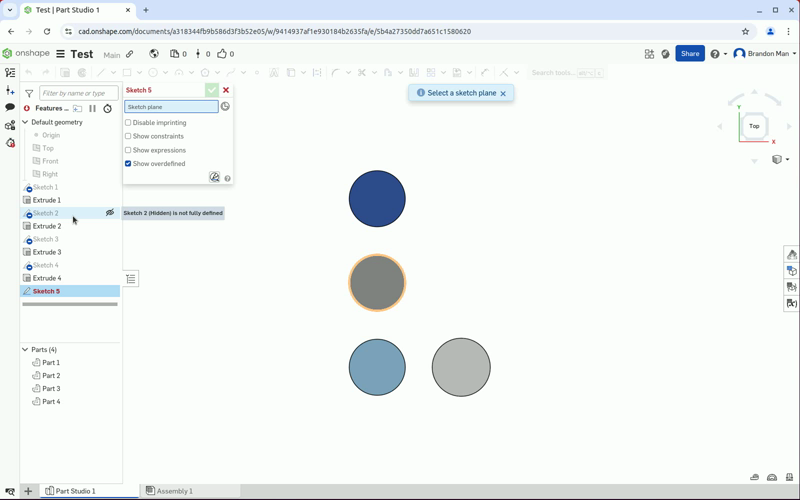
mouse_move(73, 150)
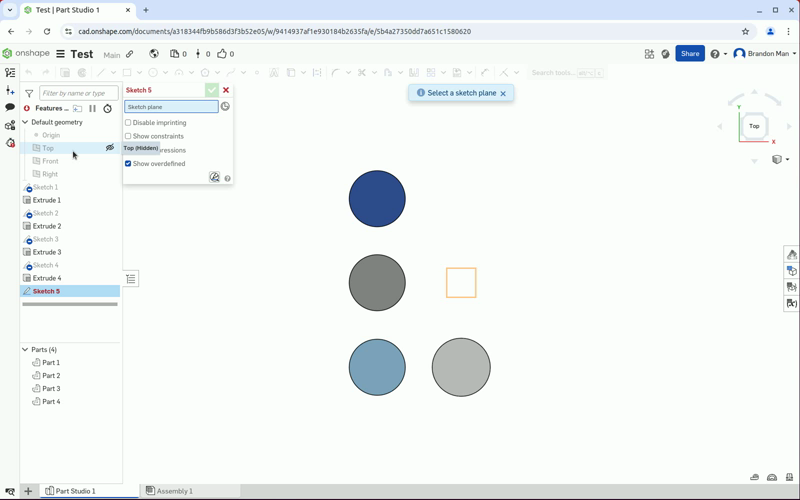
click(73, 150)
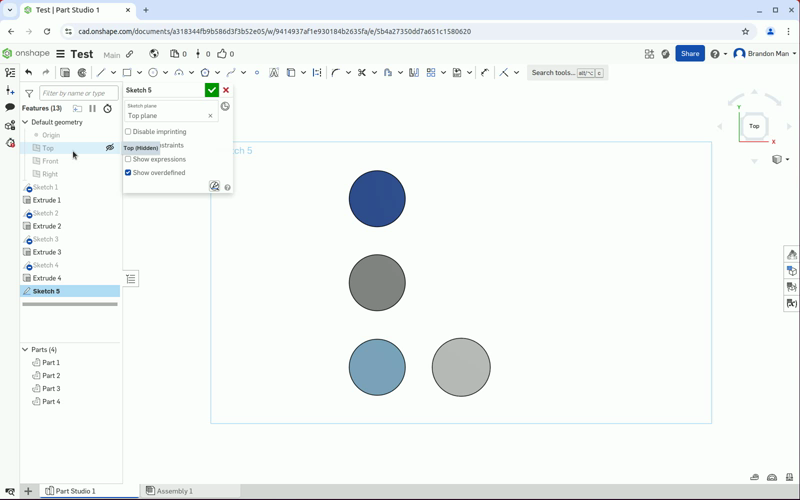
mouse_move(73, 352)
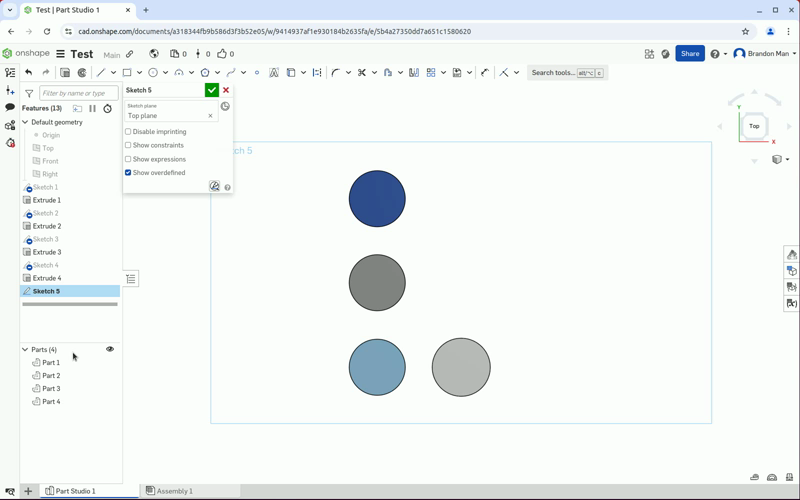
key(y)
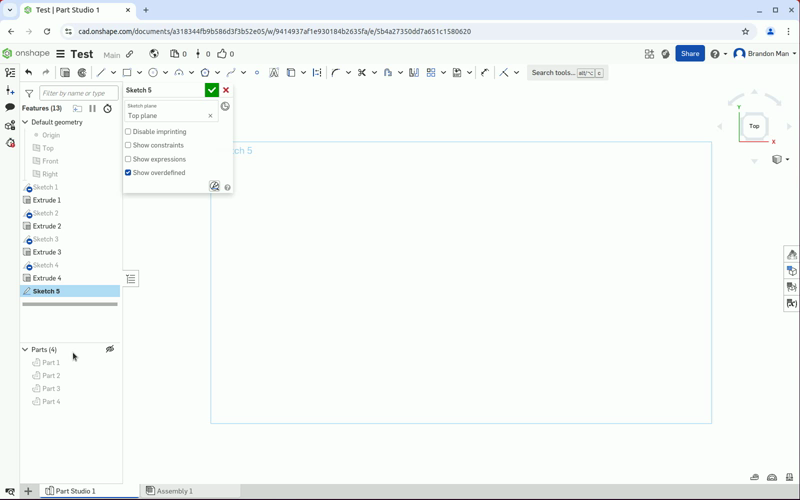
key(c)
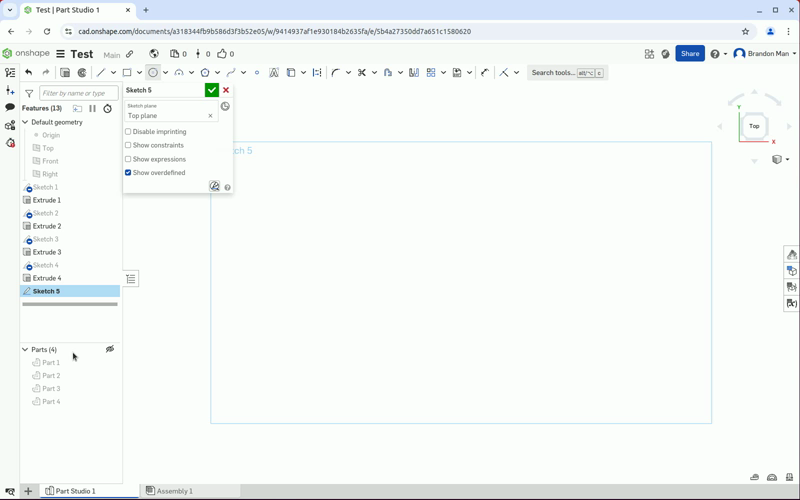
key_down(shift)
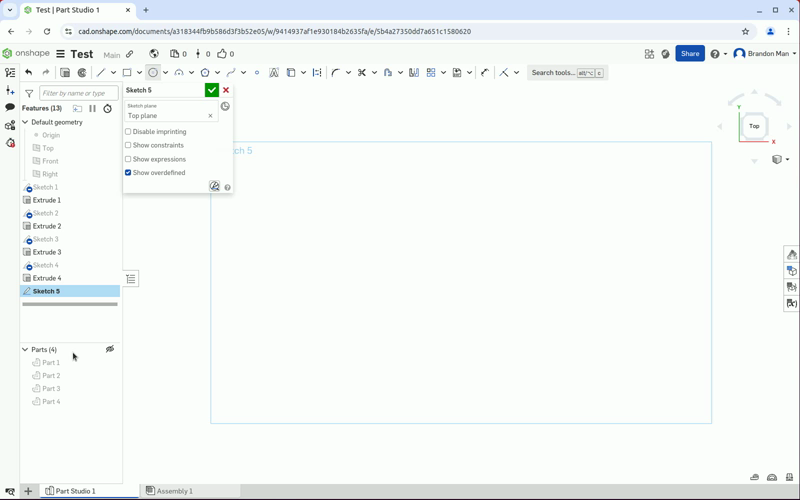
mouse_move(461, 282)
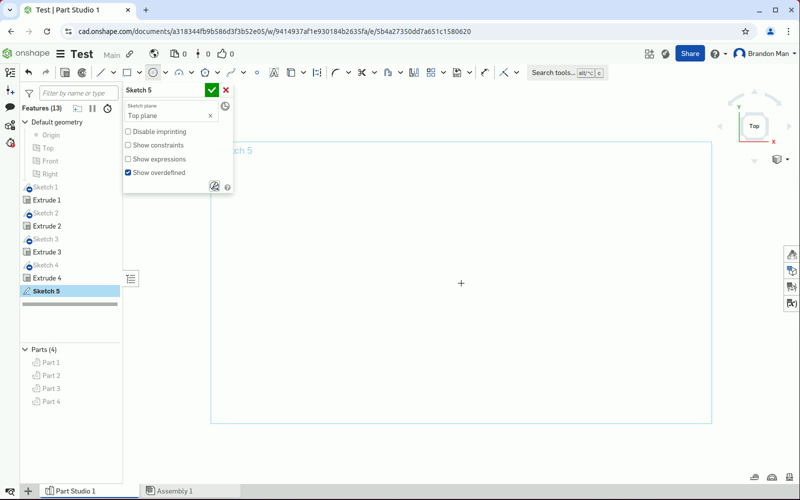
click(461, 282)
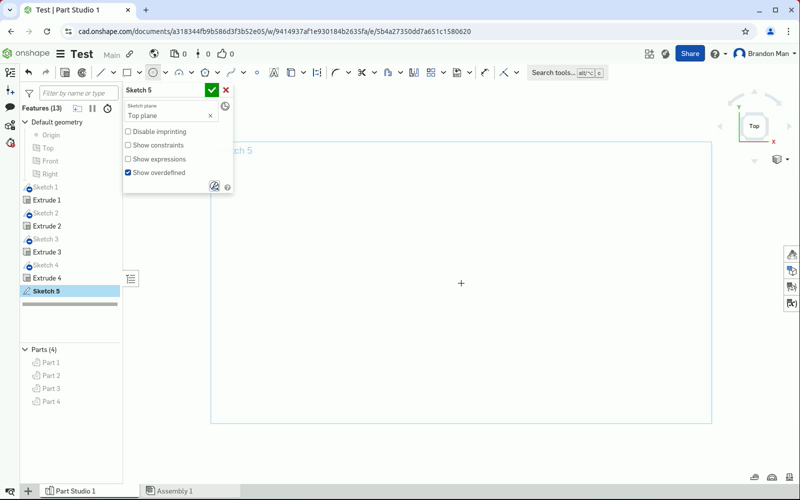
key_up(shift)
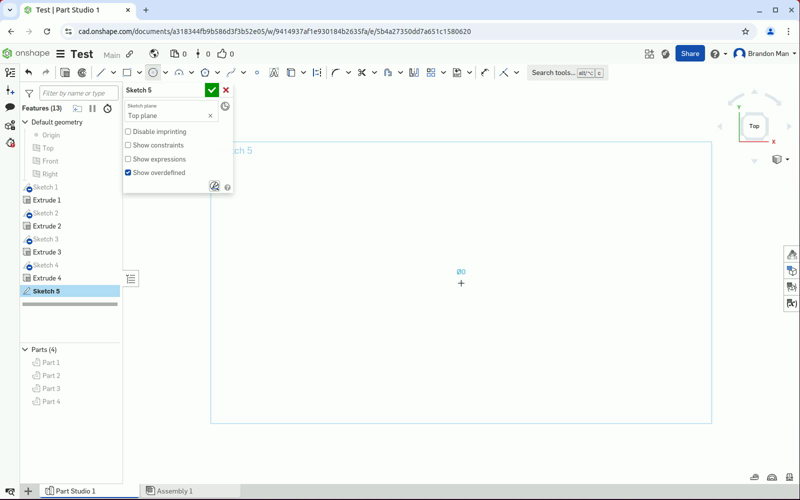
mouse_move(490, 282)
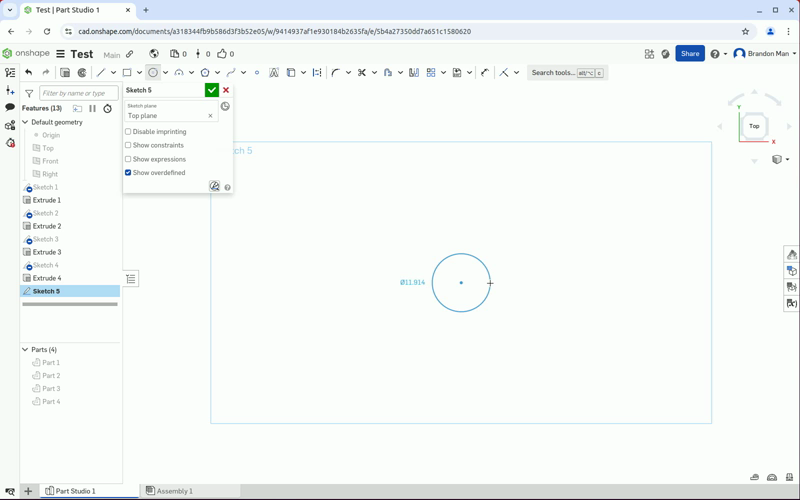
click(490, 282)
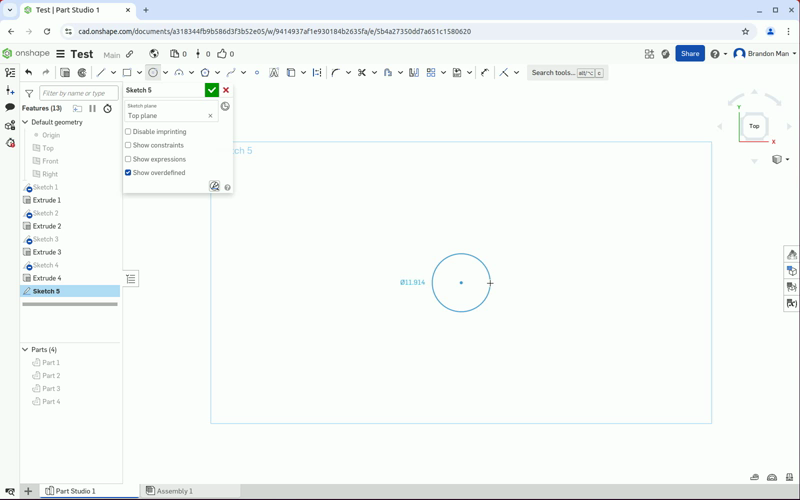
key(esc)
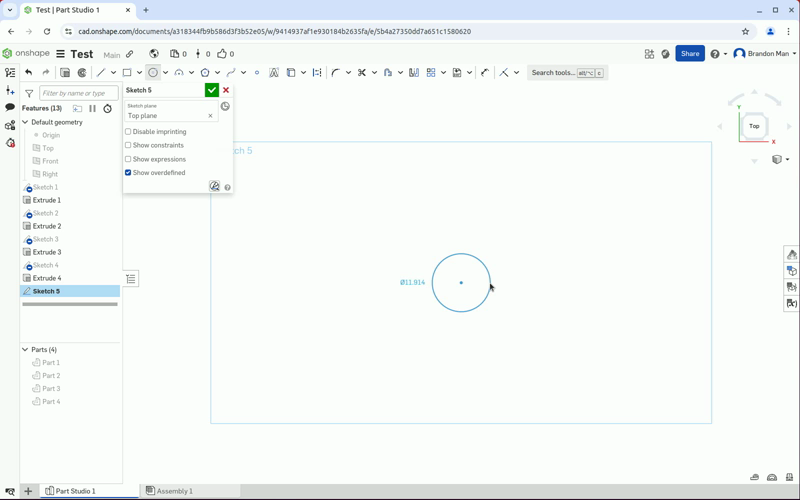
mouse_move(452, 294)
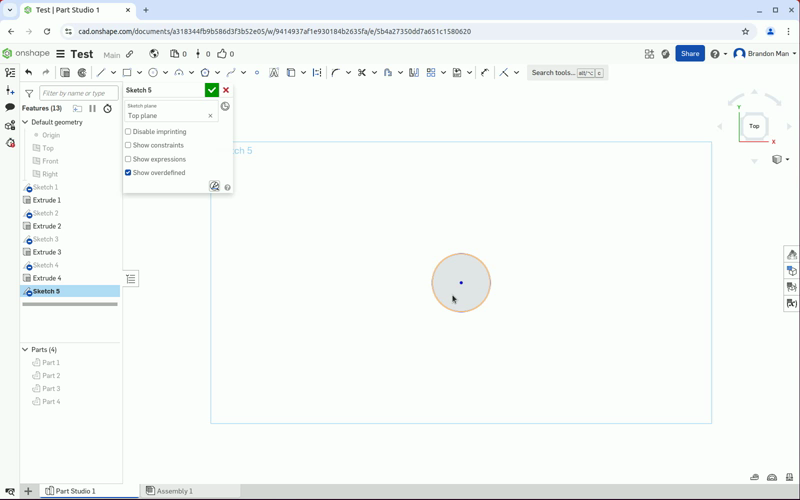
click(452, 294)
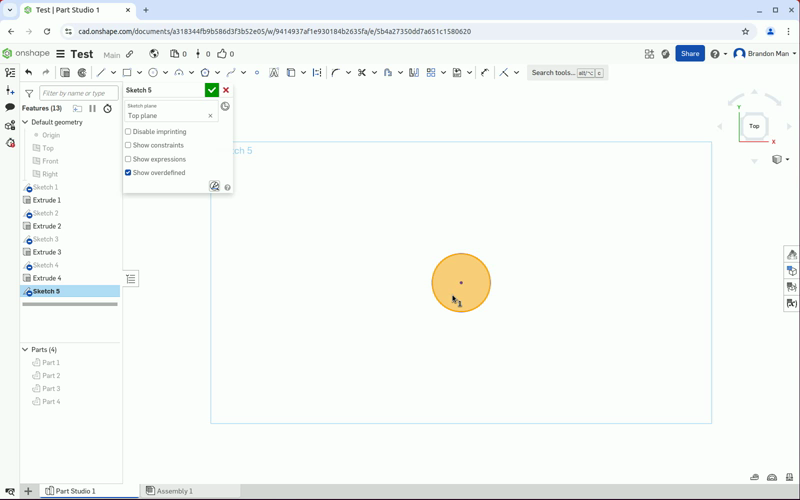
mouse_move(73, 352)
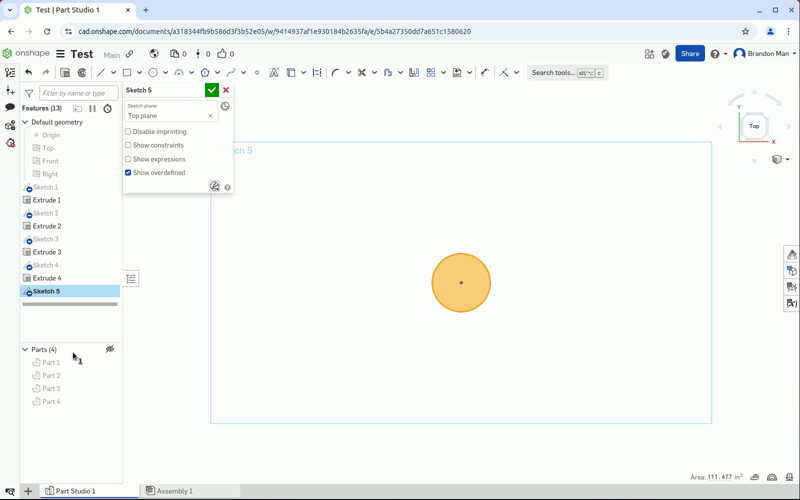
key(shift+y)
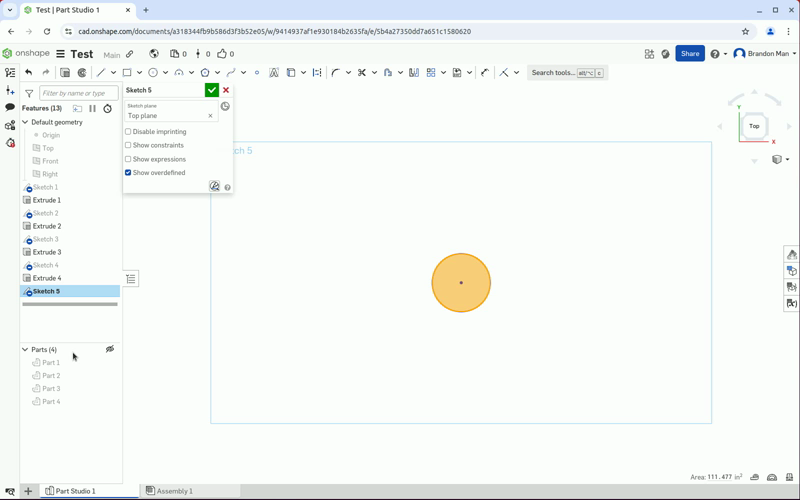
key(shift+e)
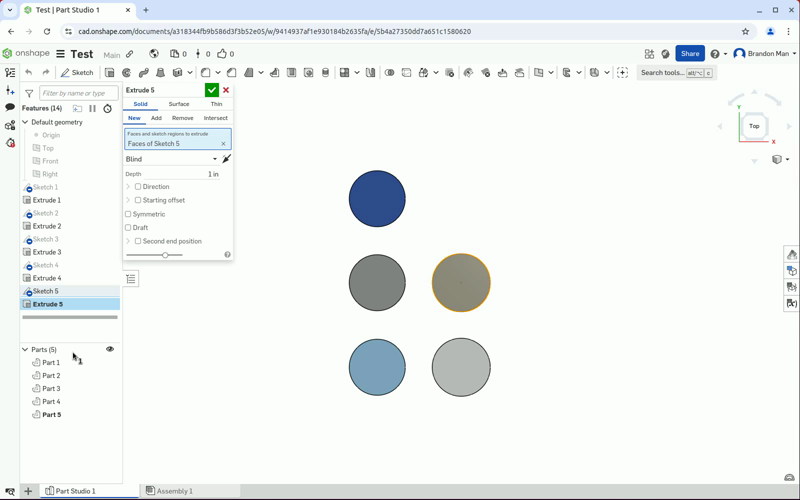
mouse_move(143, 106)
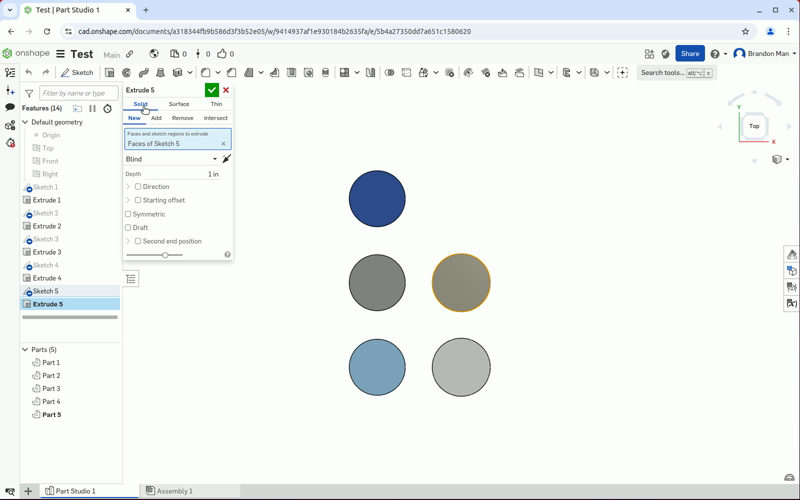
click(143, 106)
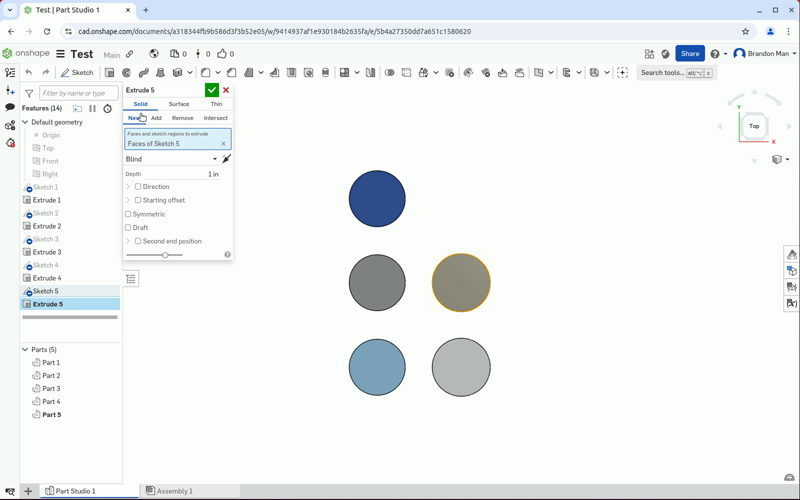
mouse_move(137, 120)
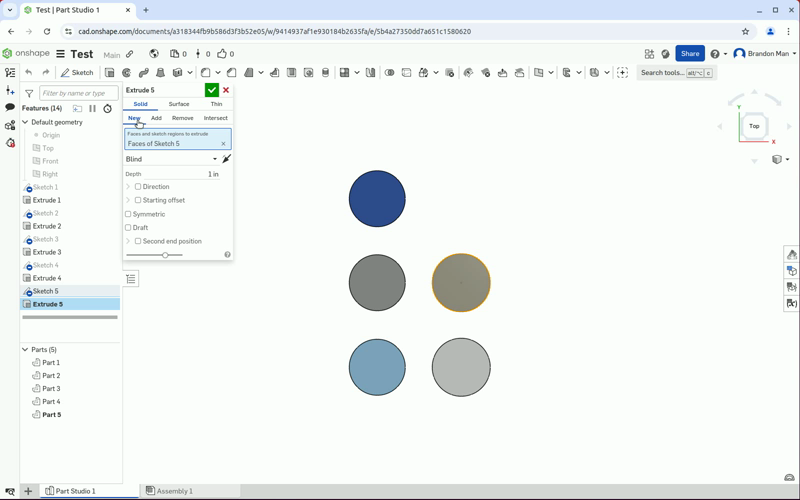
click(137, 120)
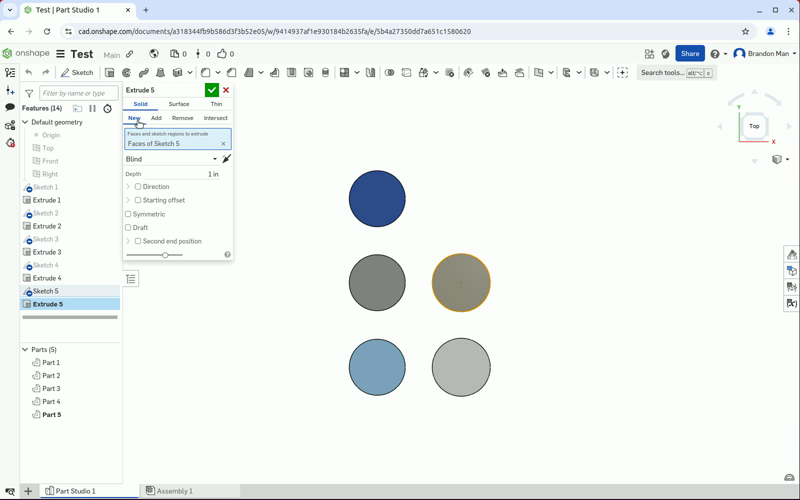
key(tab, 4)
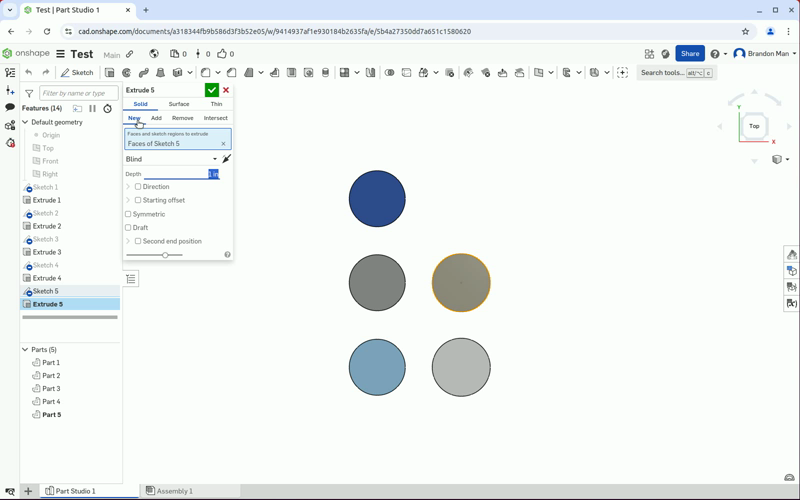
text(5.777)
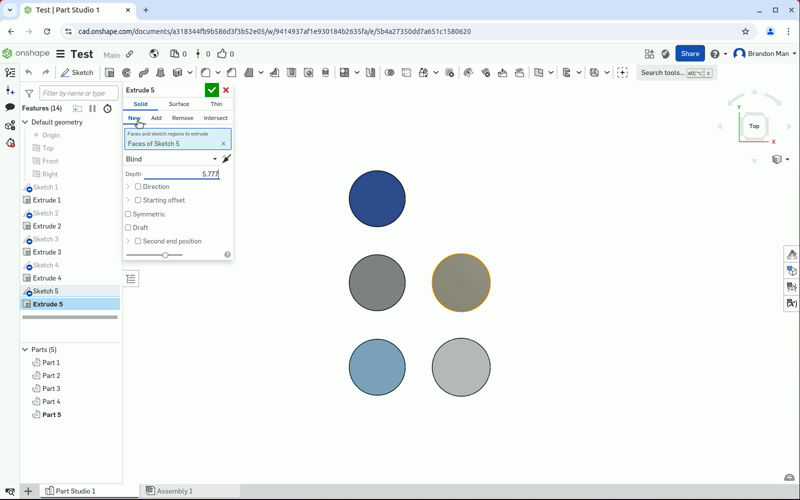
key(enter)
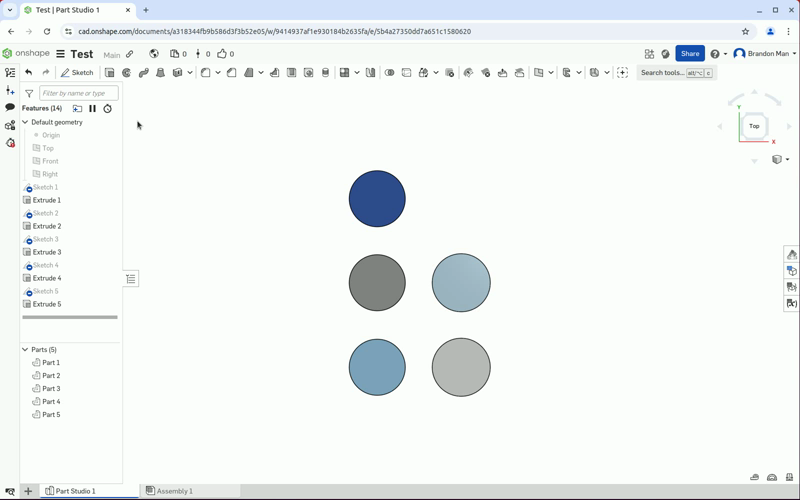
key(shift+h)
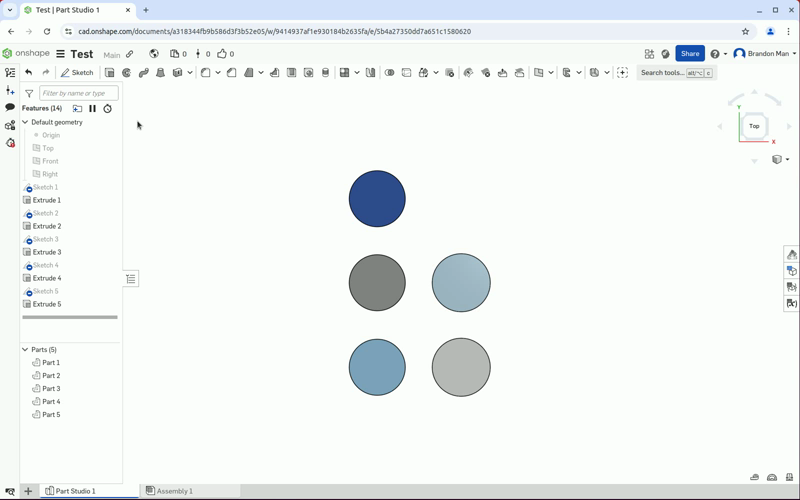
key(shift+h)
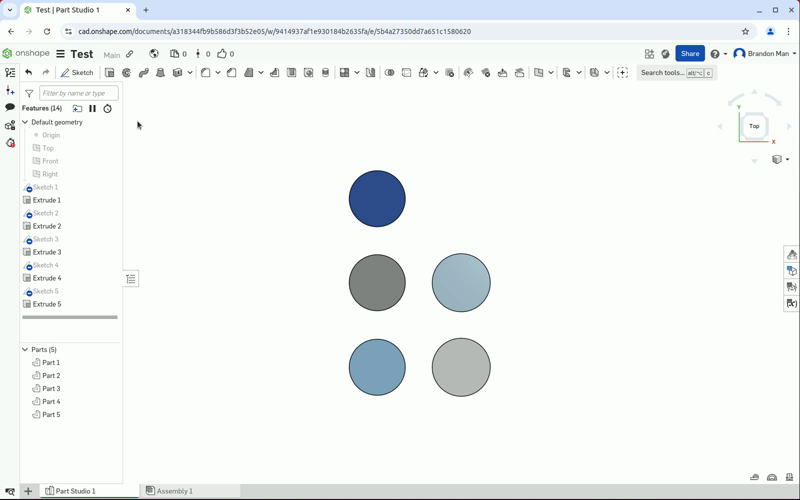
mouse_move(73, 189)
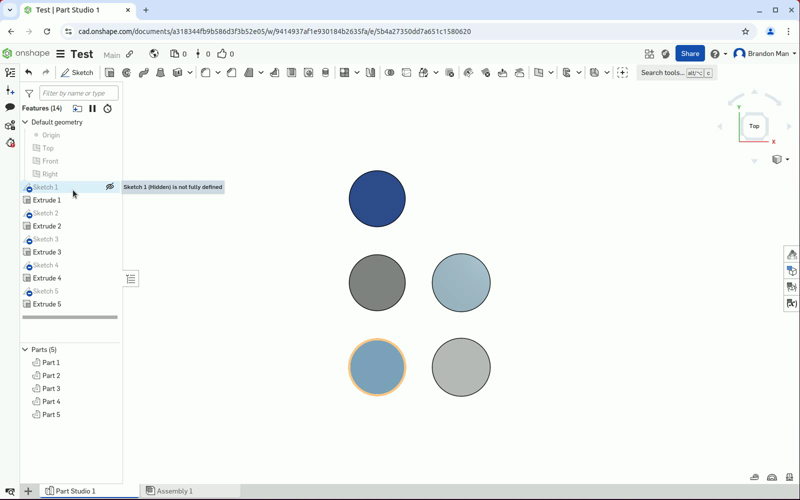
click(73, 189)
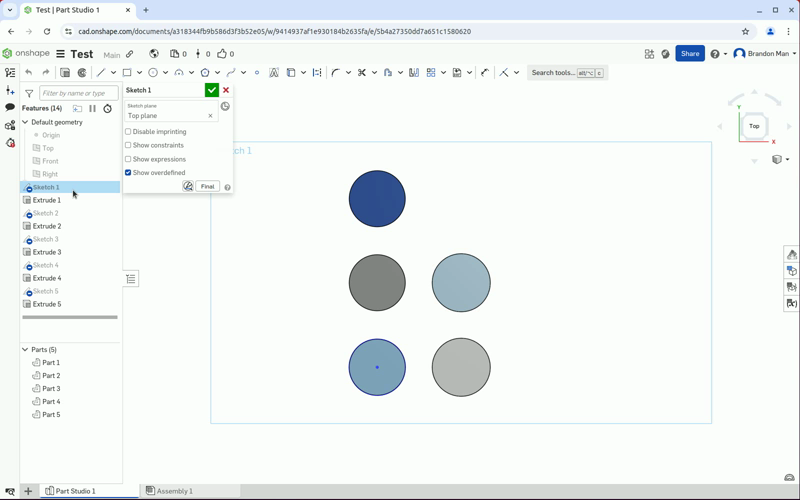
mouse_move(229, 92)
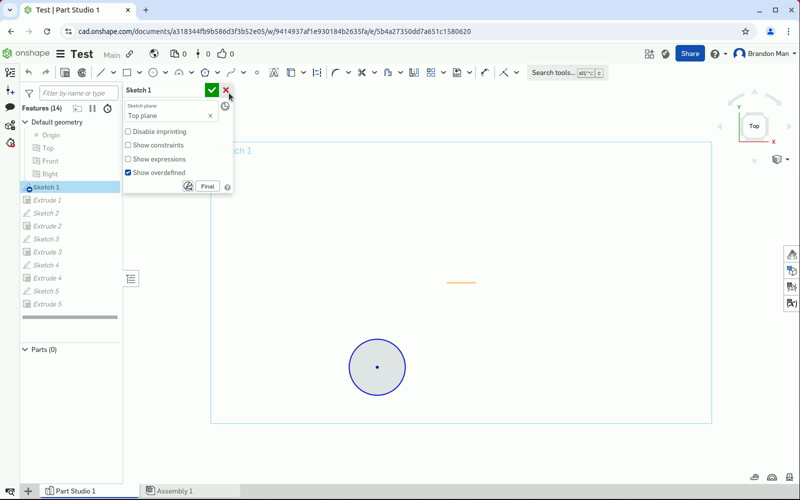
click(229, 92)
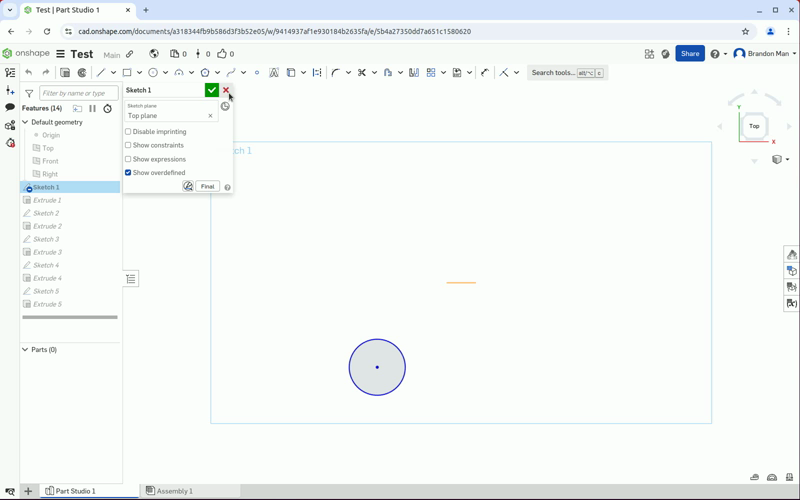
key(shift+s)
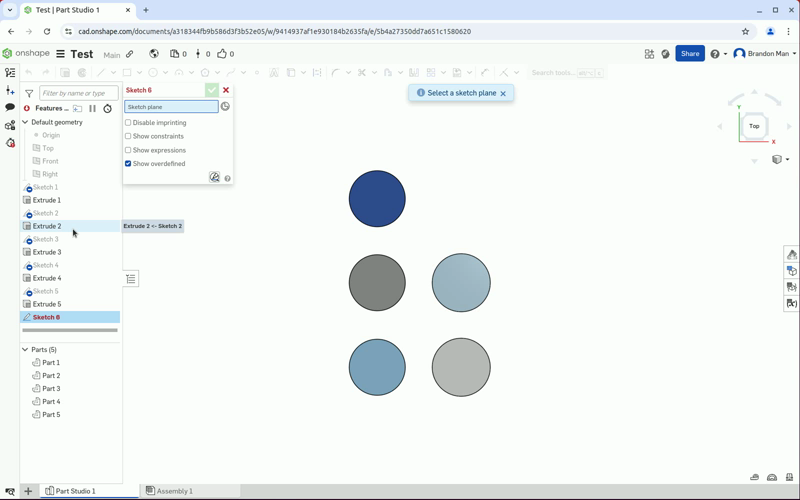
scroll(3)
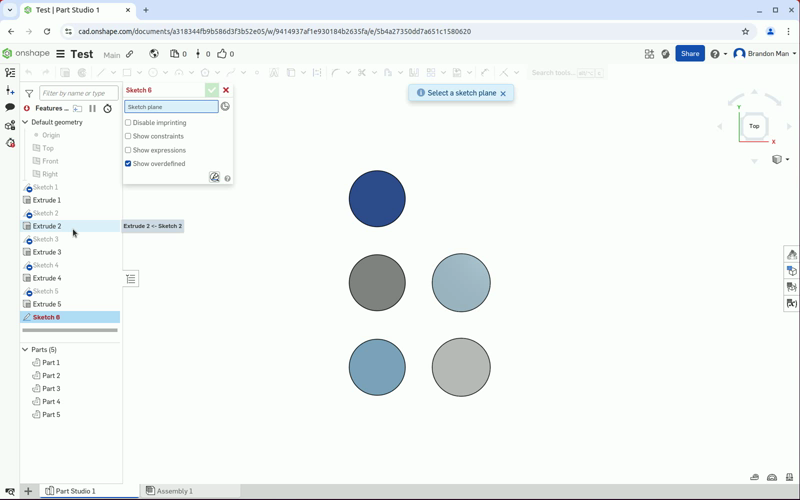
mouse_move(73, 150)
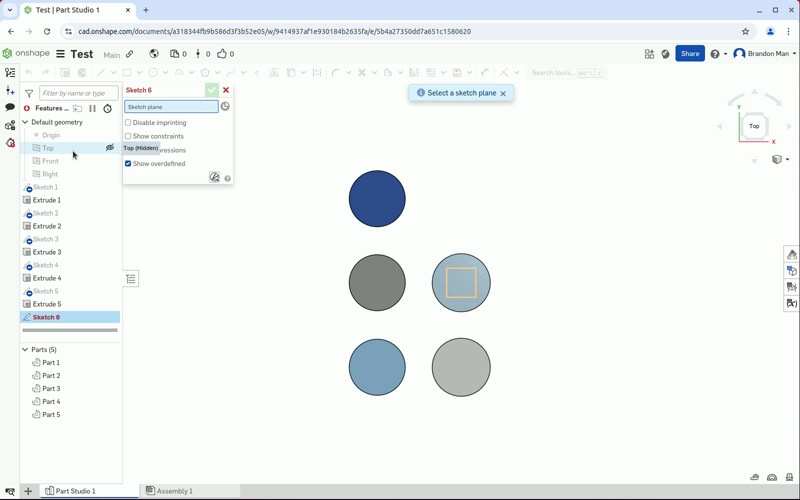
click(73, 150)
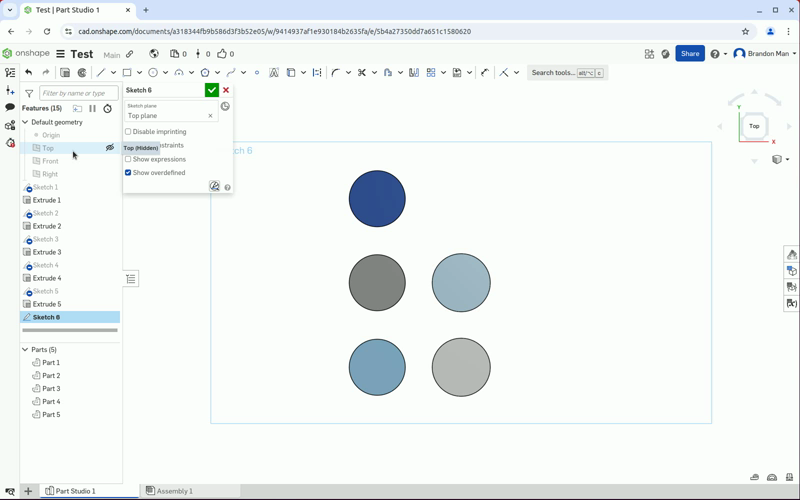
mouse_move(73, 352)
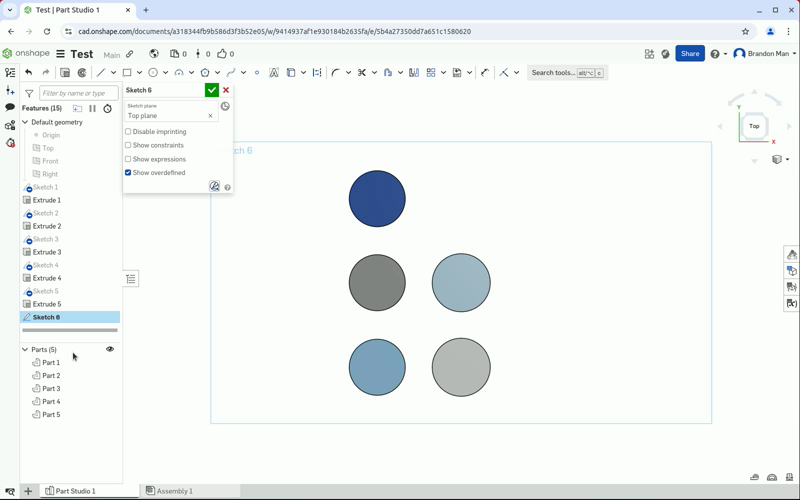
key(y)
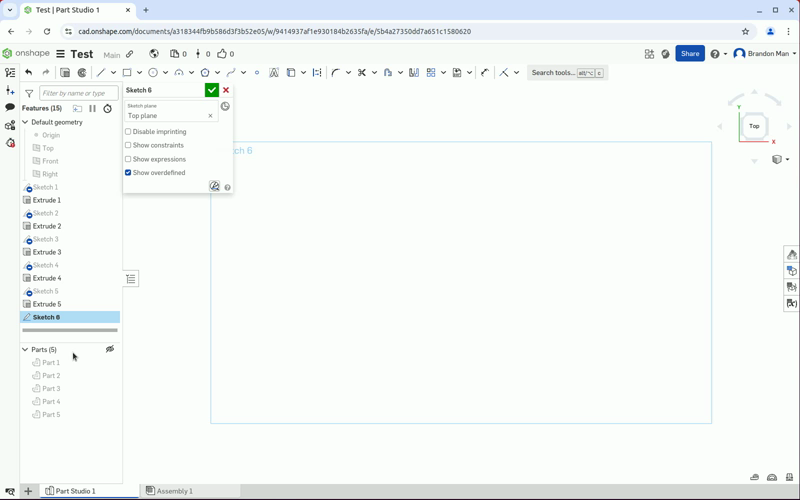
key(c)
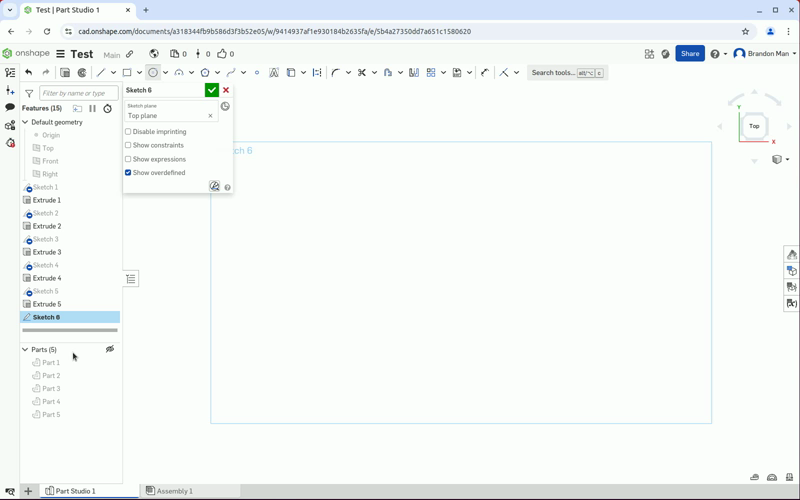
key_down(shift)
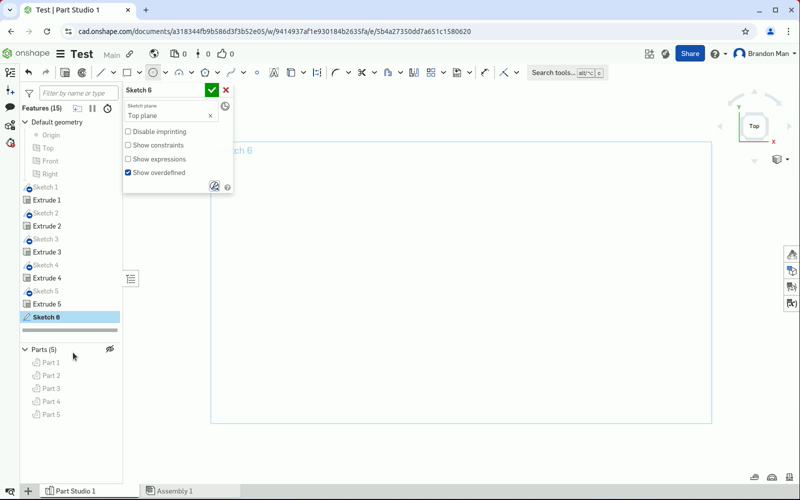
mouse_move(461, 198)
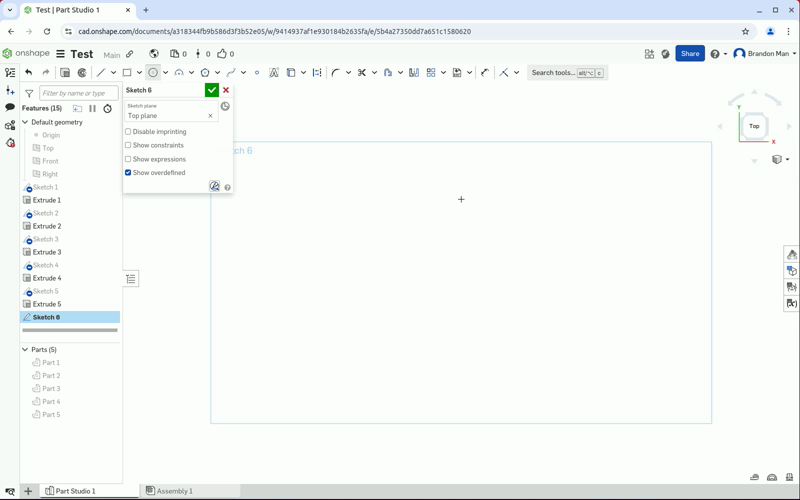
click(461, 198)
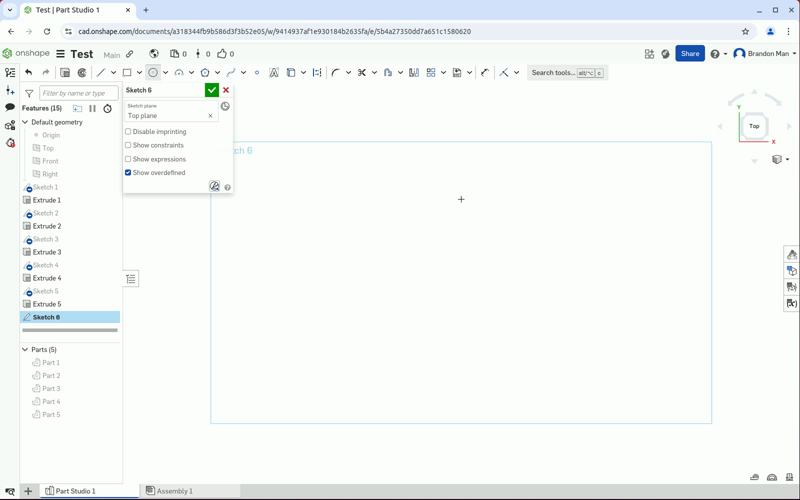
key_up(shift)
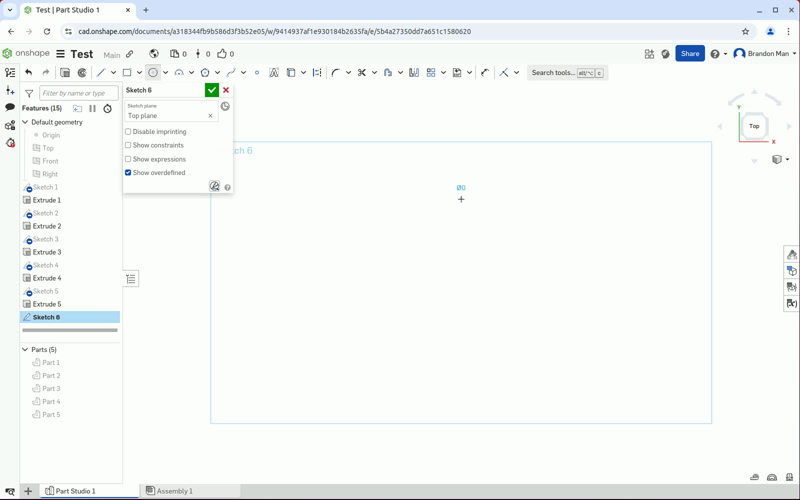
mouse_move(490, 198)
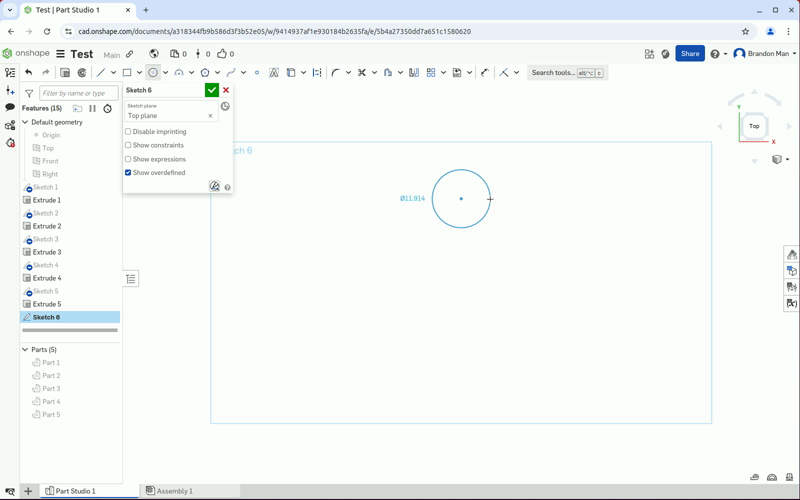
click(490, 198)
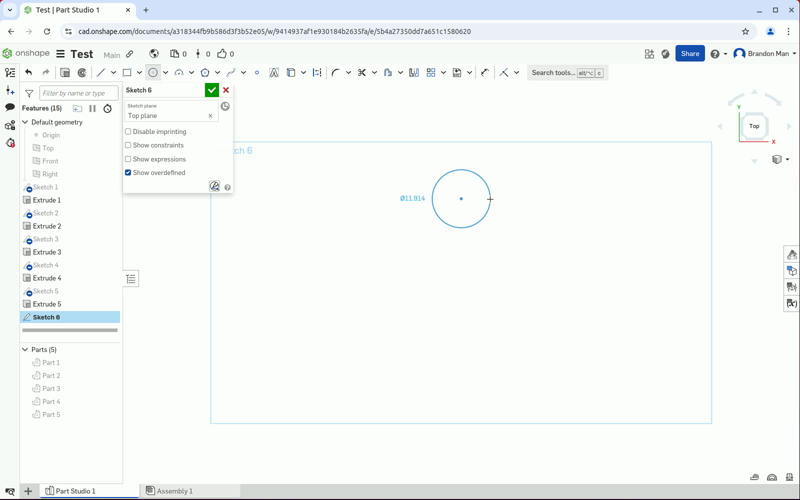
key(esc)
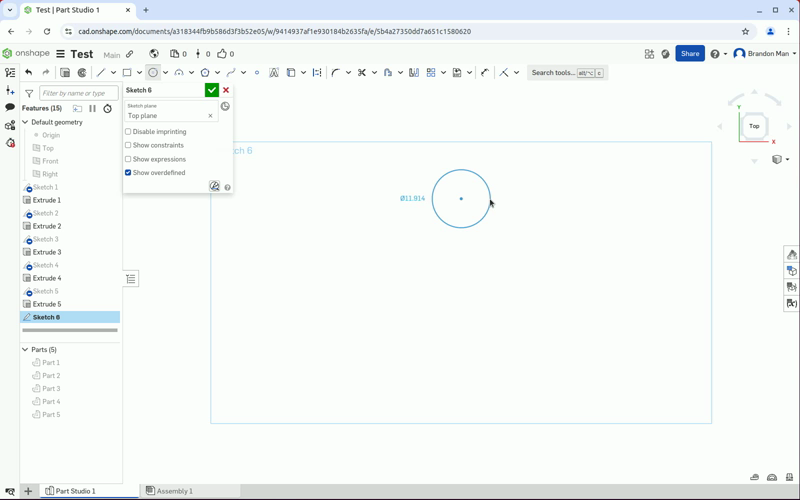
mouse_move(459, 203)
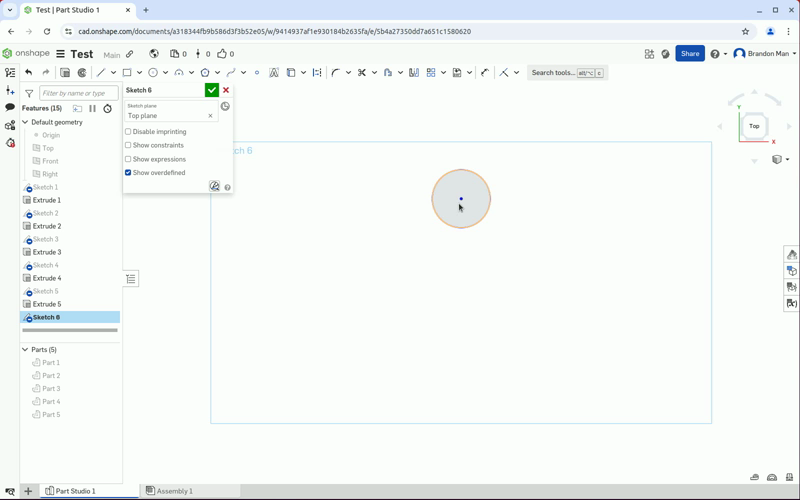
click(459, 203)
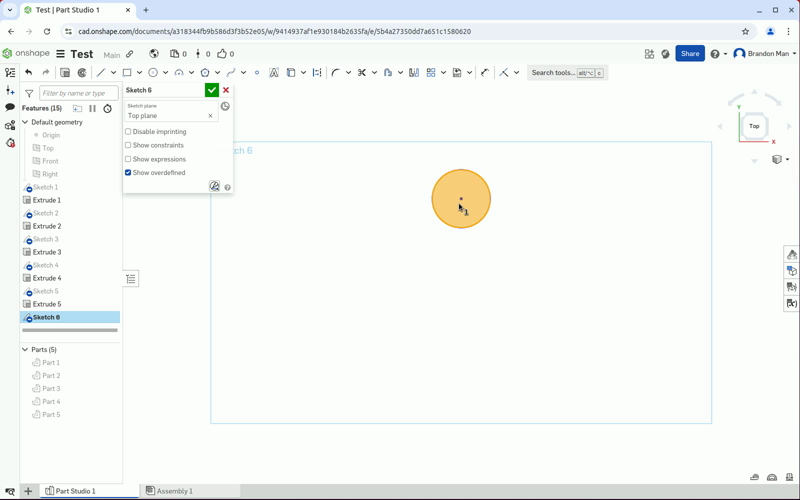
mouse_move(73, 352)
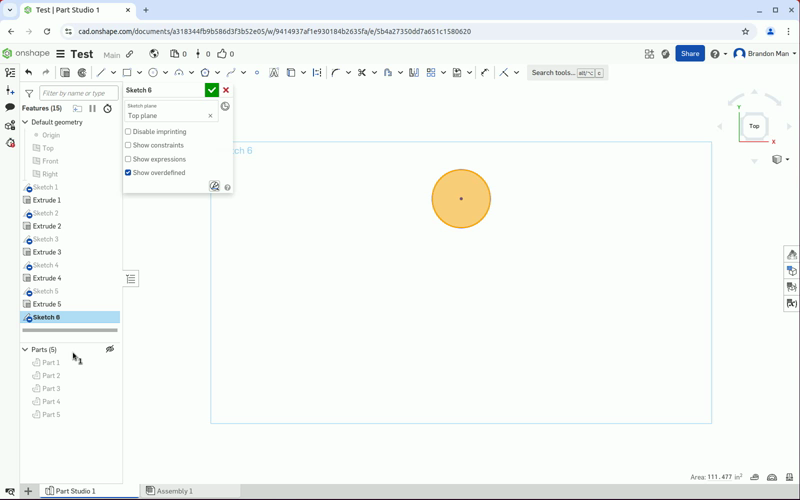
key(shift+y)
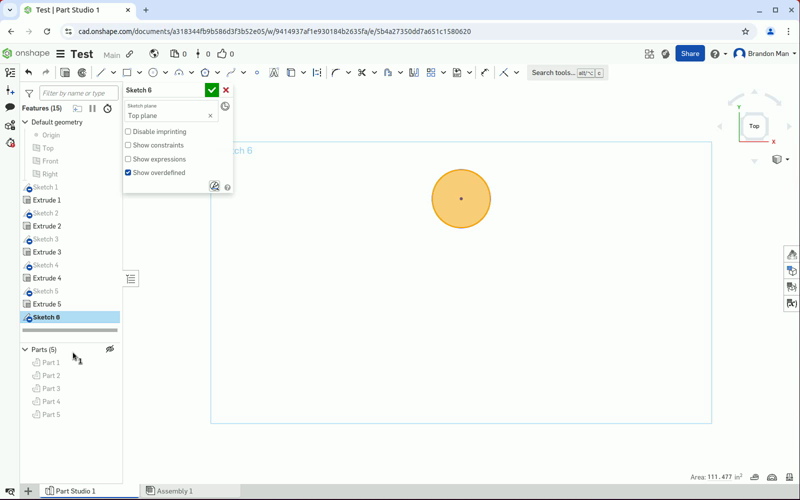
key(shift+e)
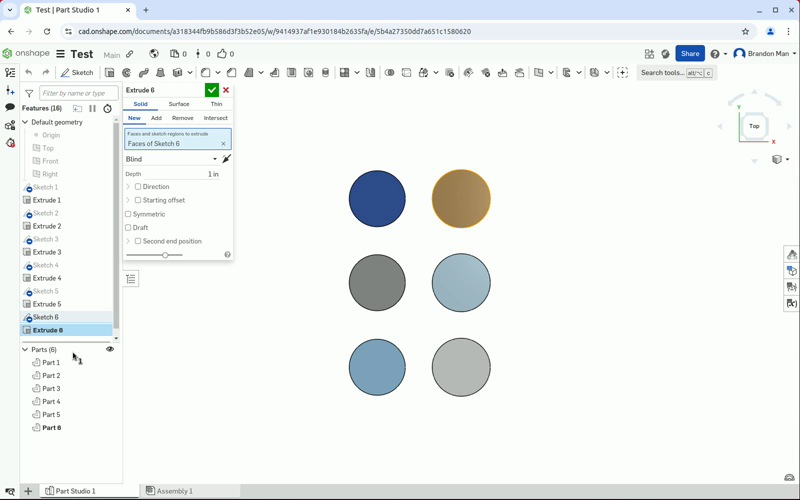
mouse_move(143, 106)
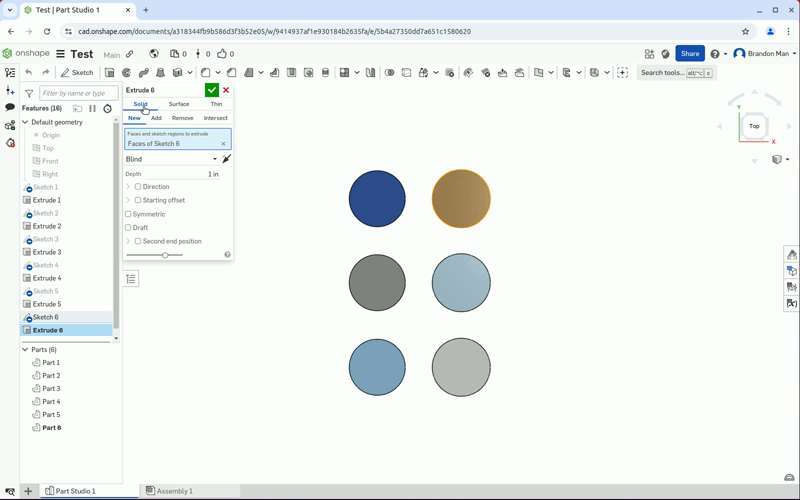
click(143, 106)
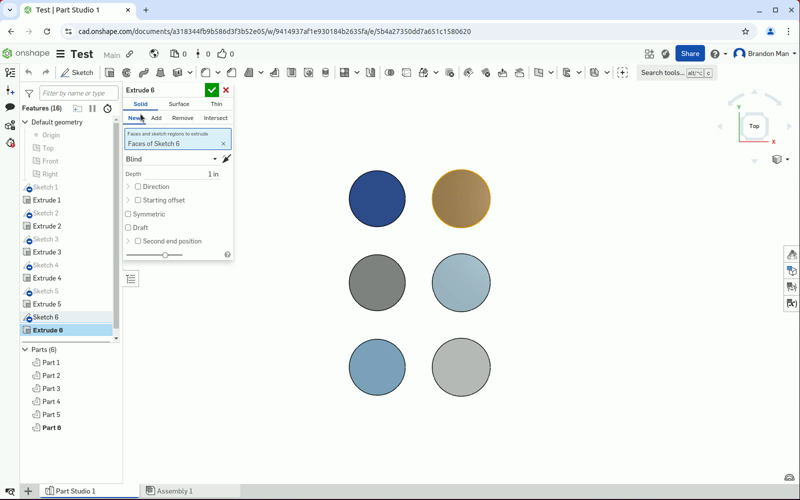
mouse_move(137, 120)
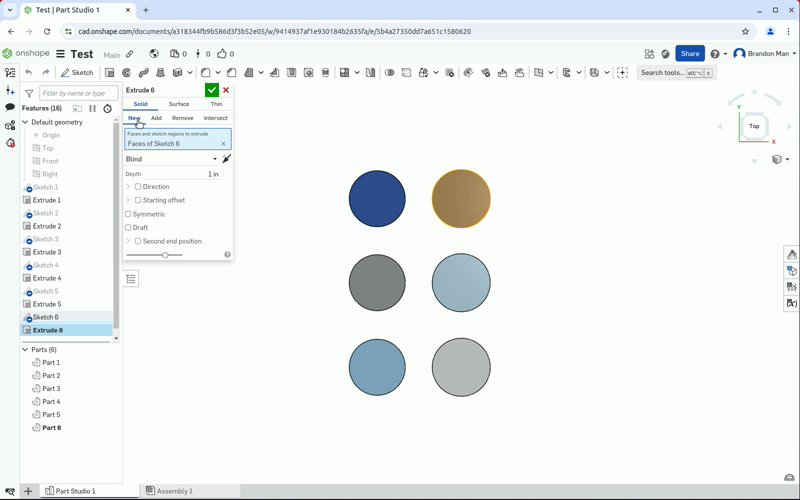
click(137, 120)
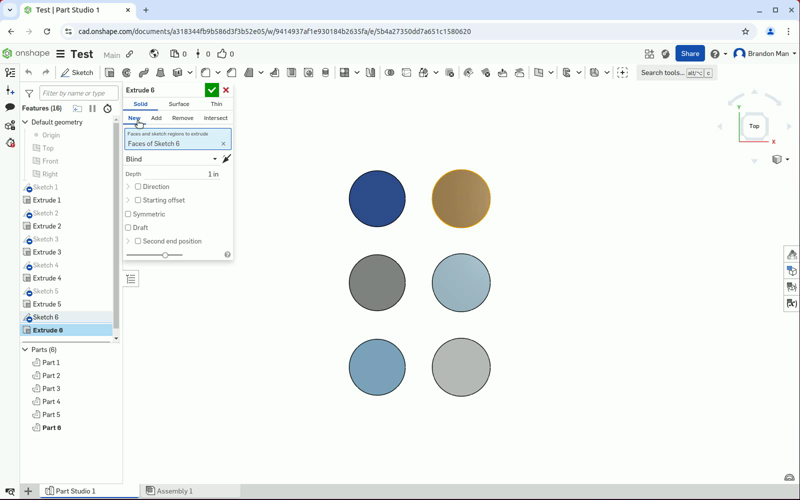
key(tab, 4)
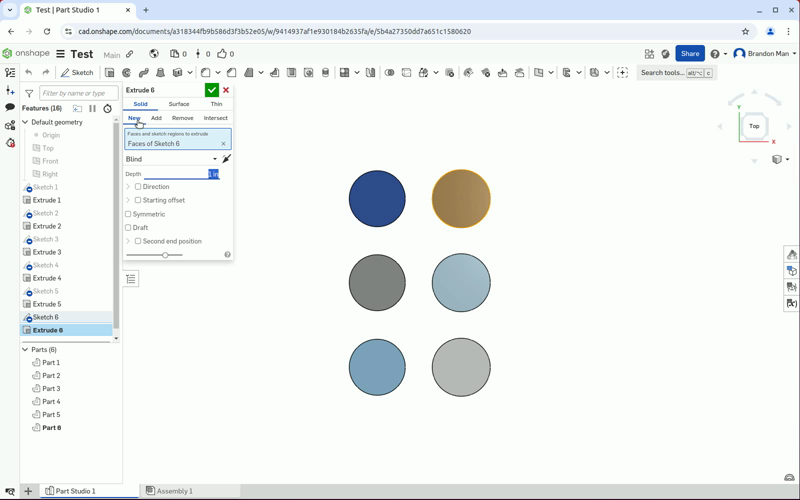
text(5.777)
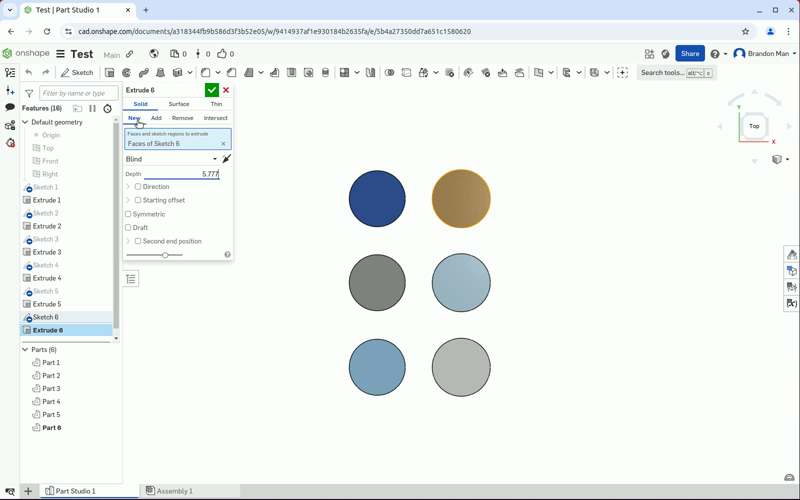
key(enter)
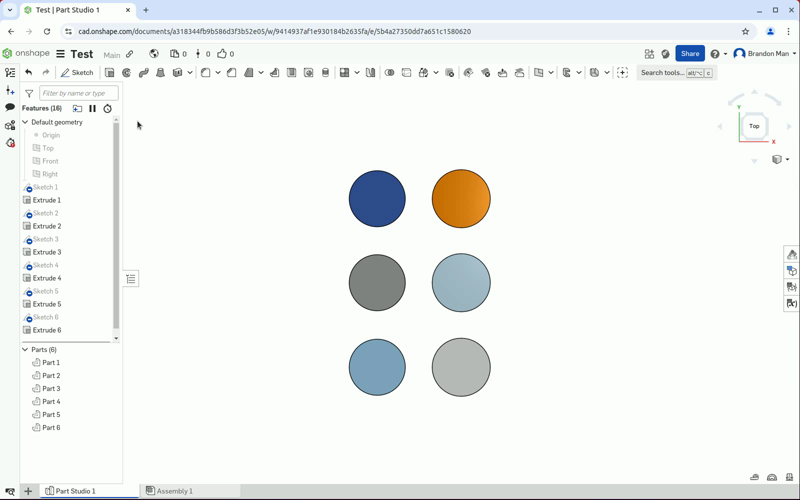
key(shift+h)
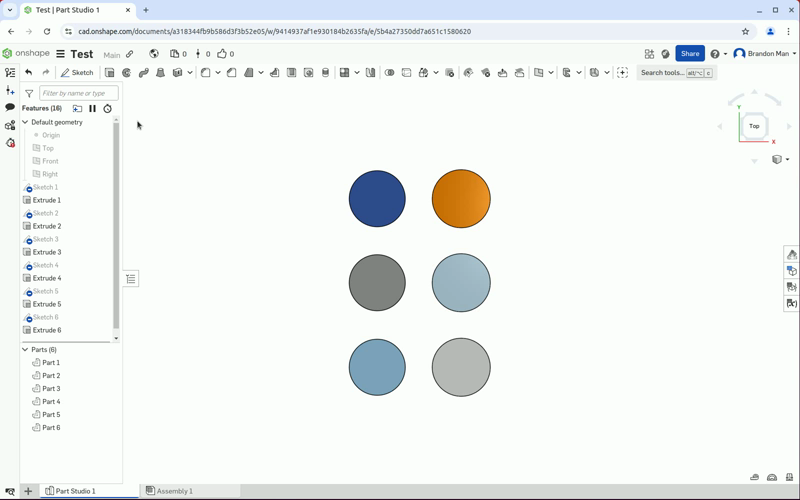
key(shift+h)
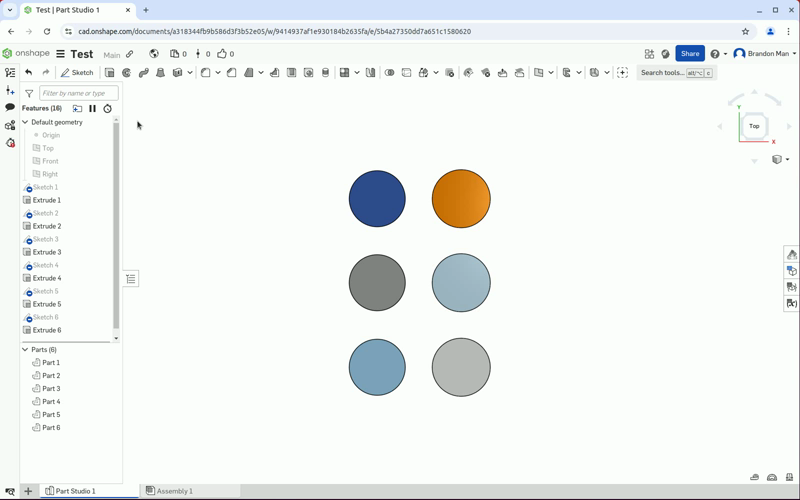
mouse_move(69, 189)
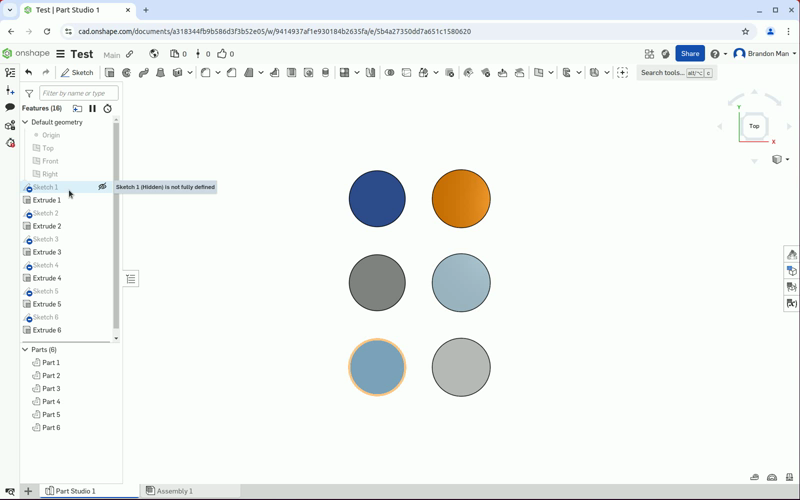
click(69, 189)
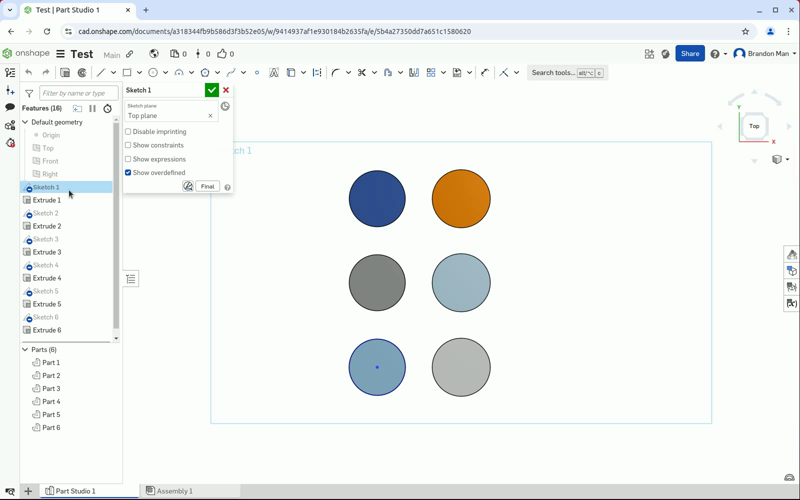
mouse_move(229, 92)
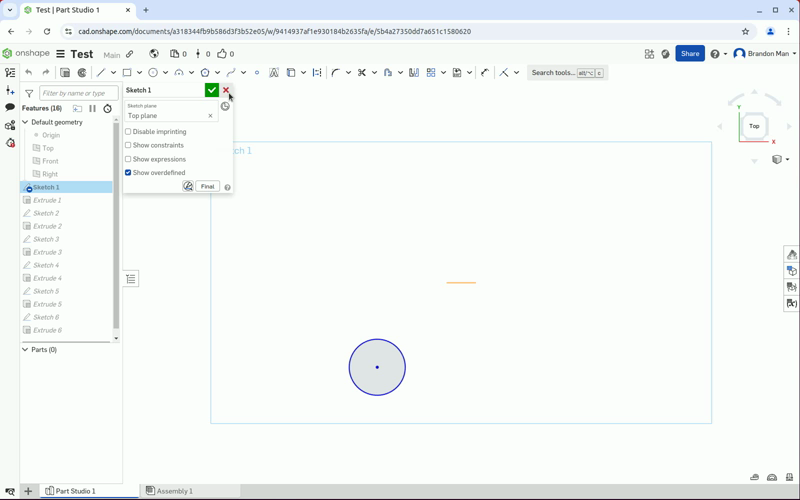
click(229, 92)
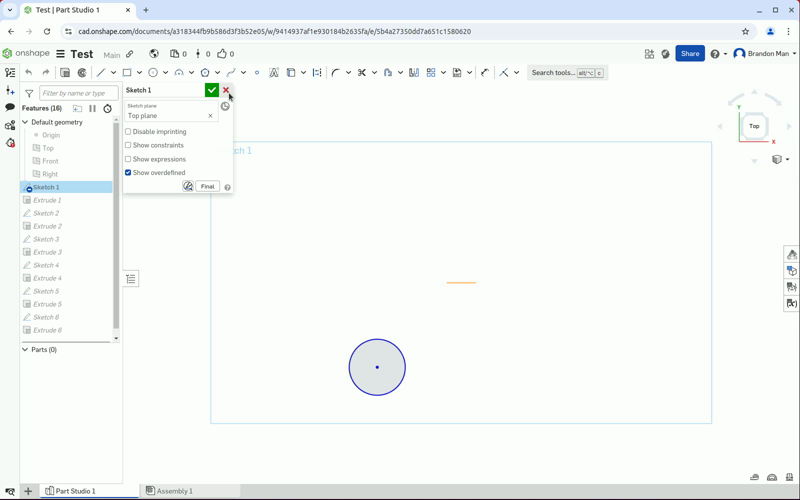
key(shift+s)
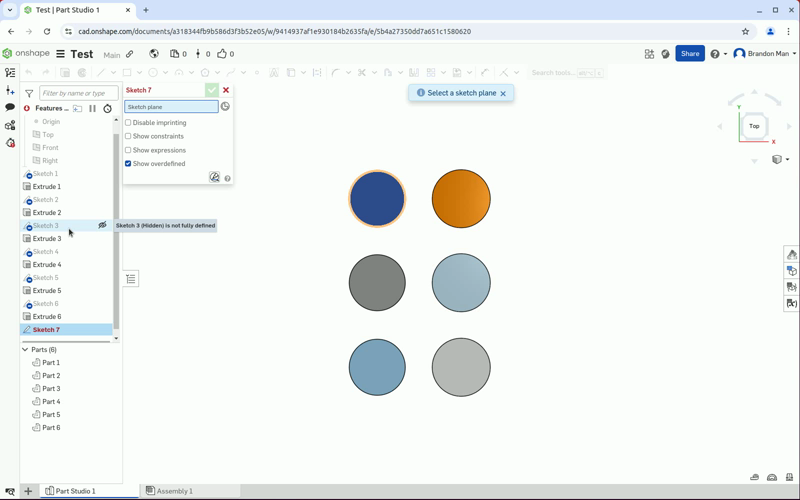
scroll(3)
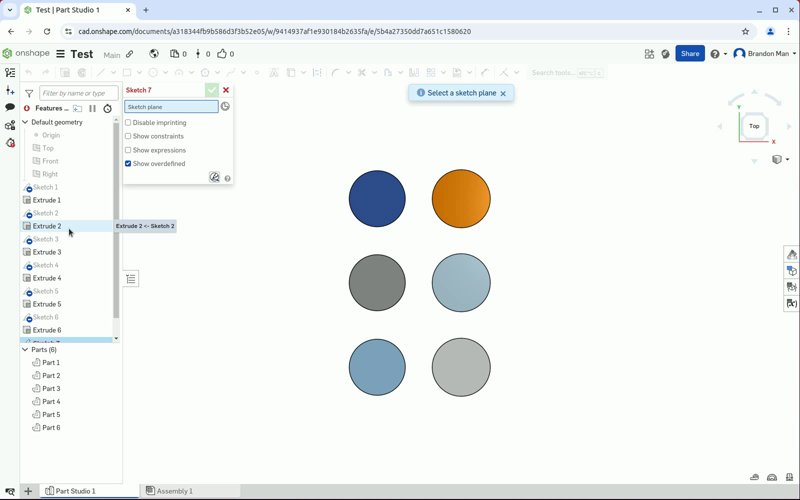
mouse_move(69, 150)
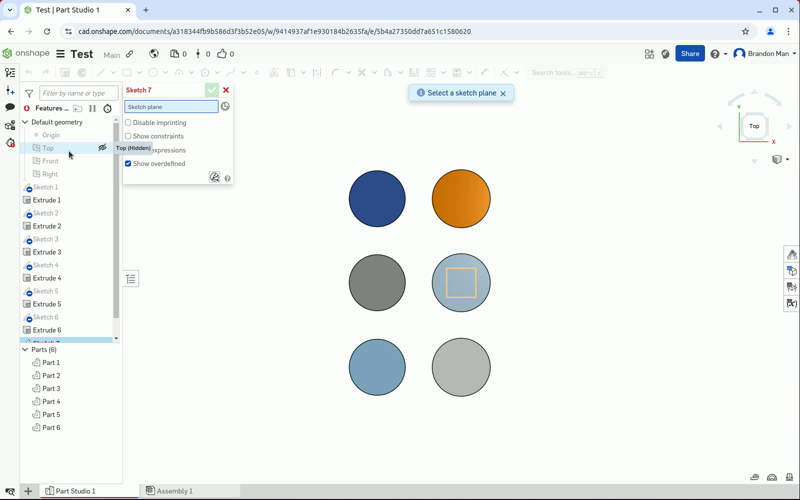
click(69, 150)
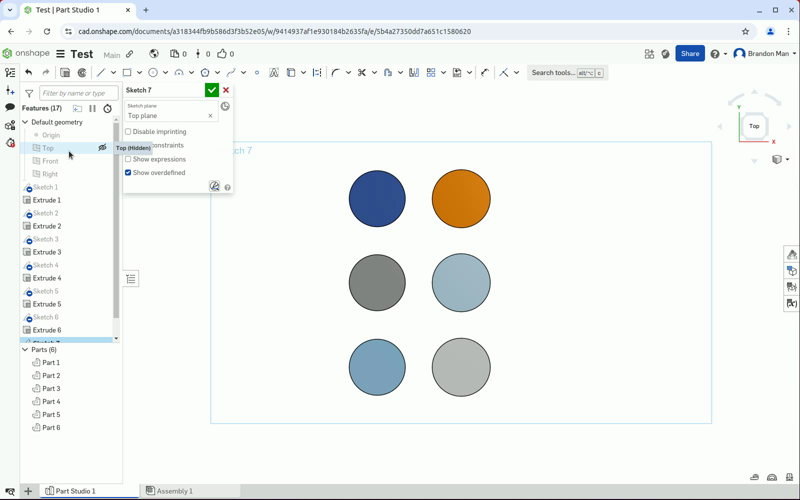
mouse_move(73, 352)
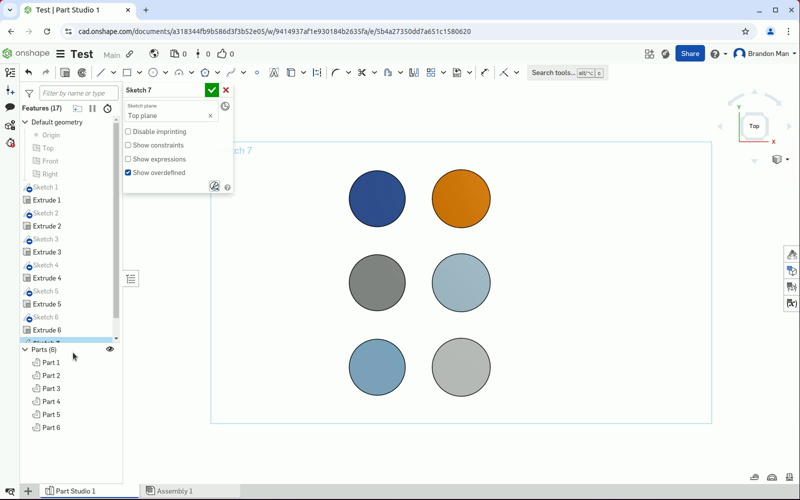
key(y)
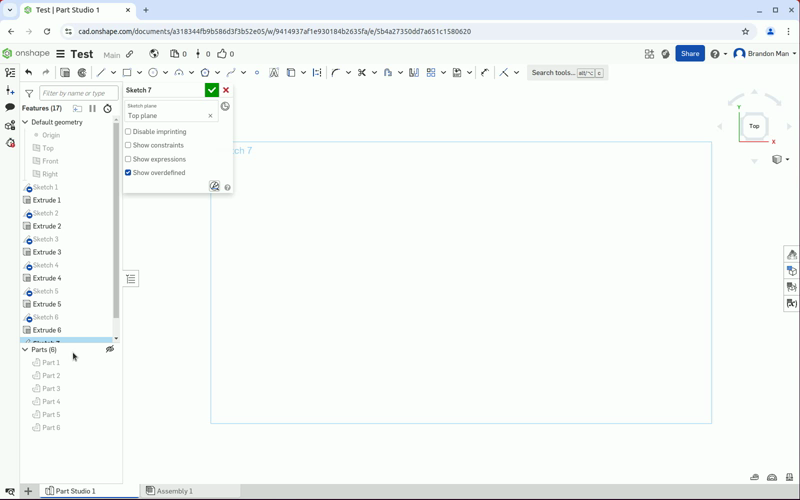
key(c)
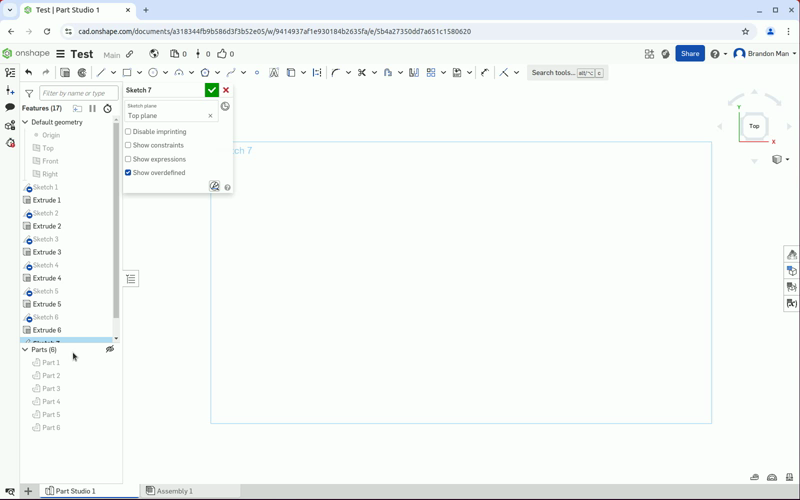
key_down(shift)
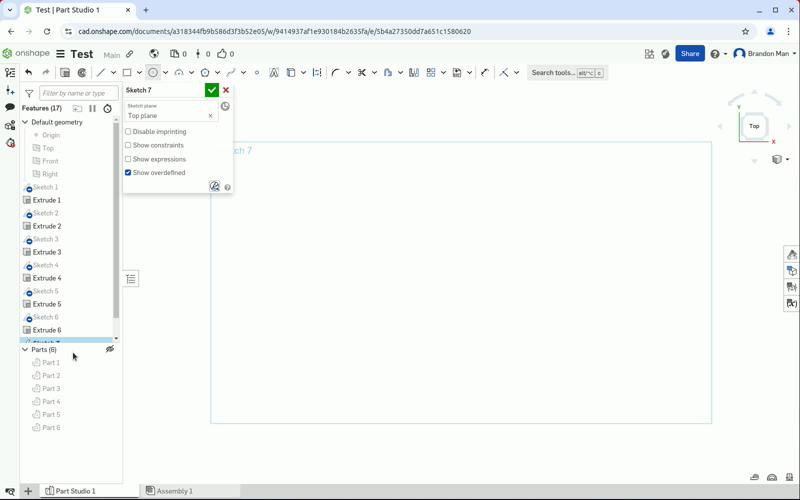
mouse_move(545, 198)
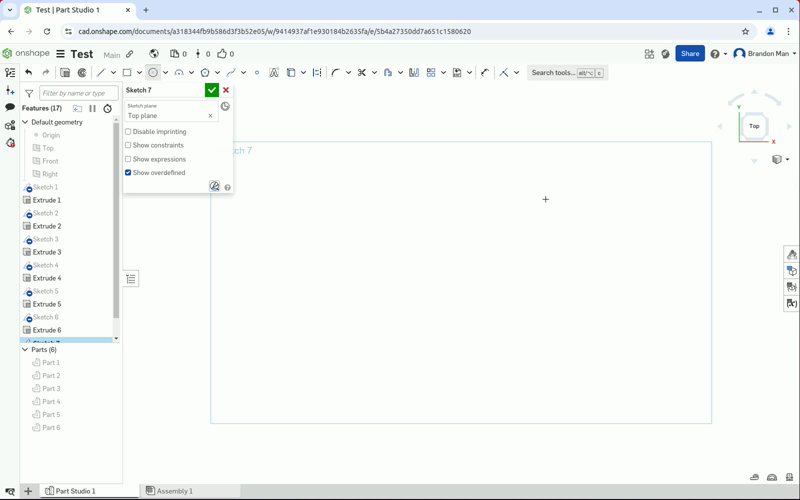
click(545, 198)
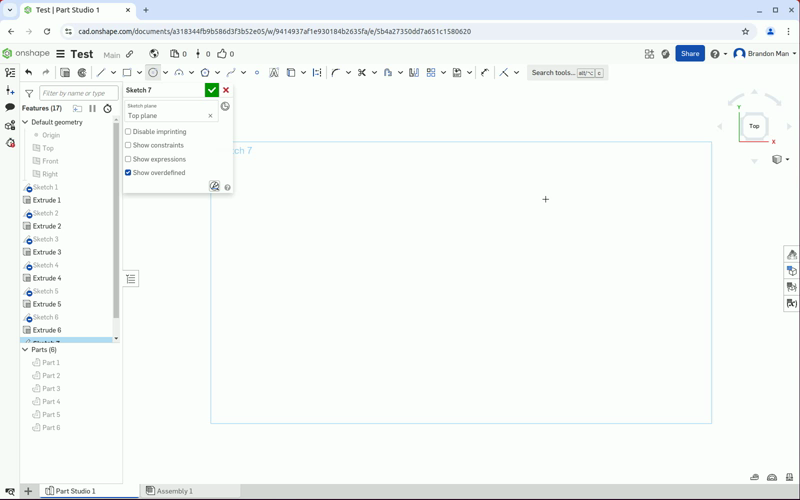
key_up(shift)
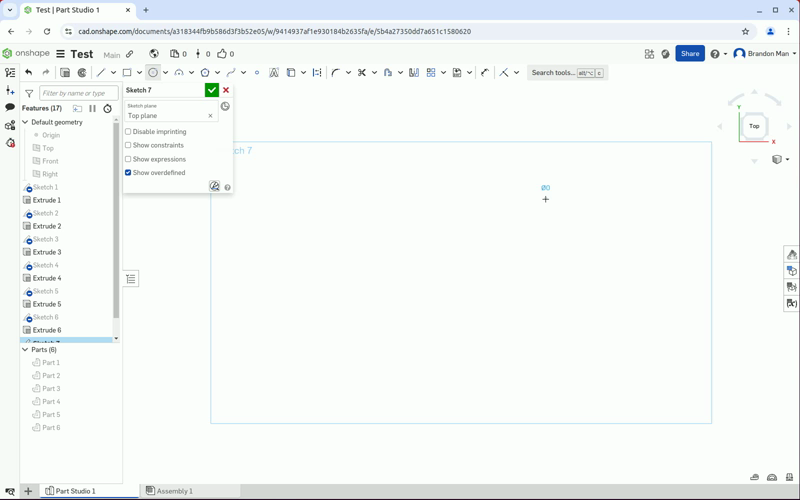
mouse_move(573, 198)
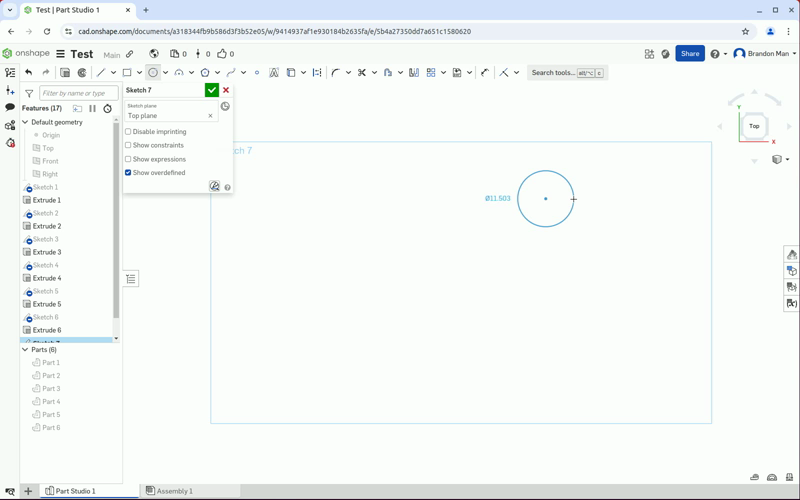
click(573, 198)
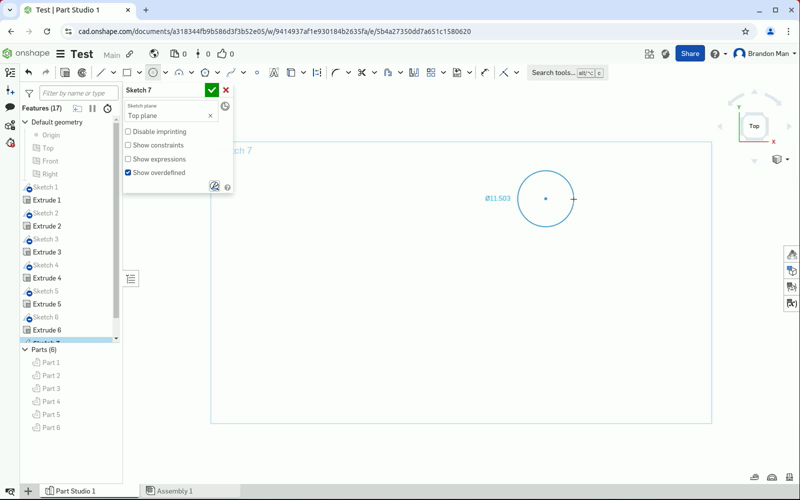
key(esc)
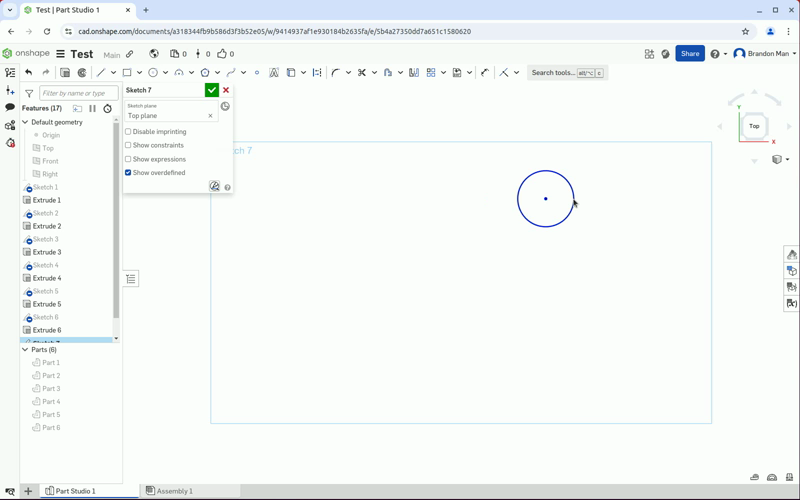
mouse_move(542, 218)
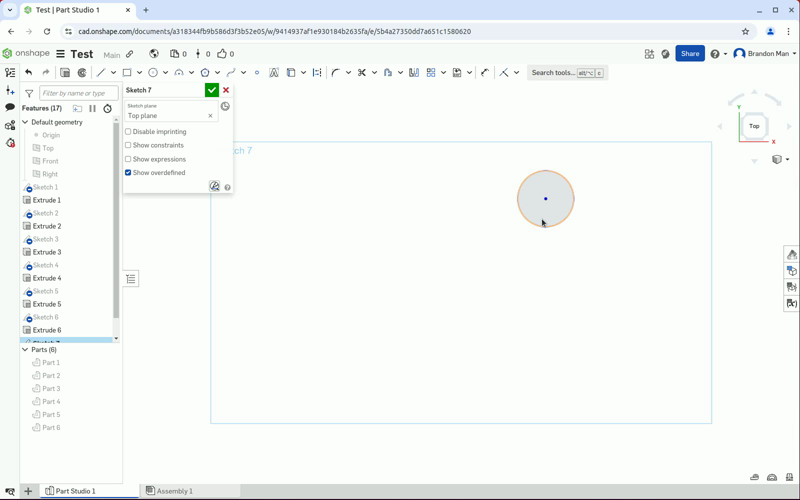
click(542, 218)
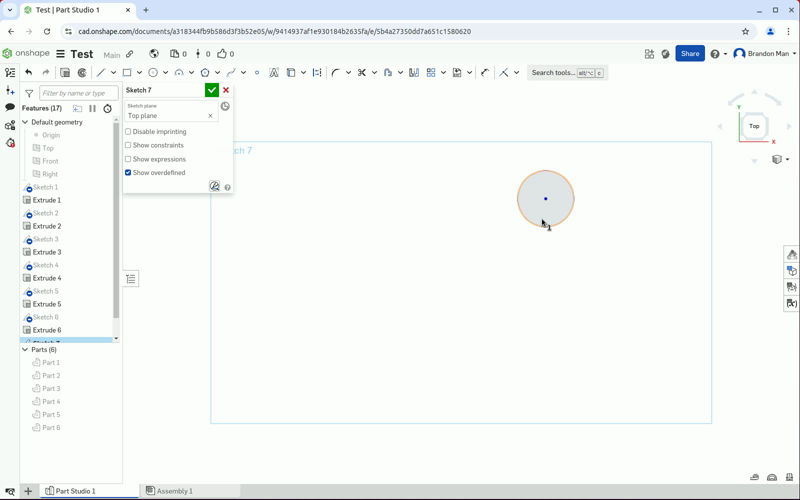
mouse_move(73, 352)
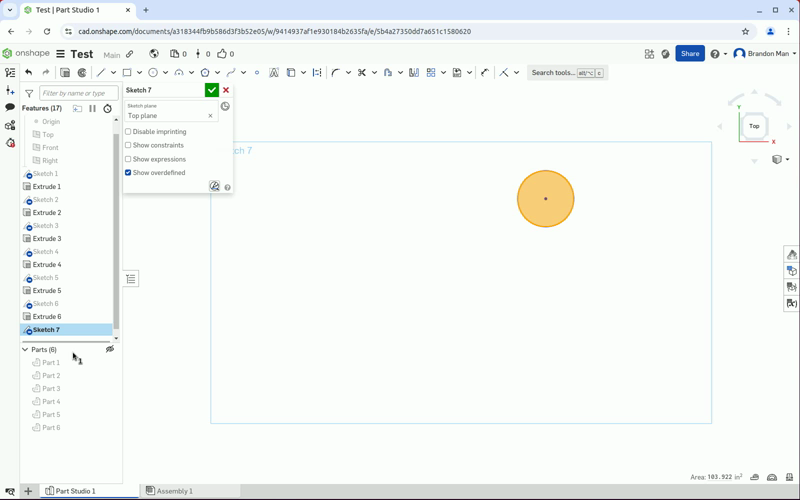
key(shift+y)
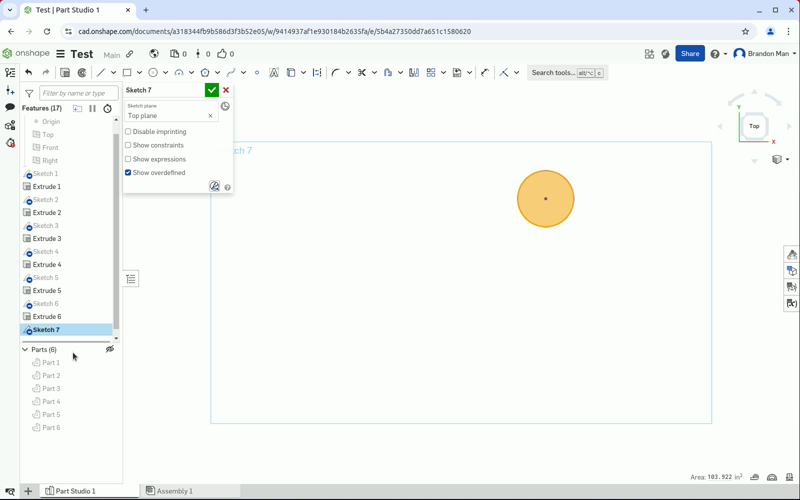
key(shift+e)
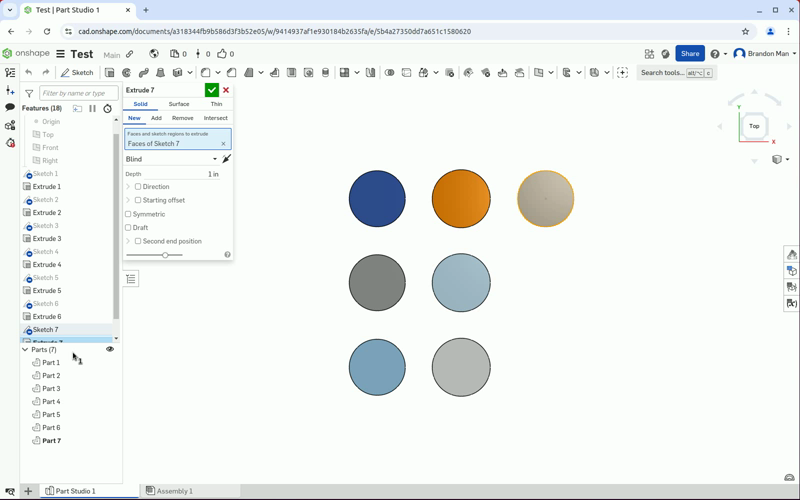
mouse_move(143, 106)
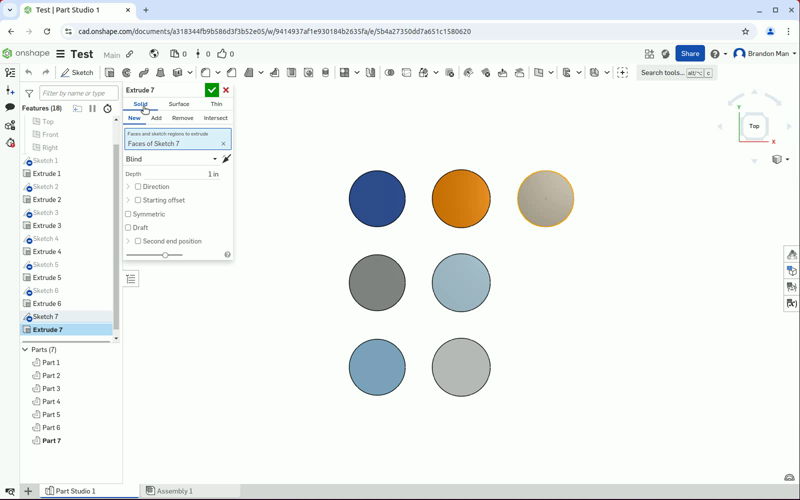
click(143, 106)
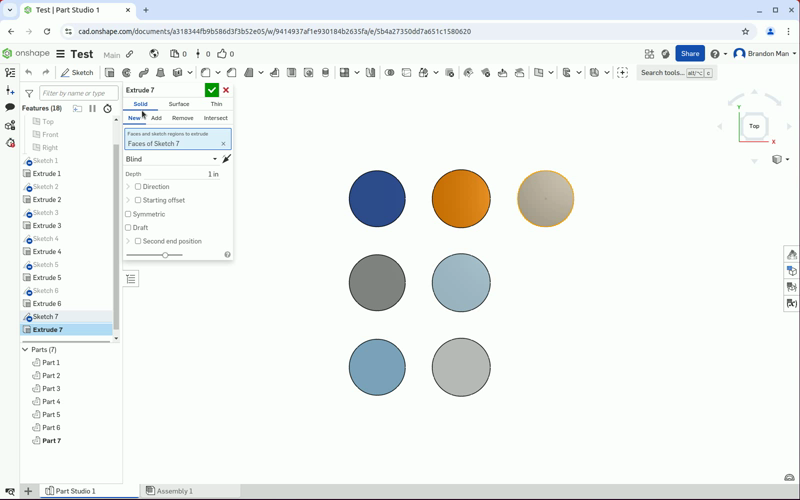
mouse_move(137, 120)
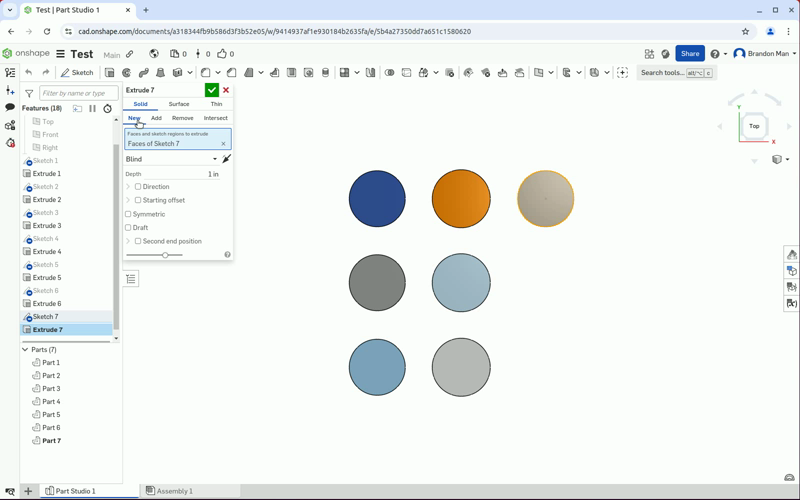
click(137, 120)
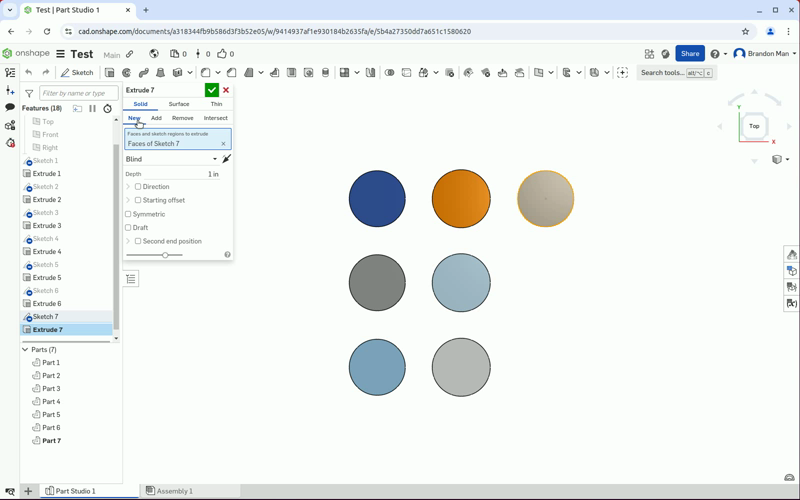
key(tab, 4)
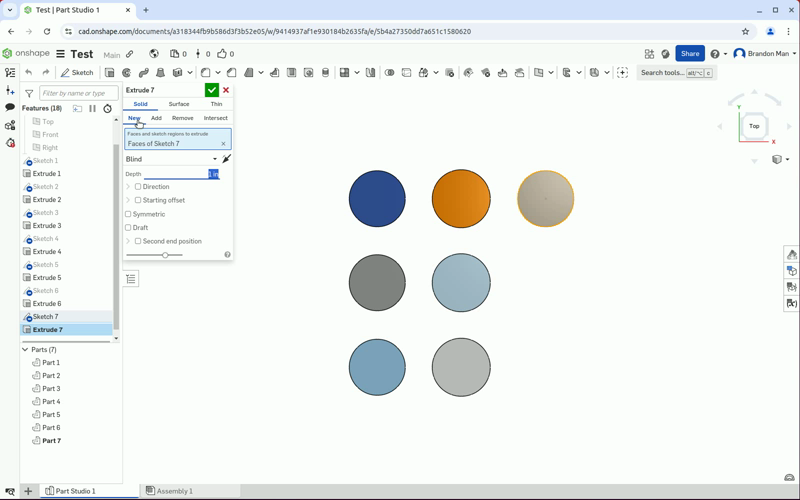
text(5.777)
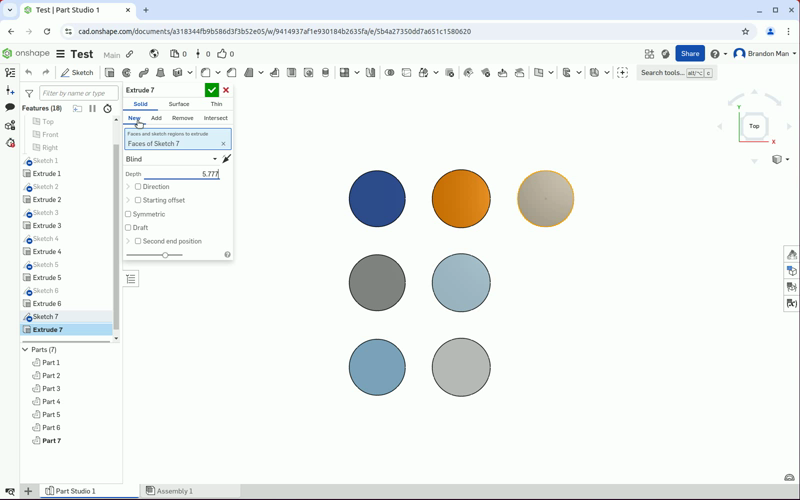
key(enter)
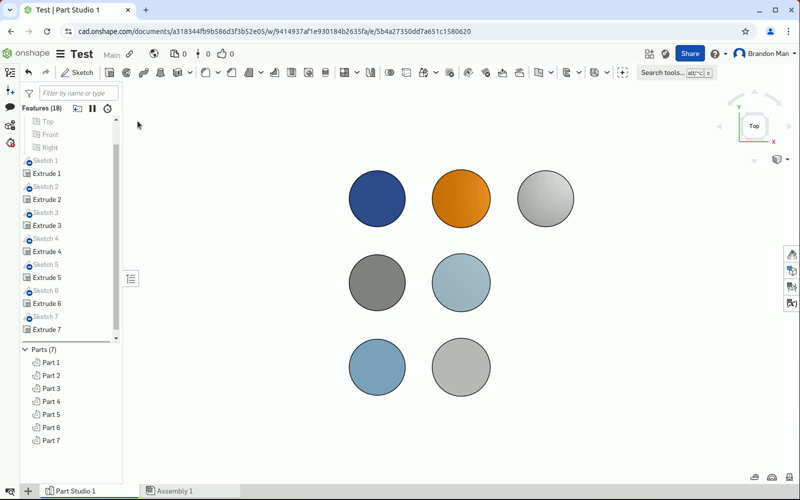
key(shift+h)
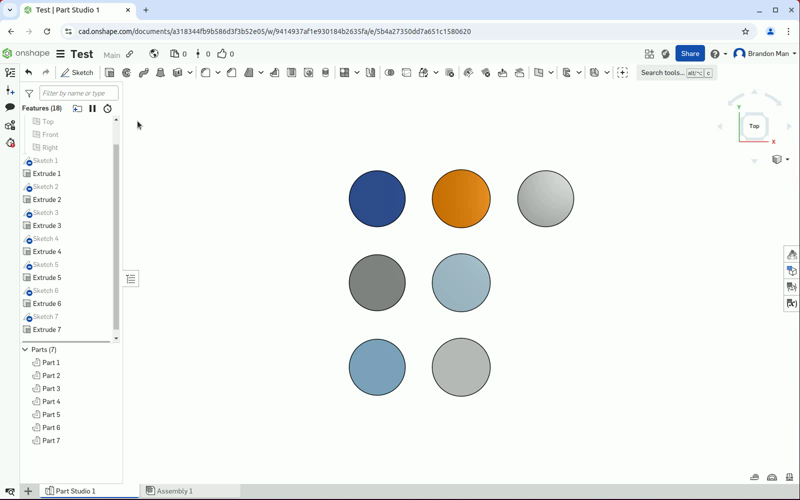
key(shift+h)
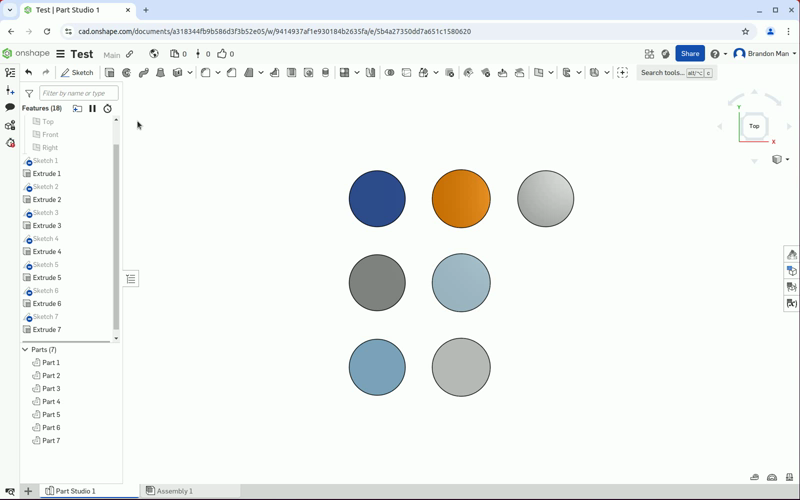
mouse_move(69, 163)
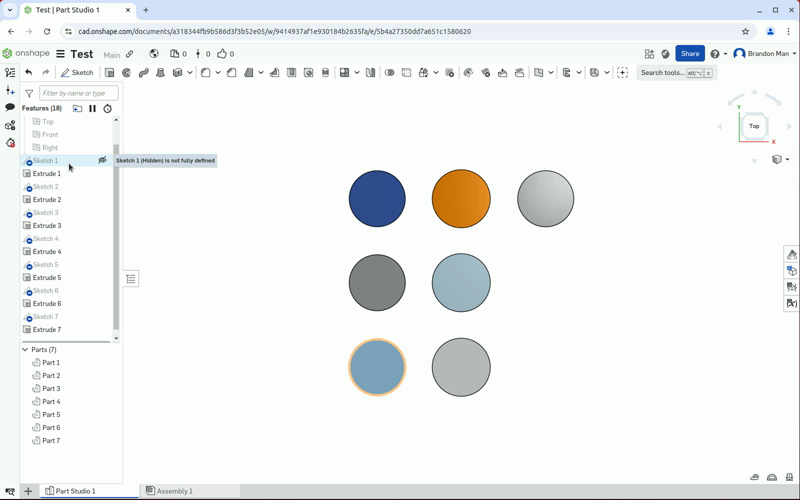
click(69, 163)
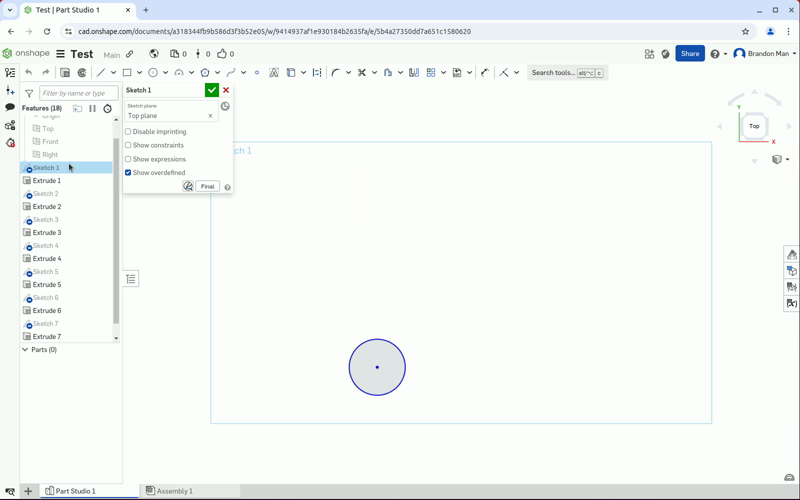
mouse_move(229, 92)
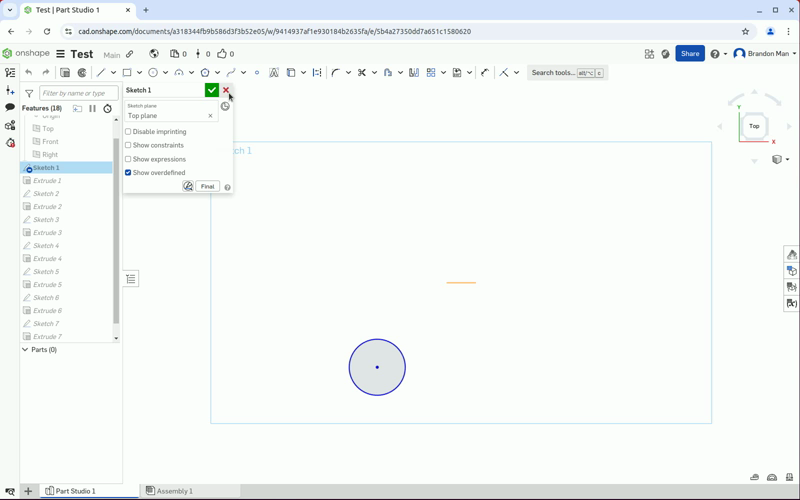
click(229, 92)
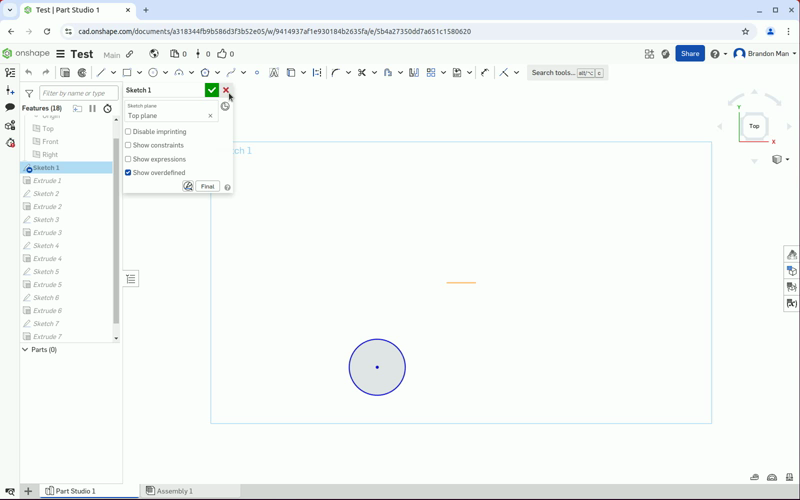
key(shift+s)
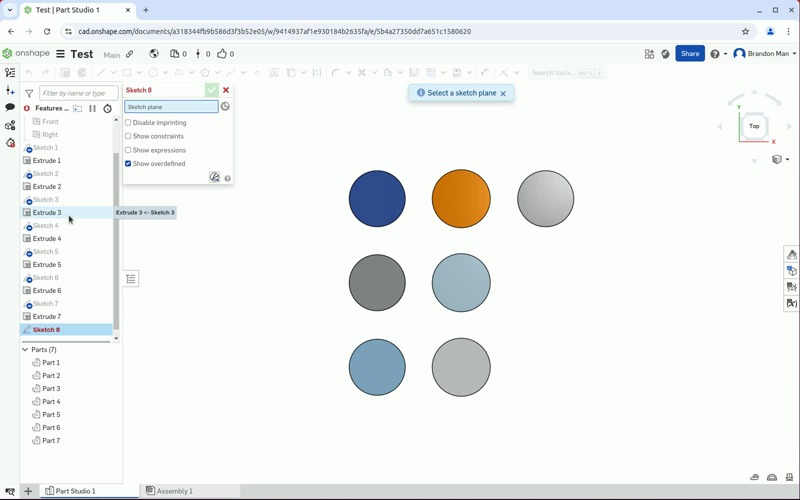
scroll(3)
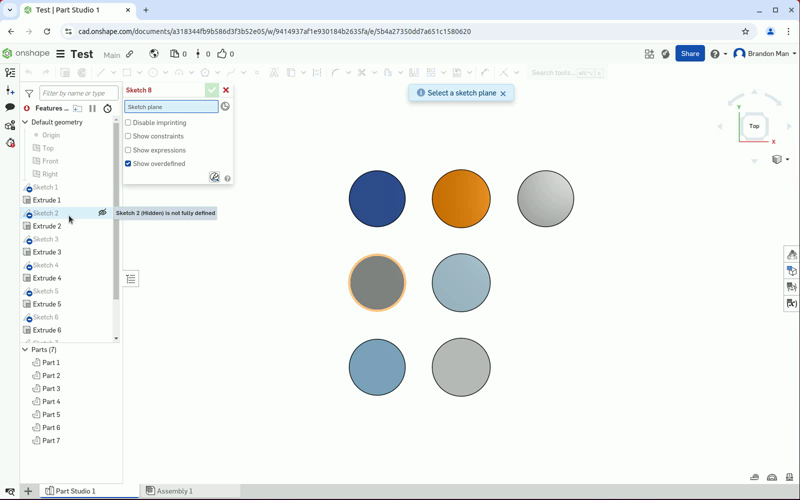
mouse_move(69, 150)
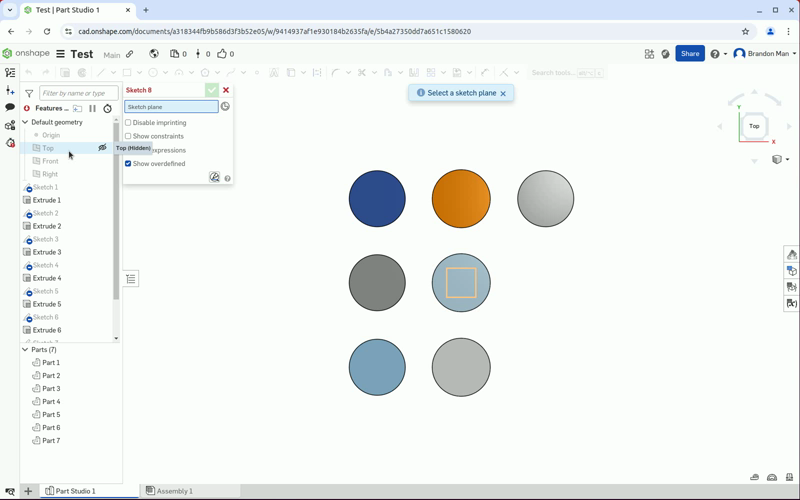
click(69, 150)
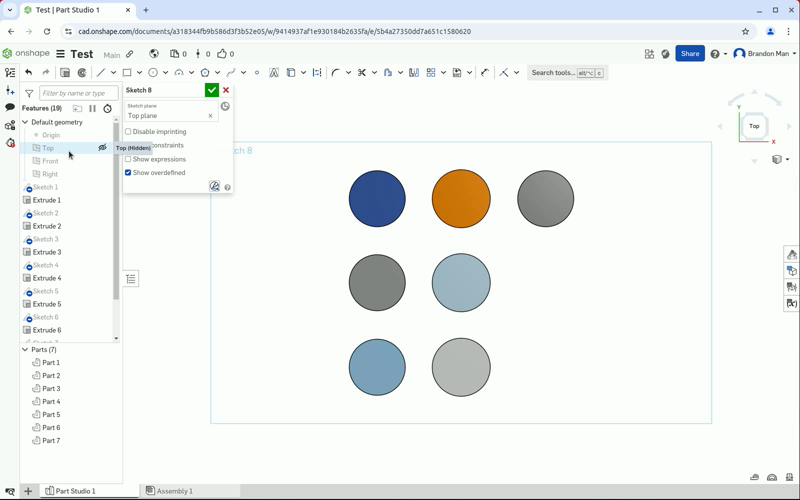
mouse_move(73, 352)
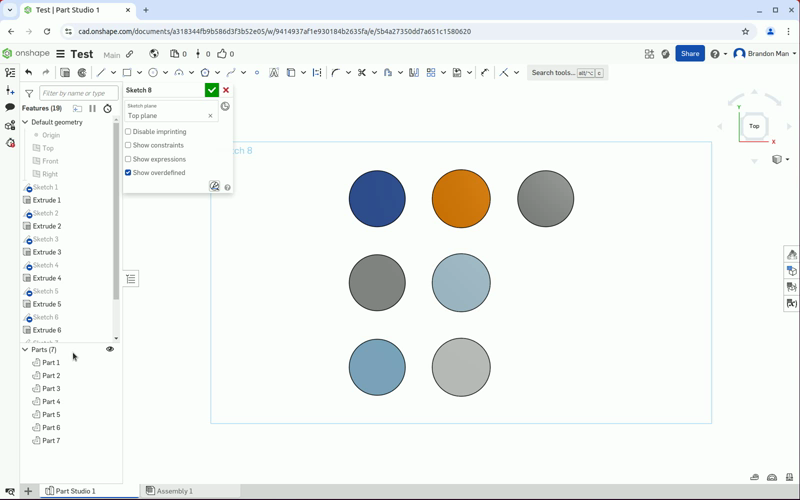
key(y)
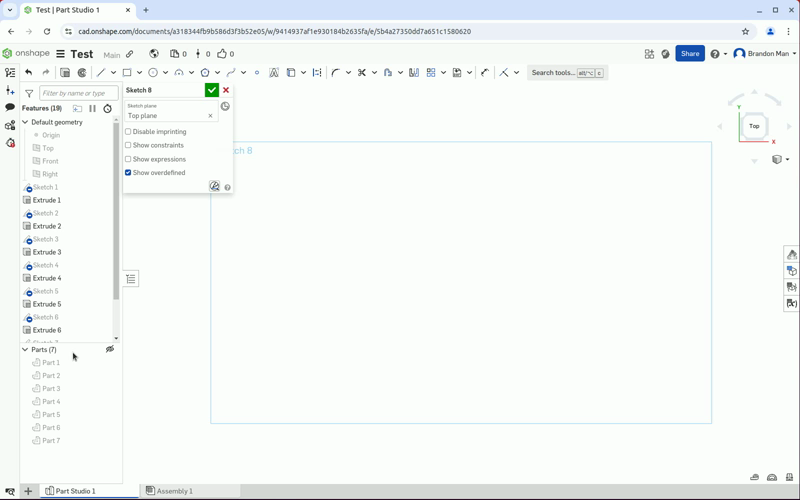
key(c)
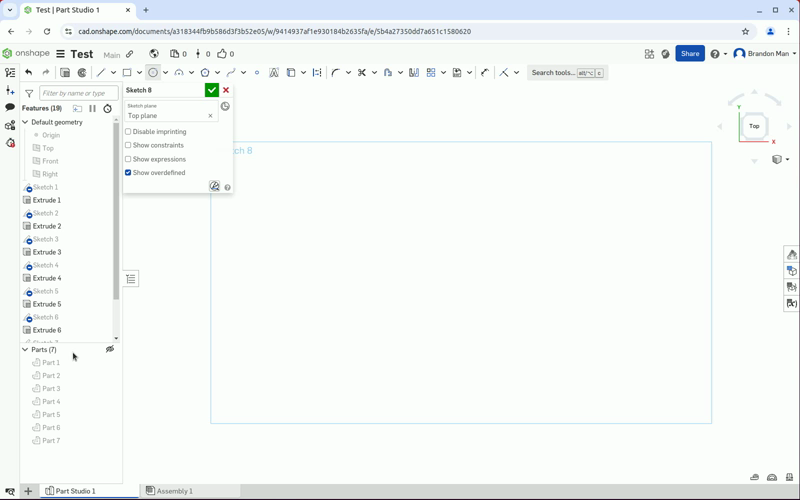
key_down(shift)
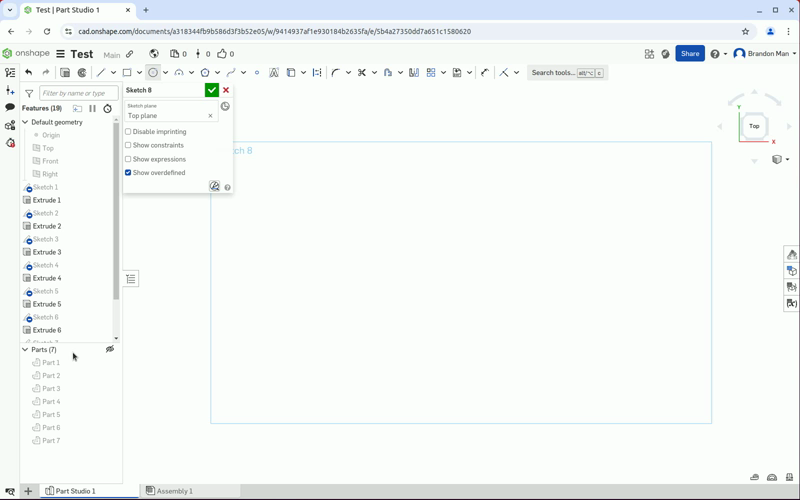
mouse_move(545, 282)
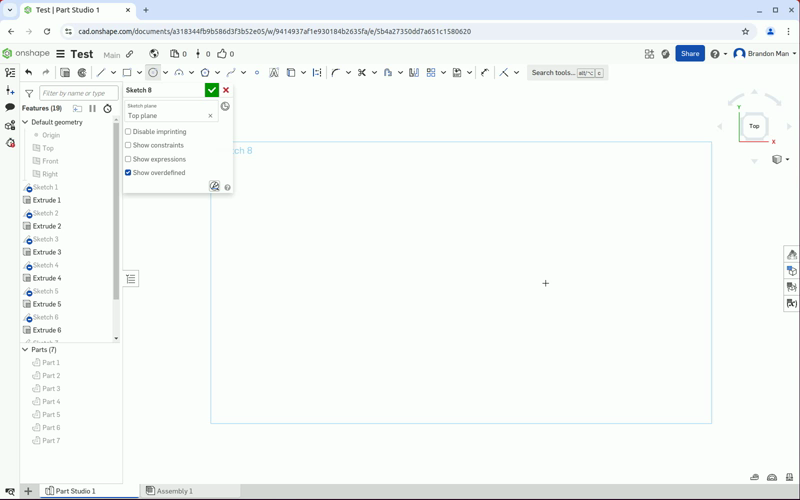
click(545, 282)
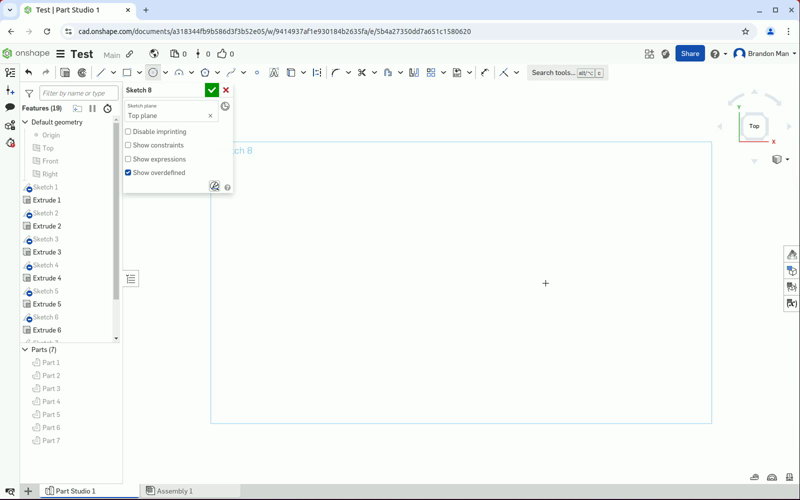
key_up(shift)
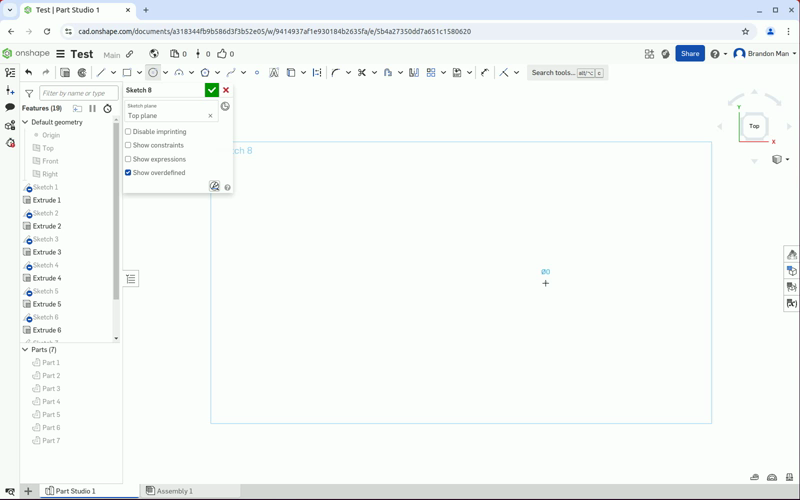
mouse_move(573, 282)
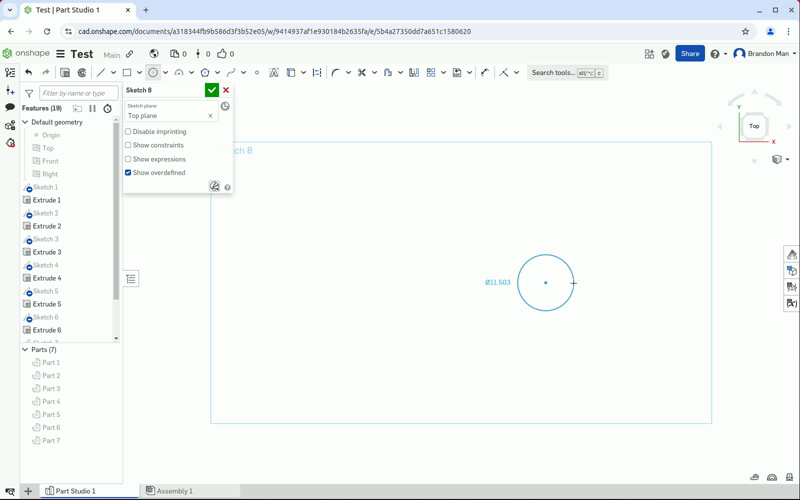
click(573, 282)
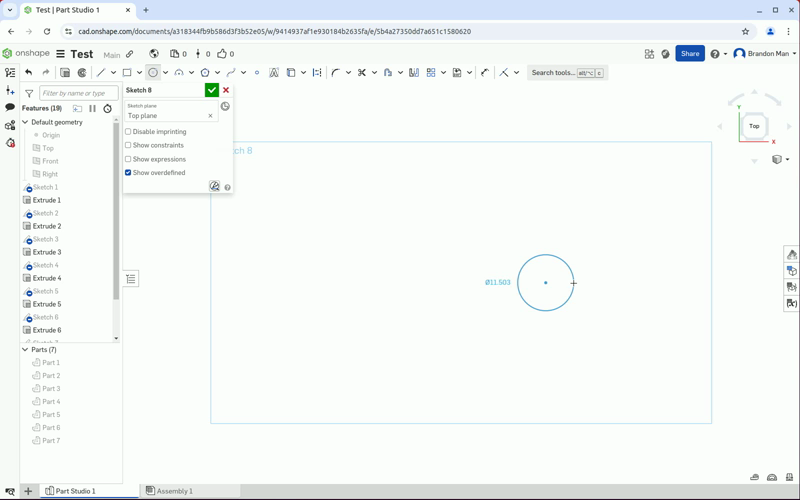
key(esc)
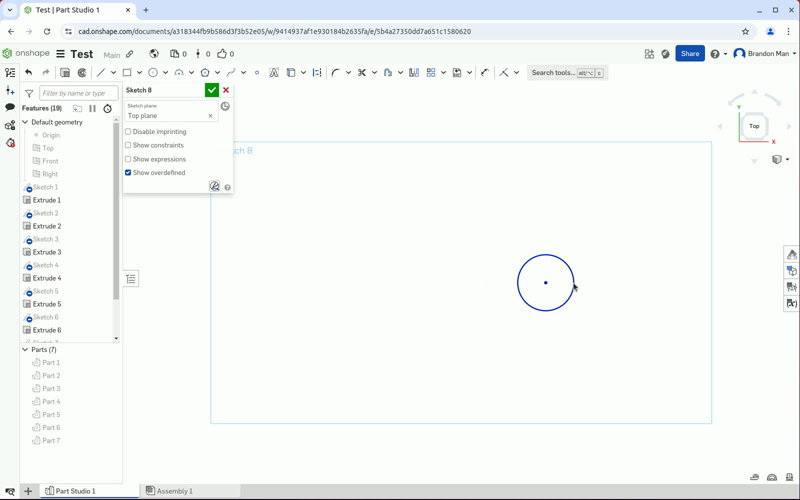
mouse_move(543, 304)
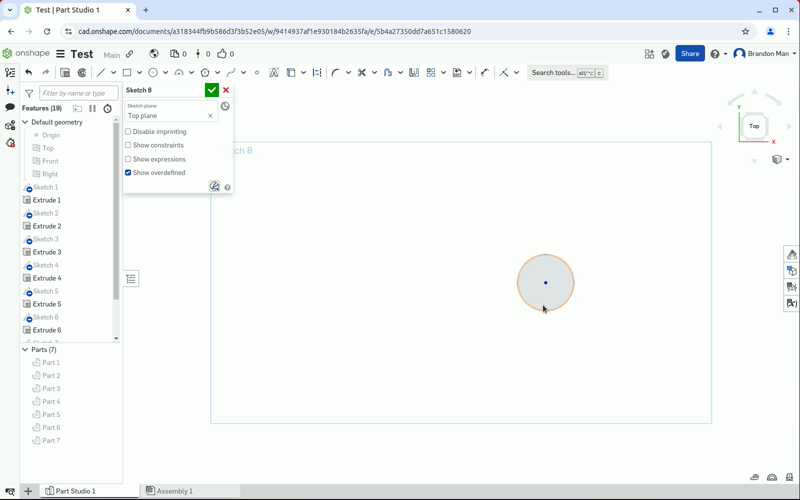
click(543, 304)
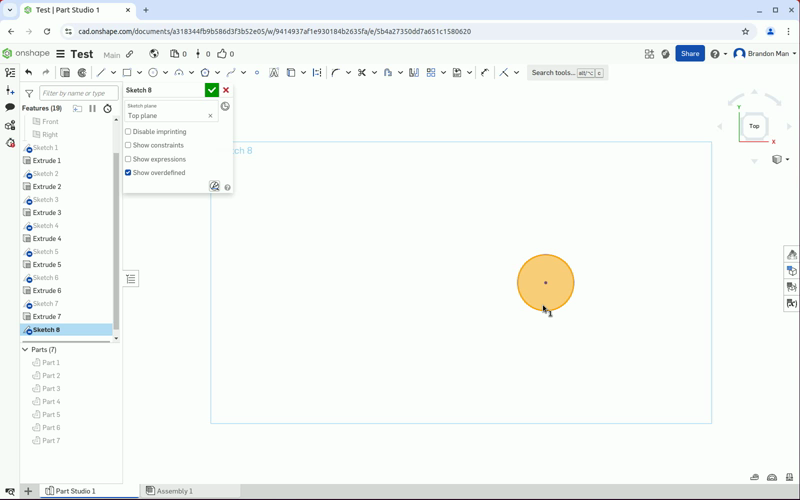
mouse_move(73, 352)
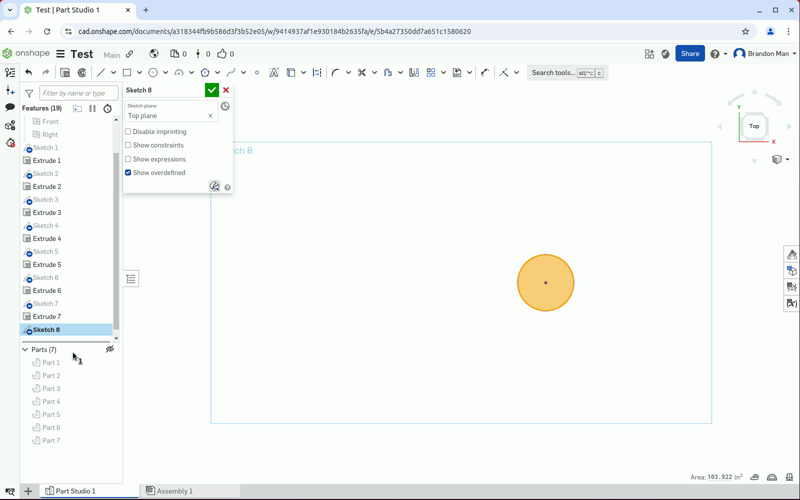
key(shift+y)
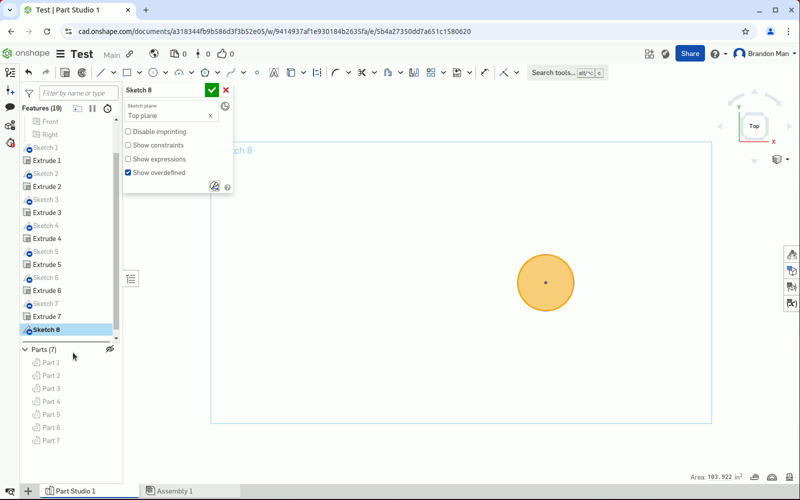
key(shift+e)
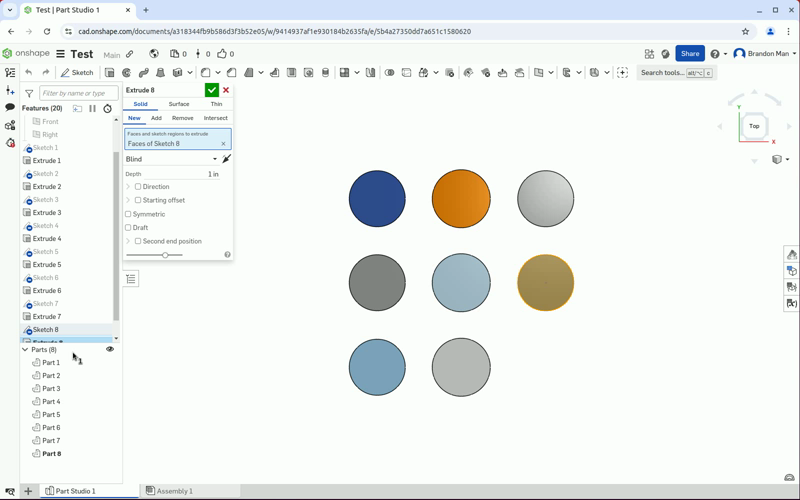
mouse_move(143, 106)
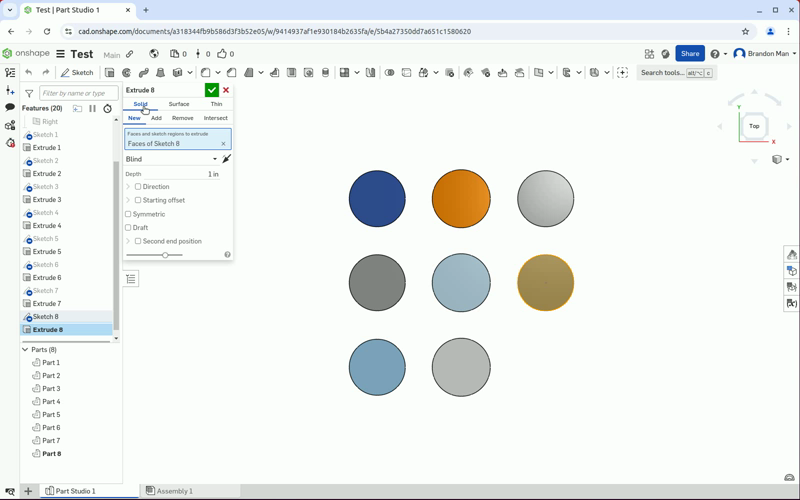
click(143, 106)
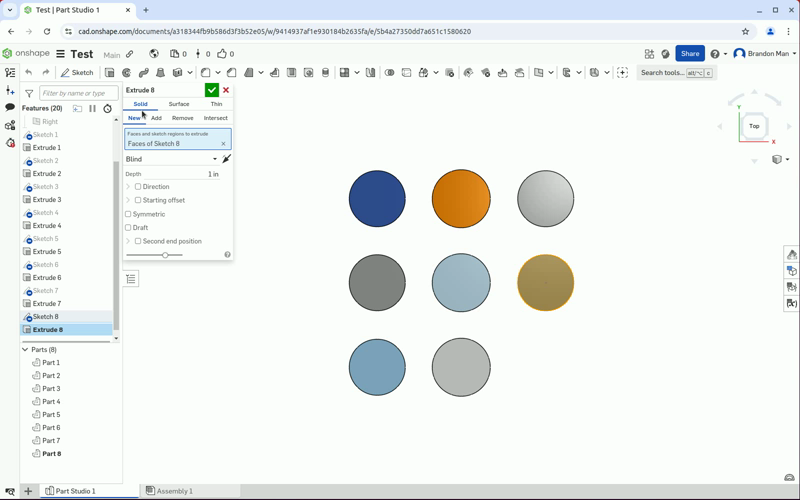
mouse_move(137, 120)
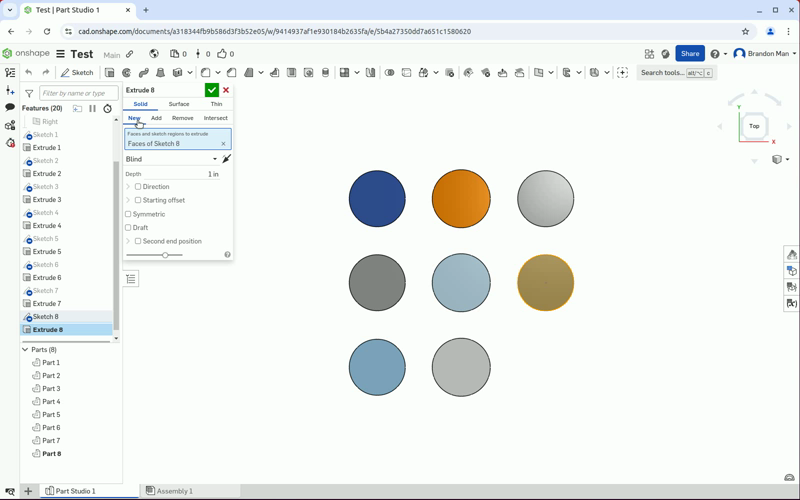
click(137, 120)
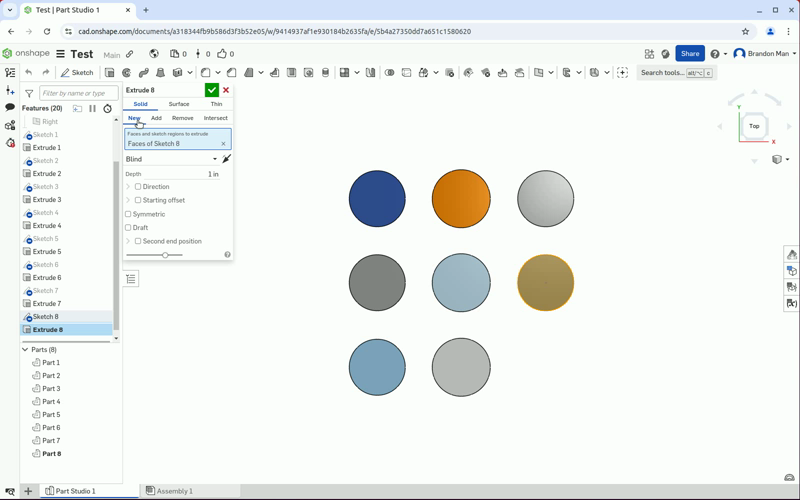
key(tab, 4)
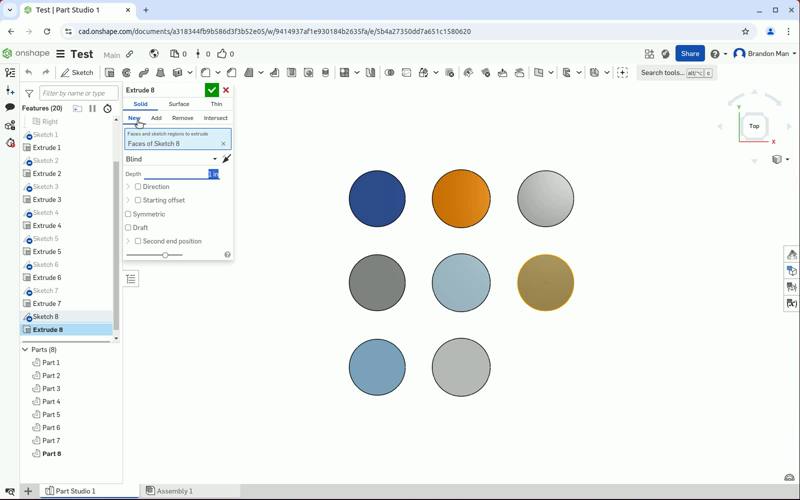
text(5.777)
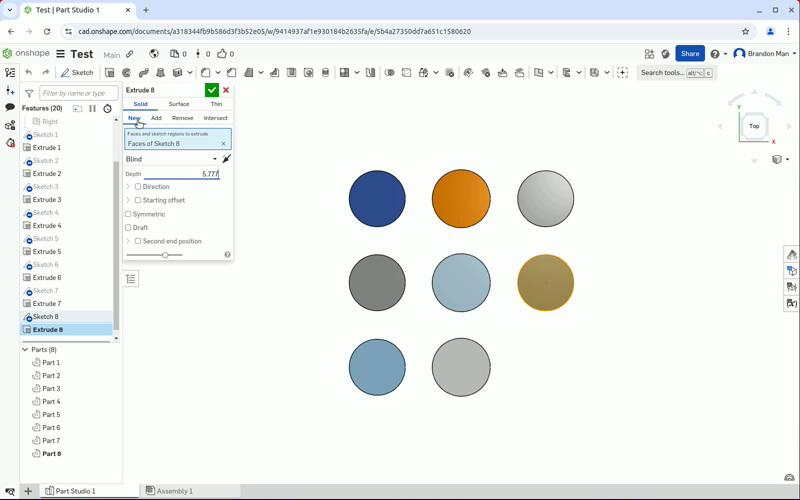
key(enter)
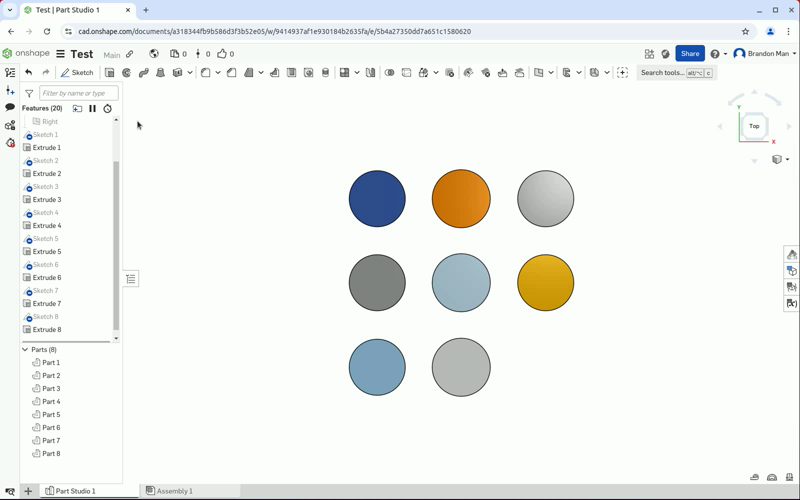
key(shift+h)
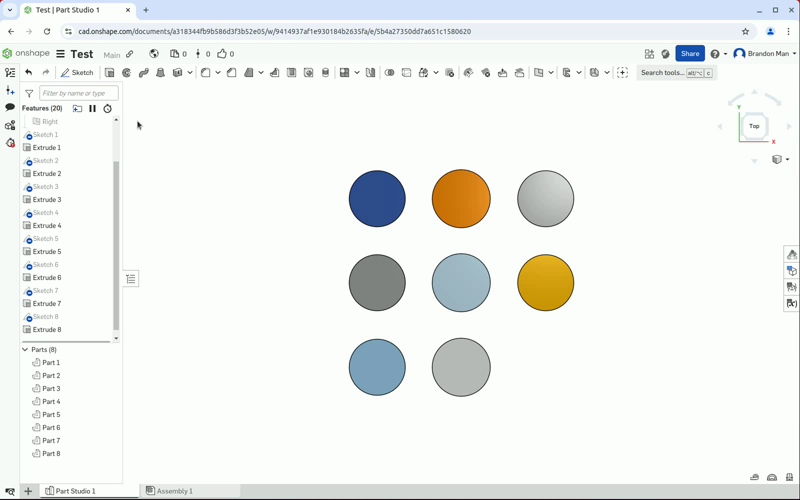
key(shift+h)
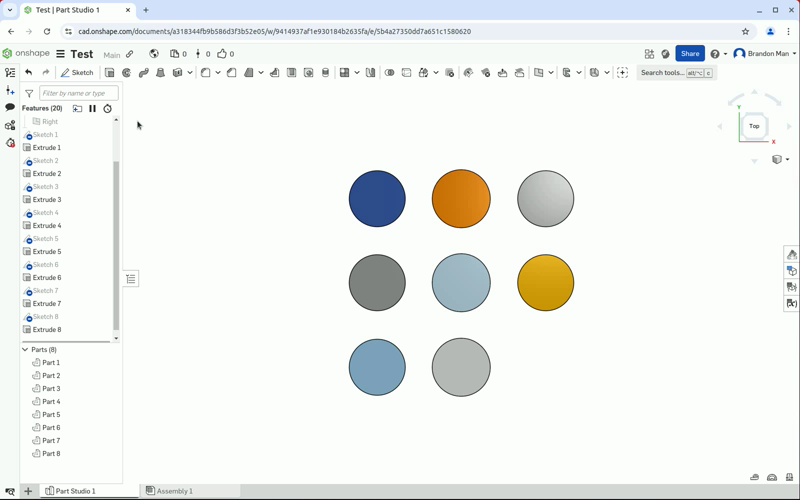
mouse_move(69, 137)
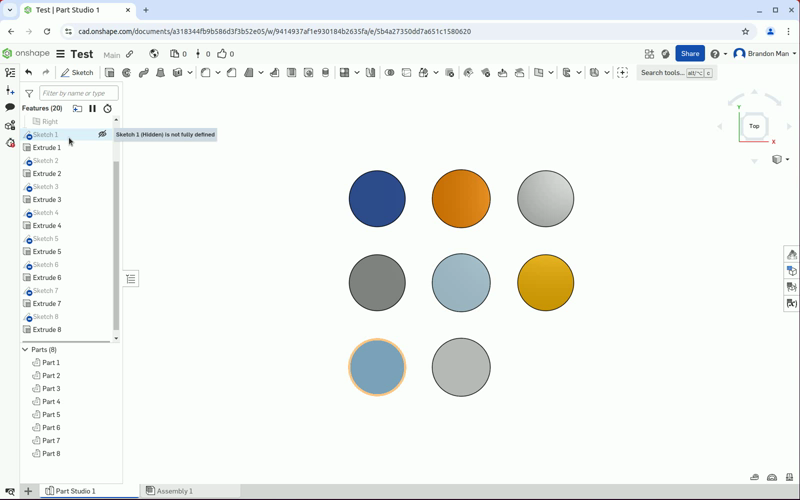
click(69, 137)
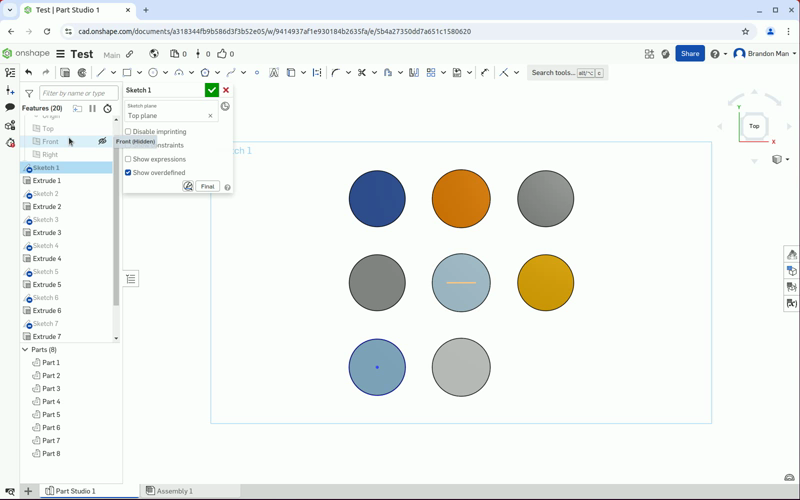
mouse_move(229, 92)
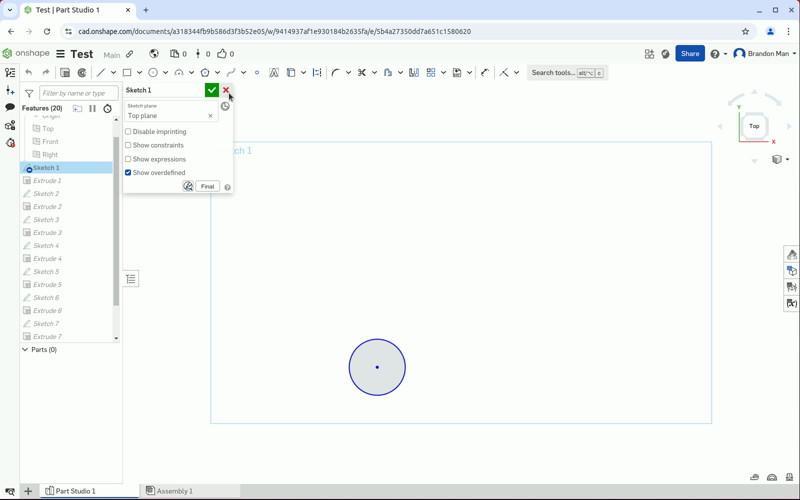
click(229, 92)
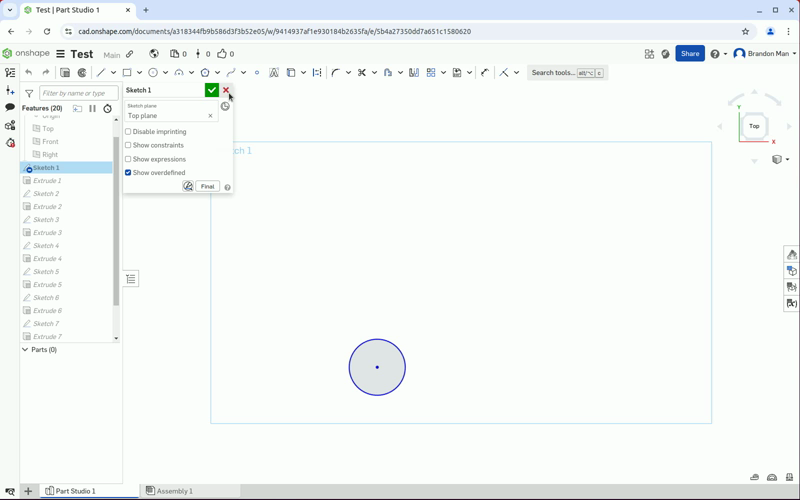
key(shift+s)
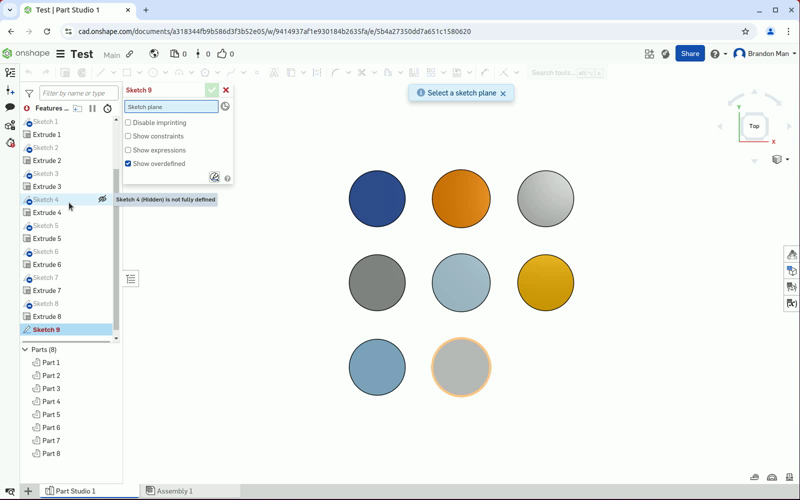
scroll(3)
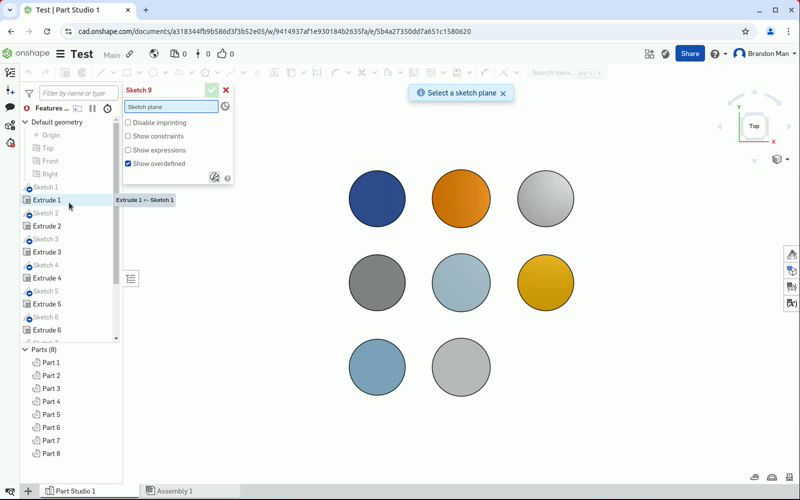
mouse_move(69, 150)
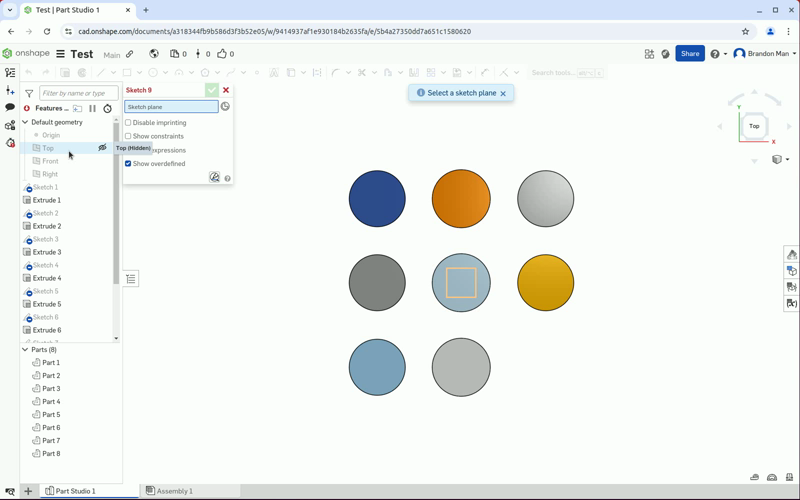
click(69, 150)
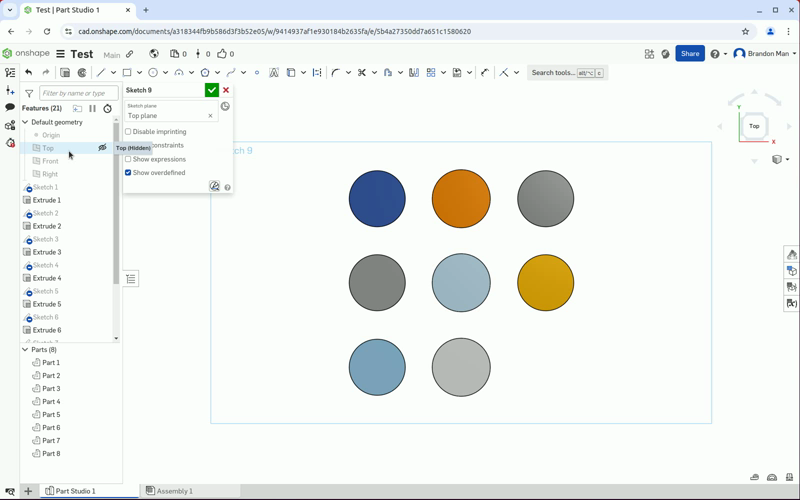
mouse_move(73, 352)
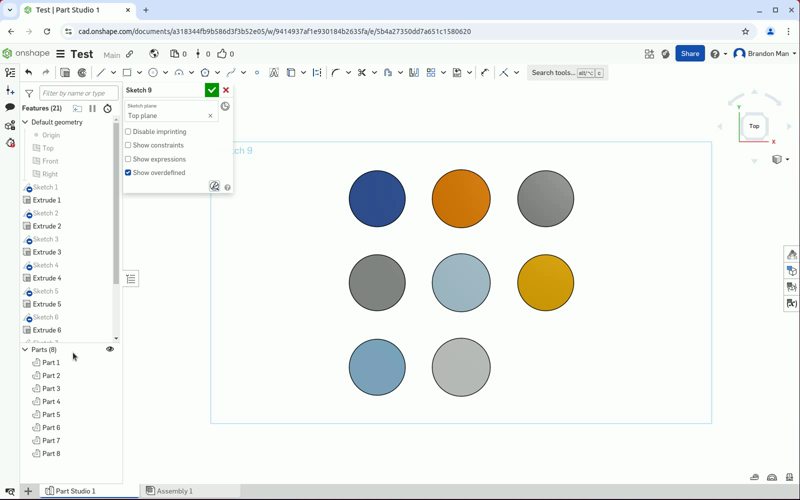
key(y)
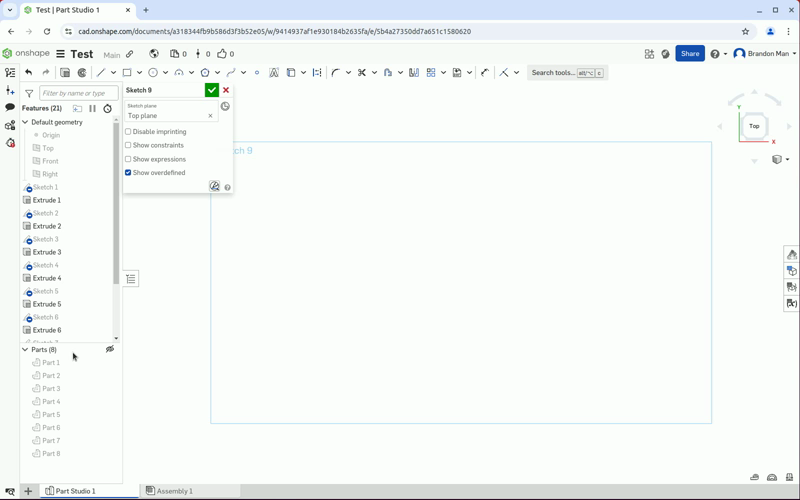
key(c)
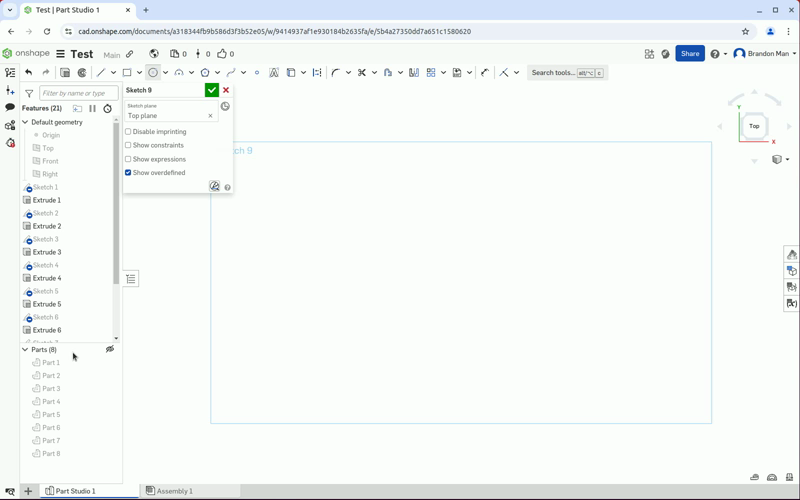
key_down(shift)
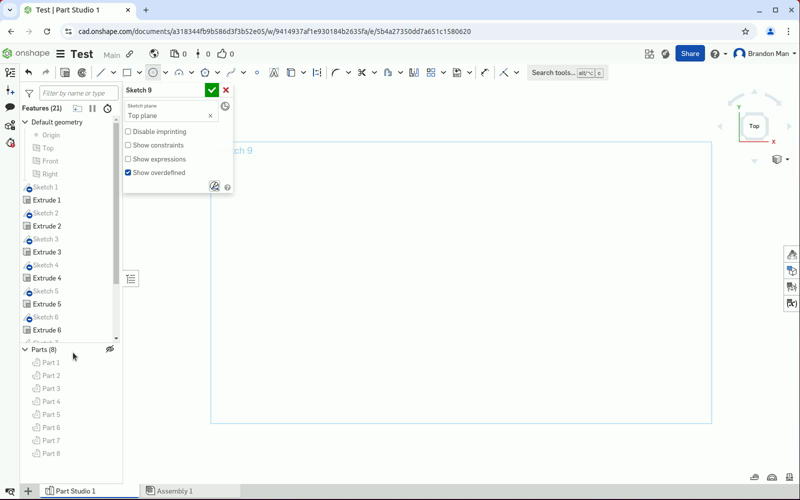
mouse_move(545, 367)
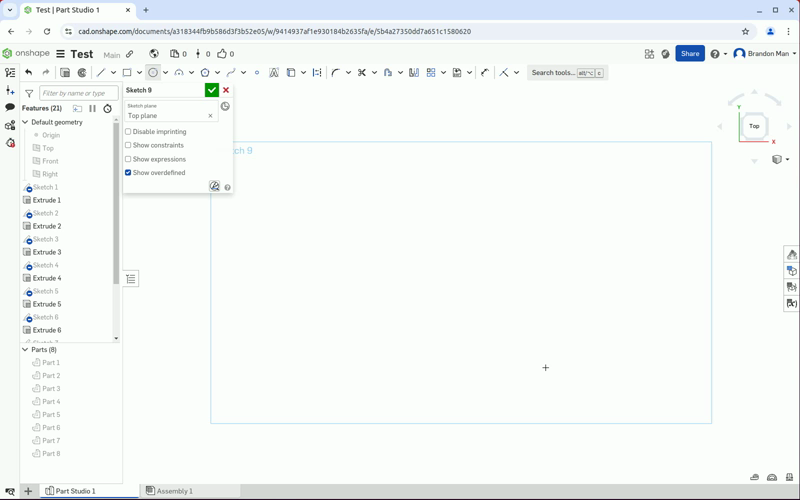
click(545, 367)
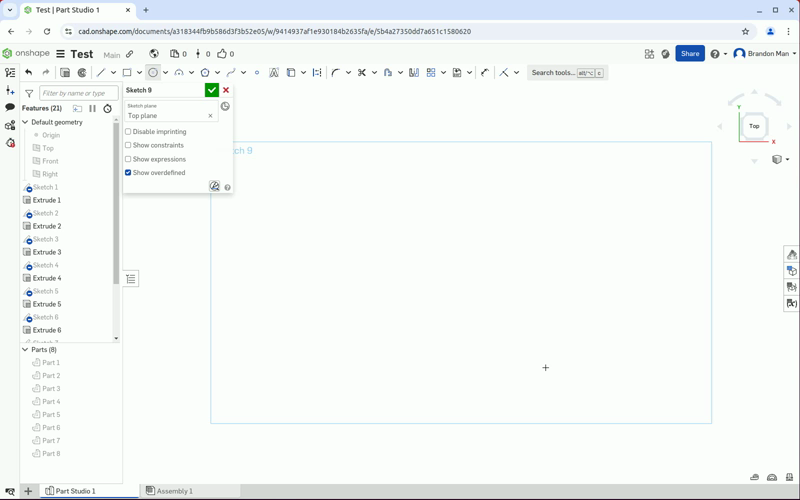
key_up(shift)
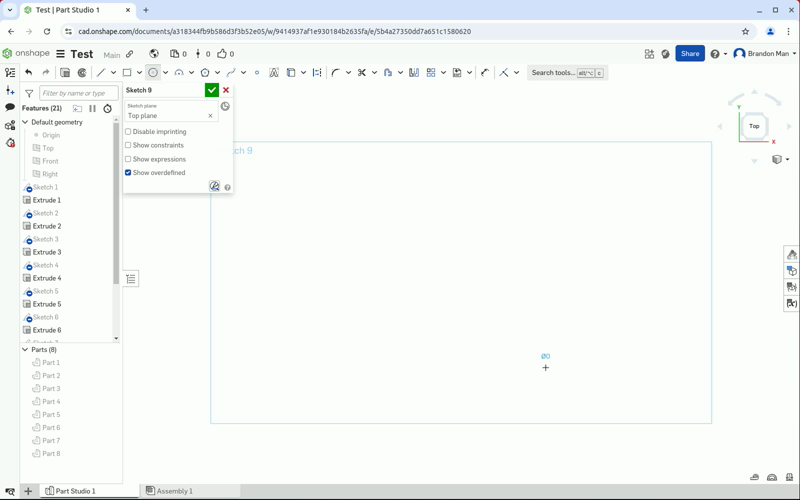
mouse_move(573, 367)
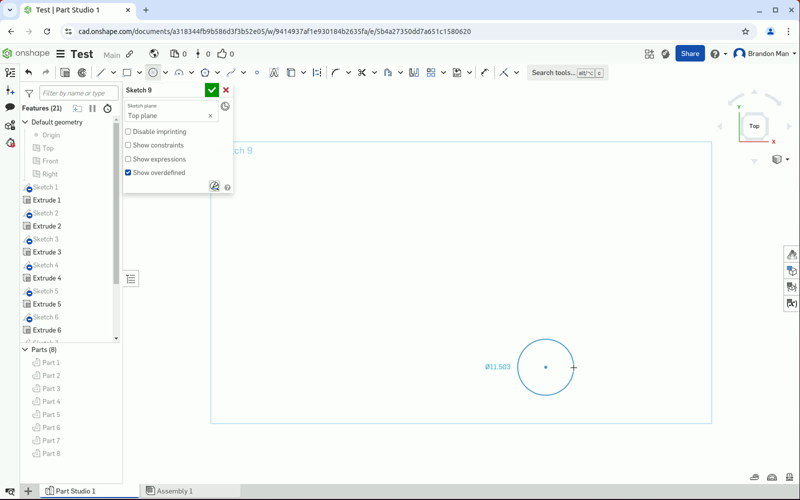
click(573, 367)
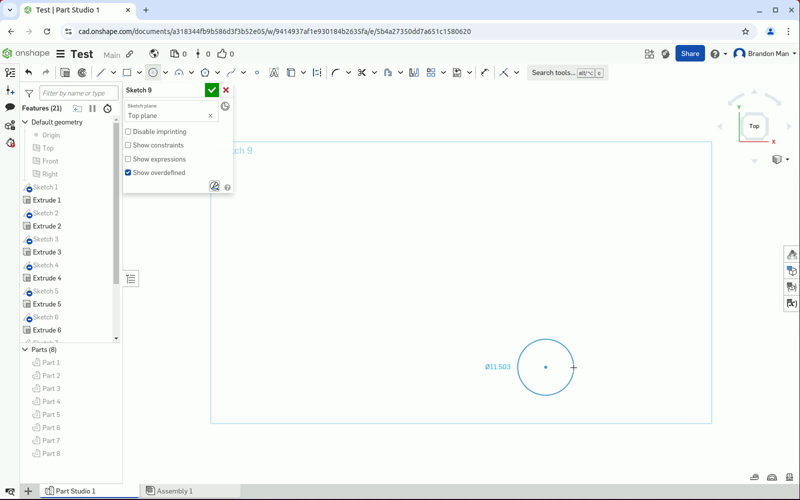
key(esc)
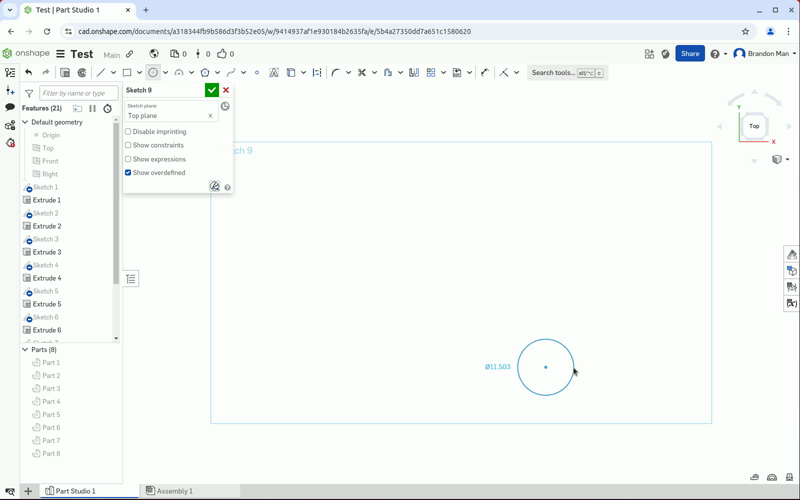
mouse_move(536, 378)
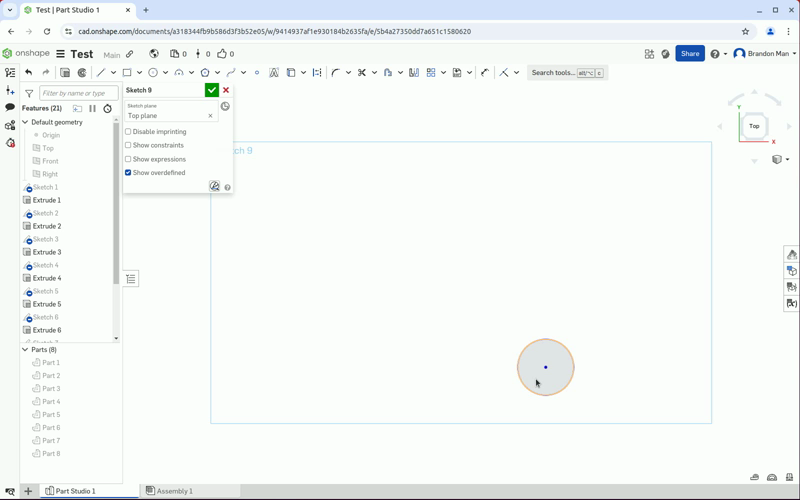
click(536, 378)
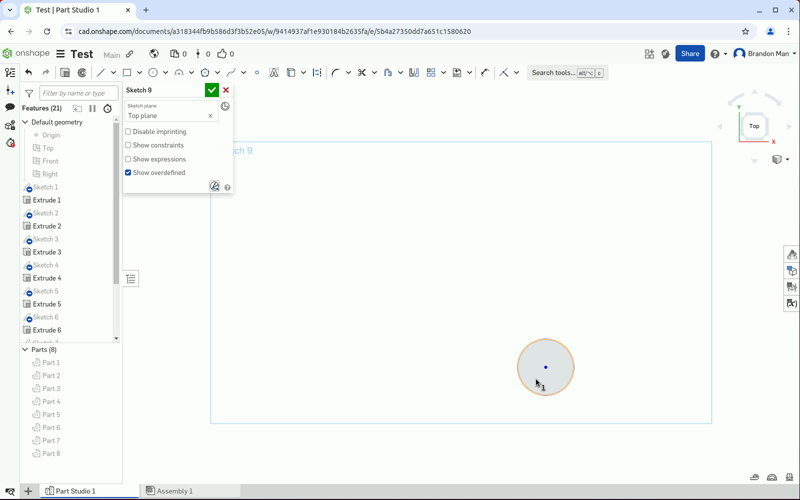
mouse_move(73, 352)
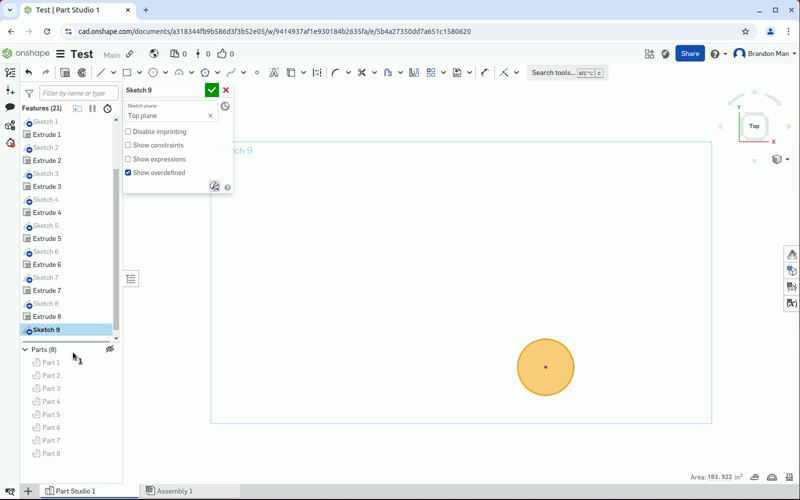
key(shift+y)
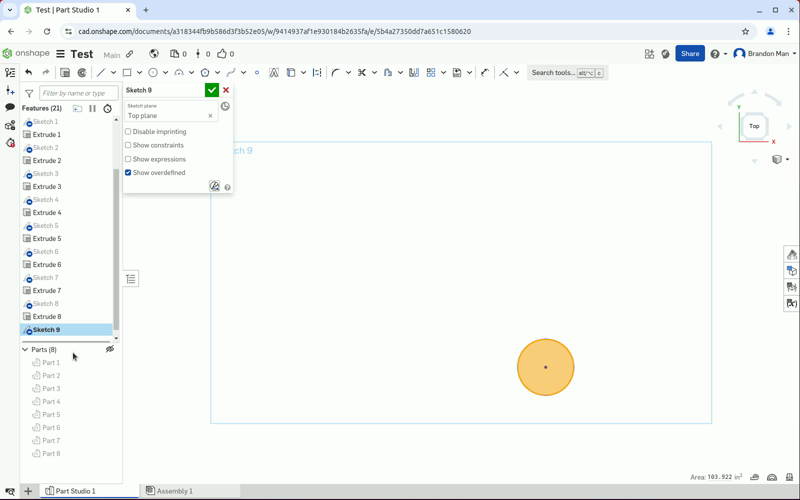
key(shift+e)
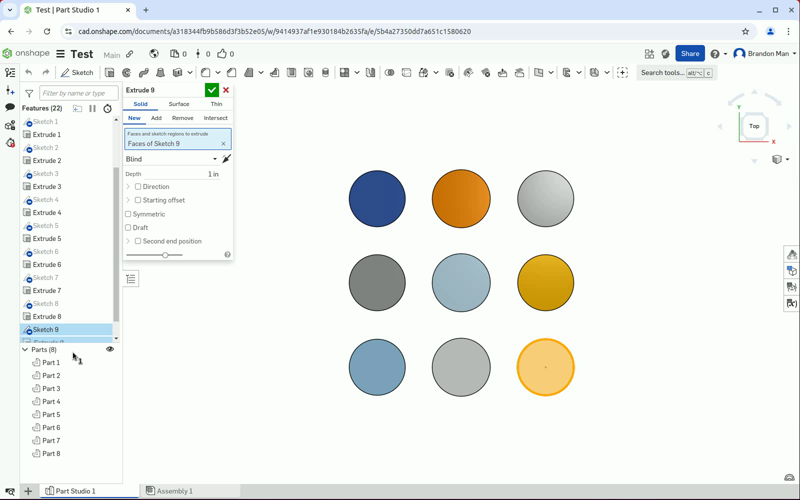
mouse_move(143, 106)
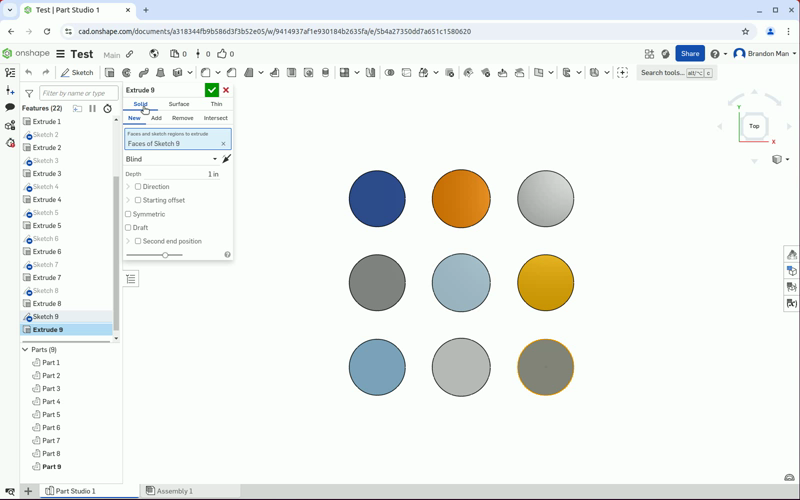
click(143, 106)
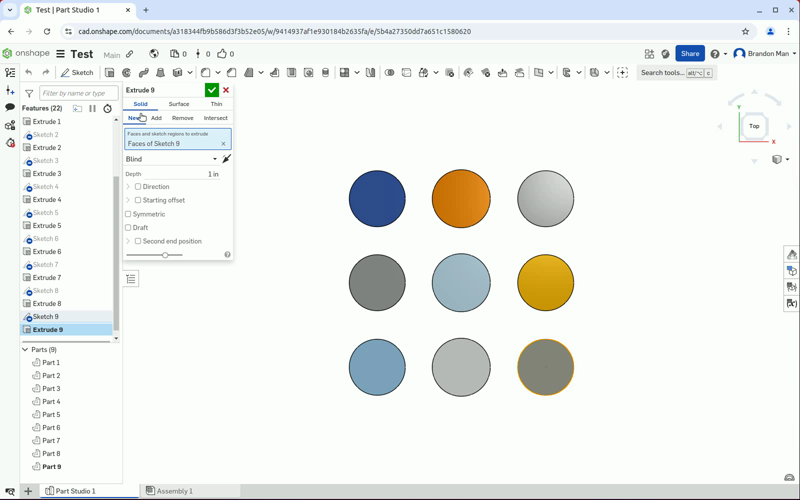
mouse_move(137, 120)
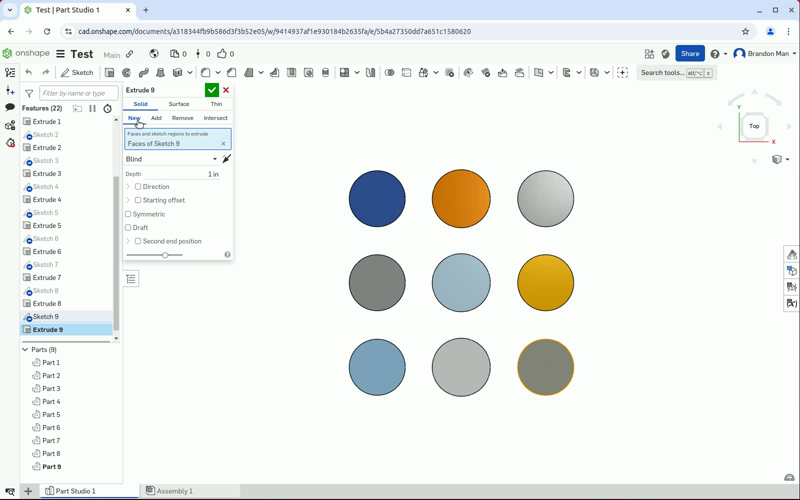
click(137, 120)
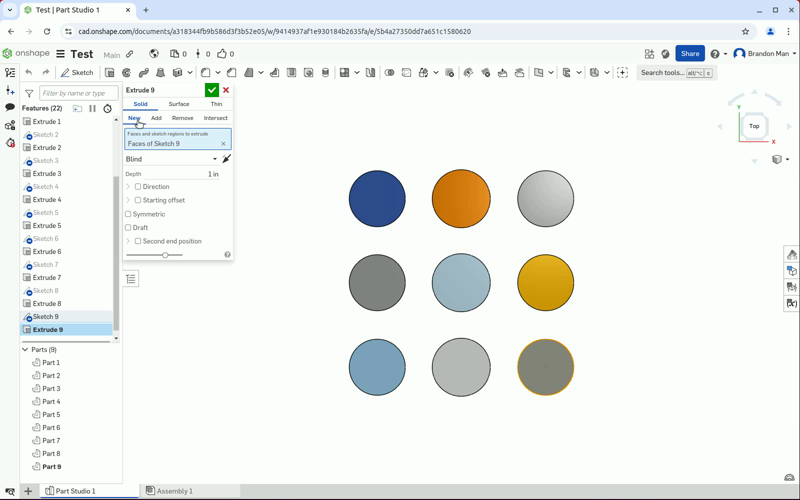
key(tab, 4)
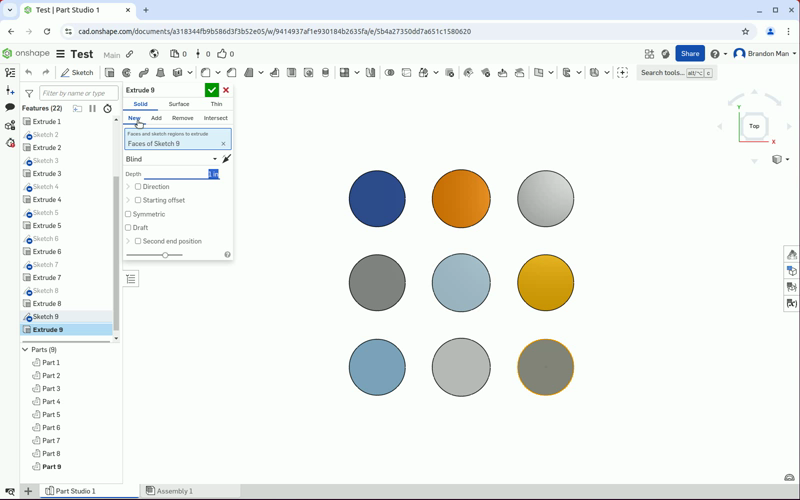
text(5.777)
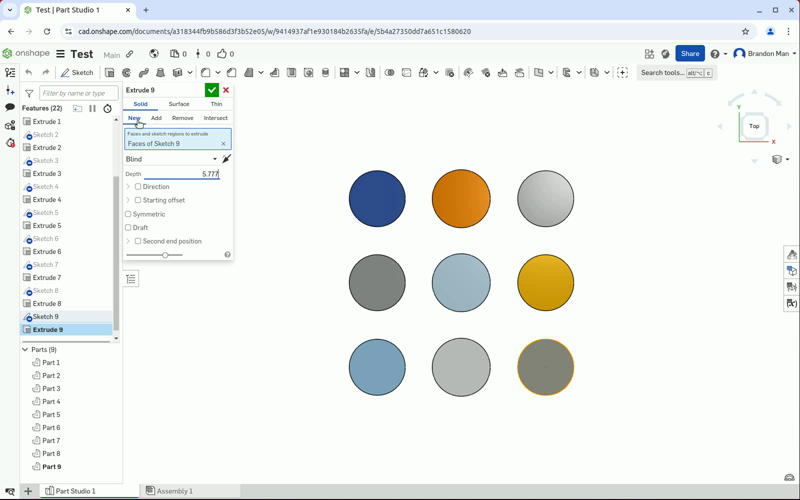
key(enter)
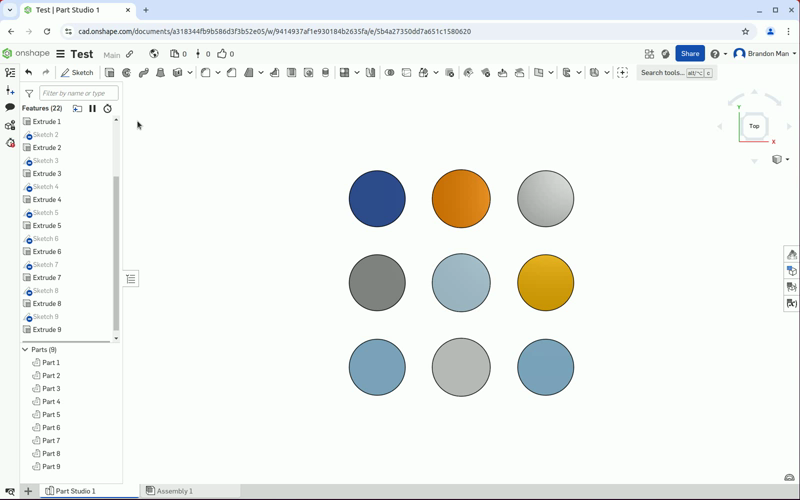
key(shift+h)
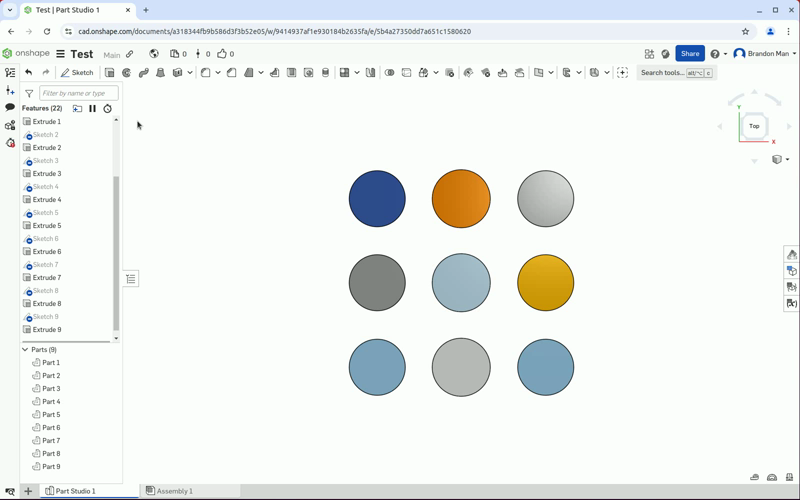
key(shift+h)
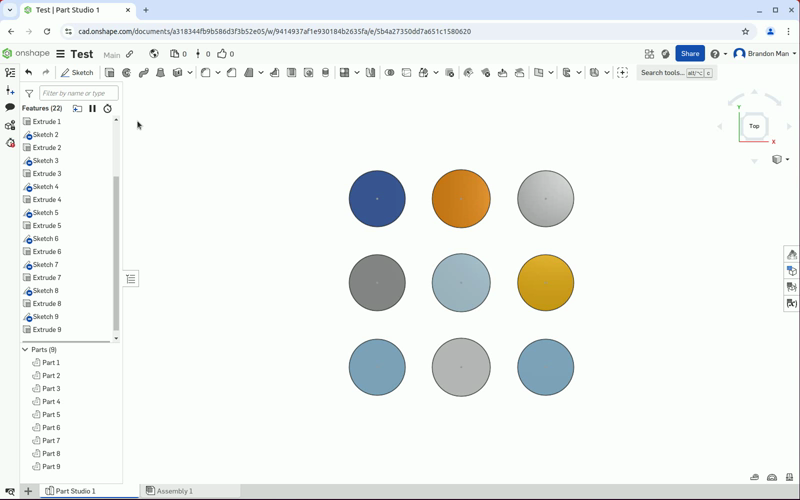
key(shift+7)
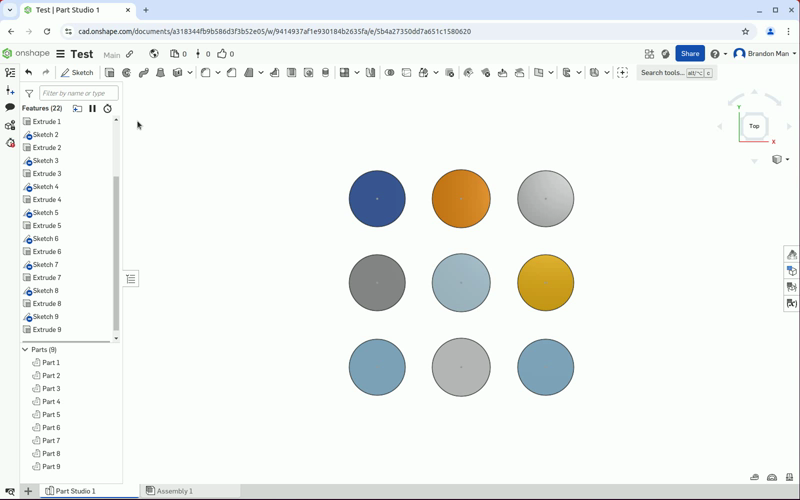
key(up, 3)
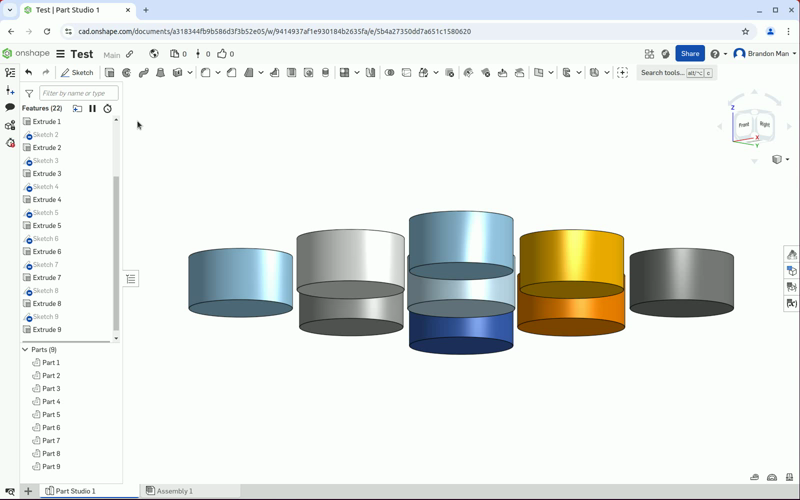
key(left, 3)
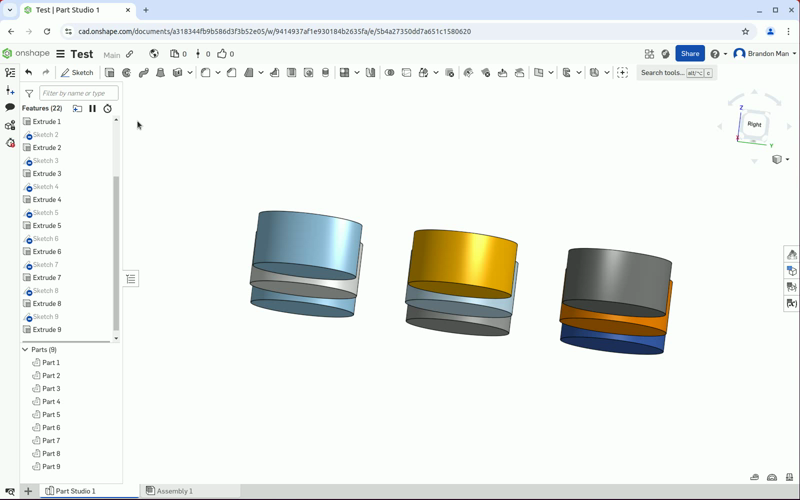
key(right, 3)
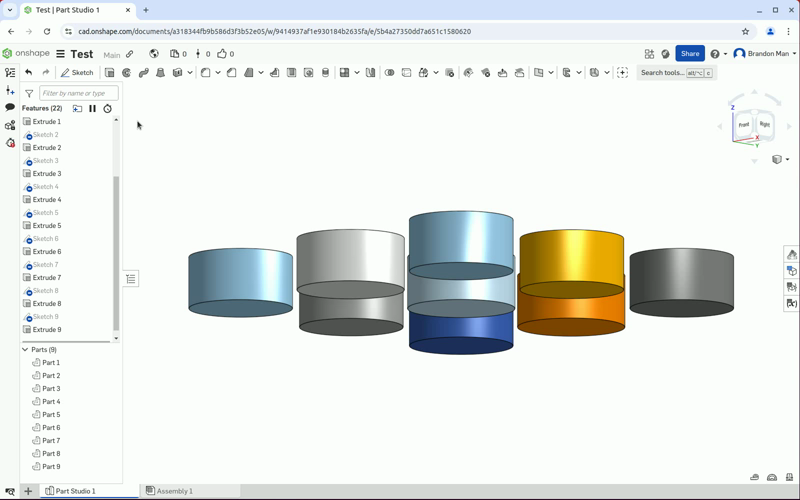
key(down, 3)
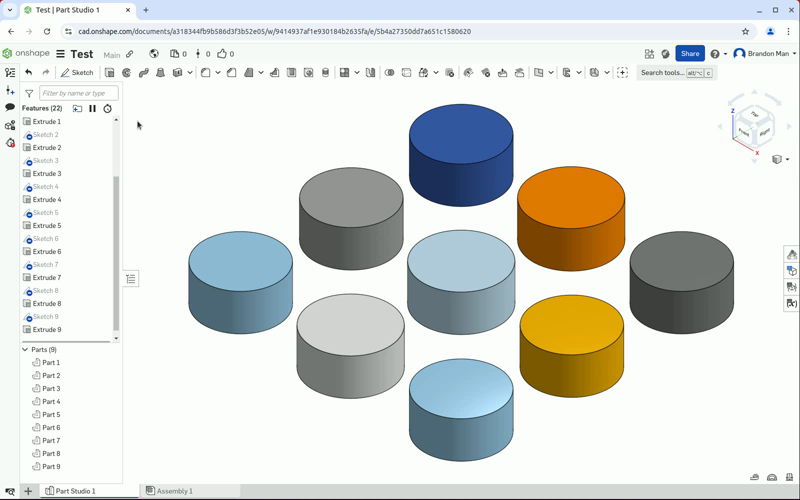
mouse_move(69, 111)
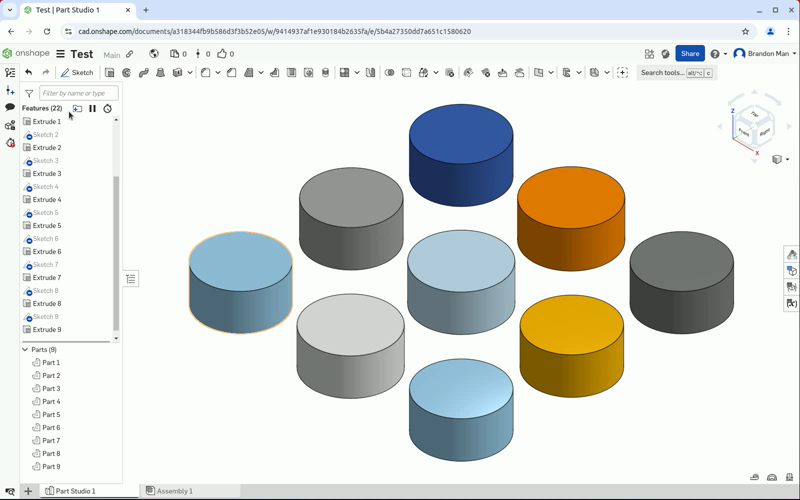
click(69, 111)